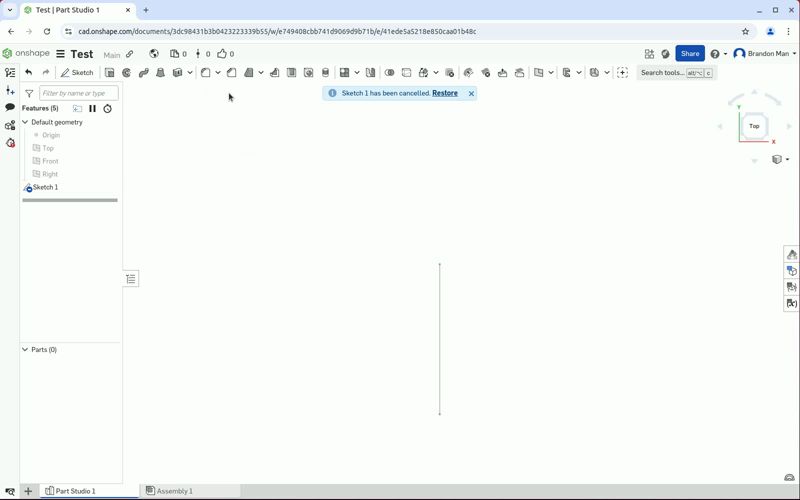
key(shift+h)
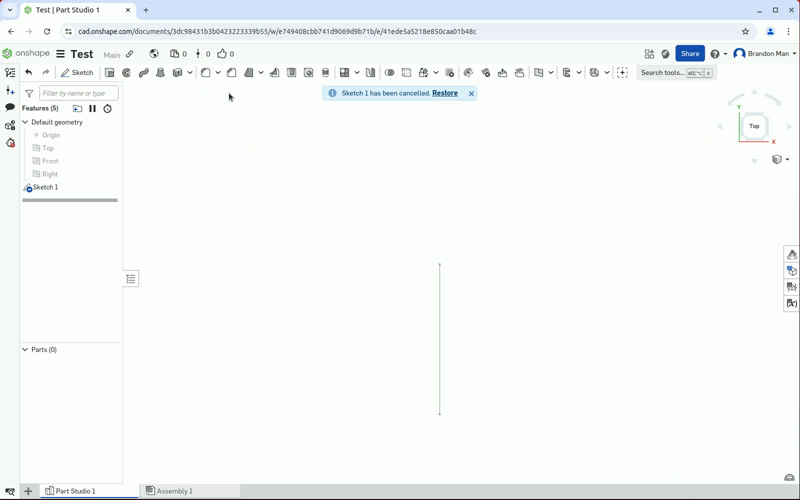
key(shift+s)
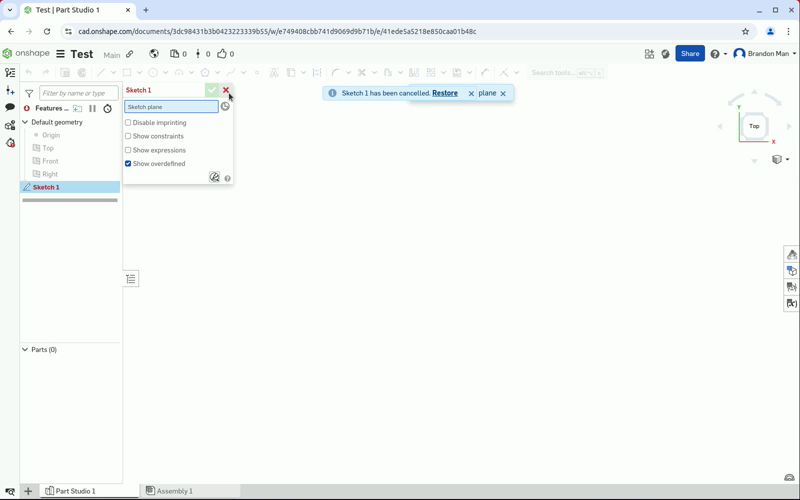
mouse_move(73, 150)
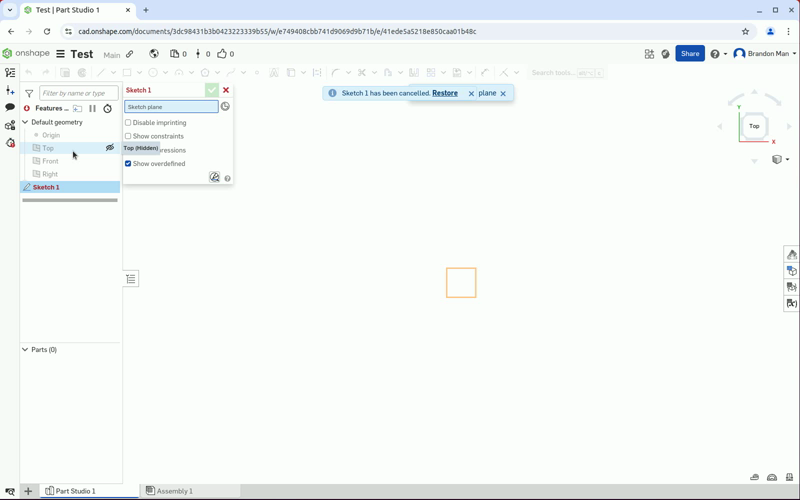
click(73, 150)
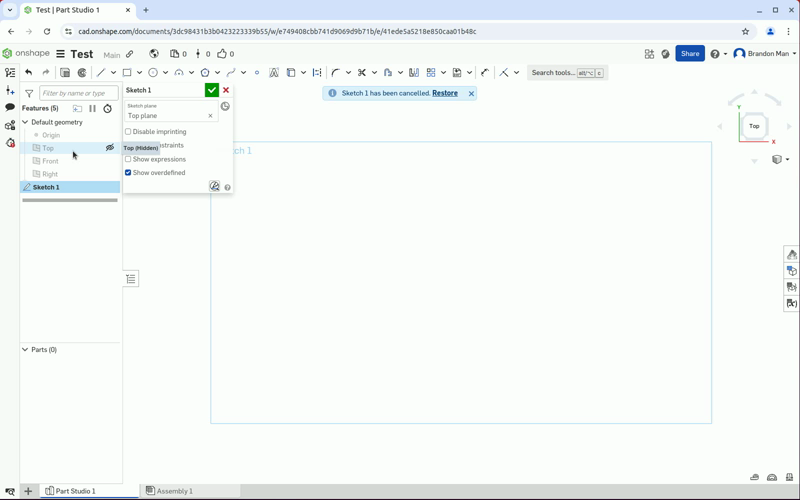
mouse_move(73, 352)
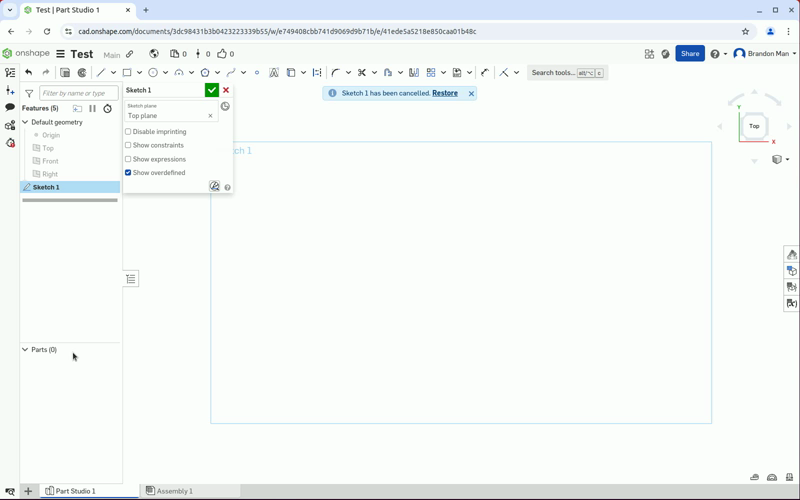
key(y)
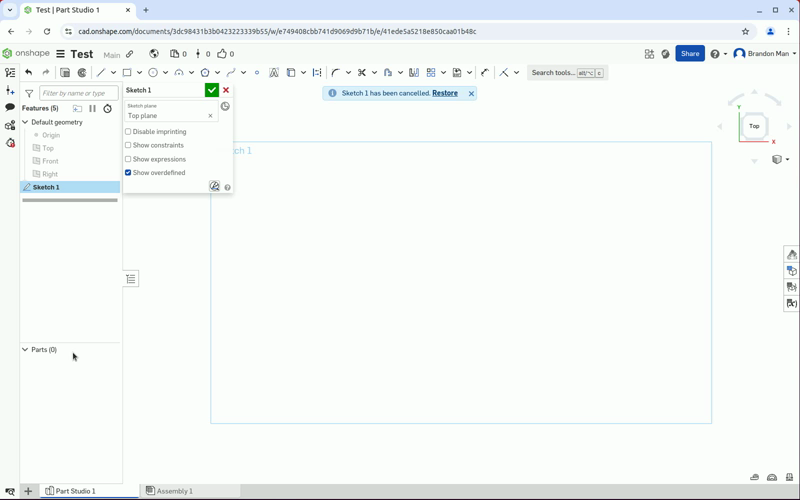
key(l)
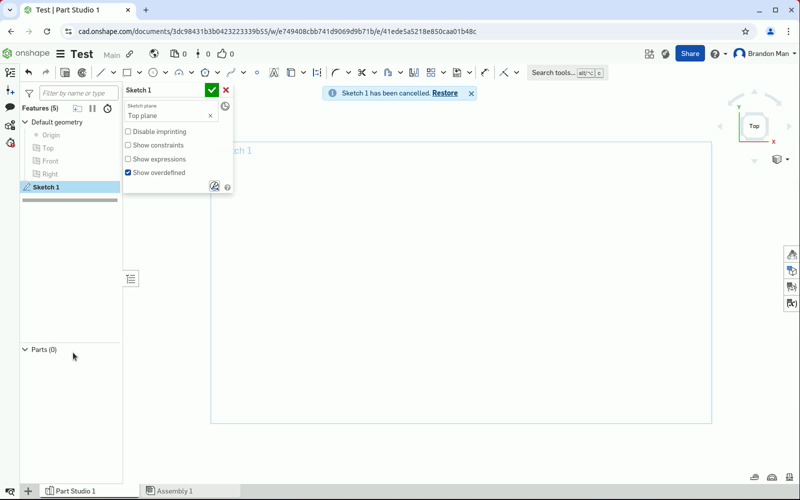
key_down(shift)
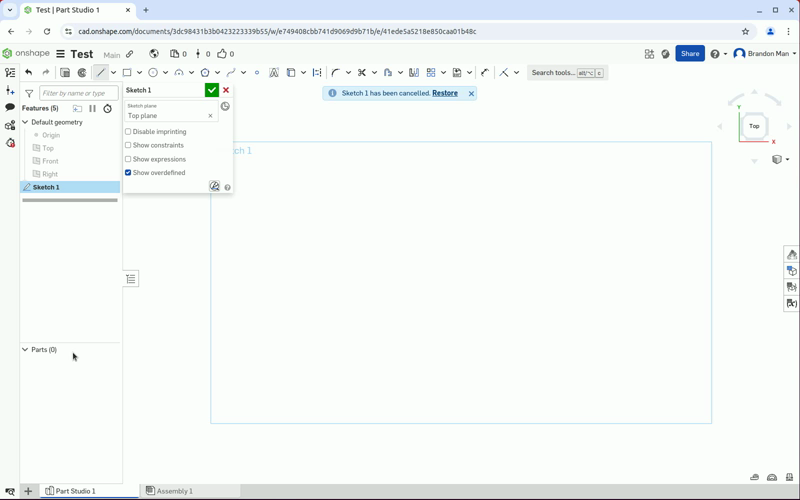
mouse_move(460, 282)
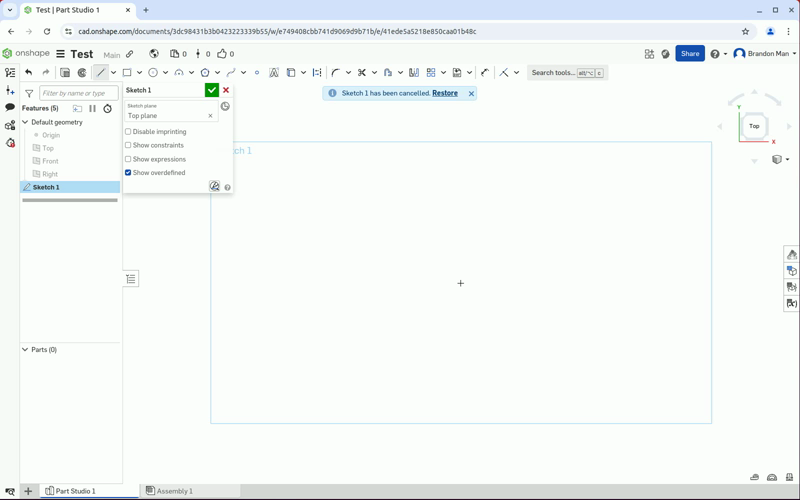
click(460, 282)
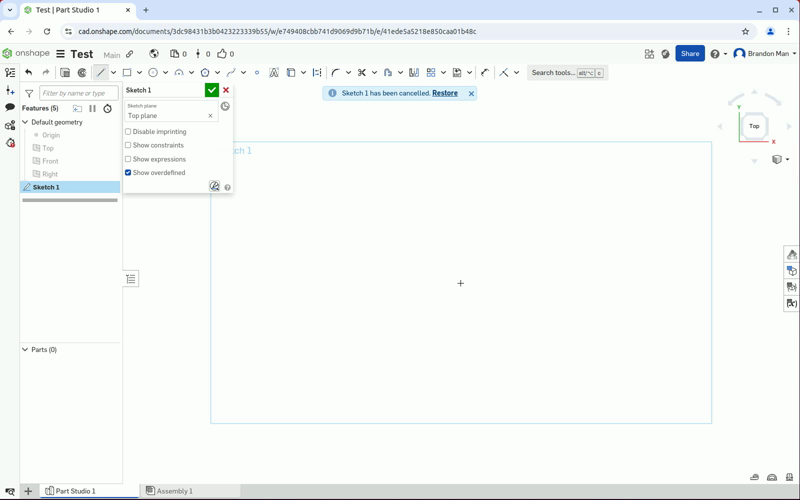
key_up(shift)
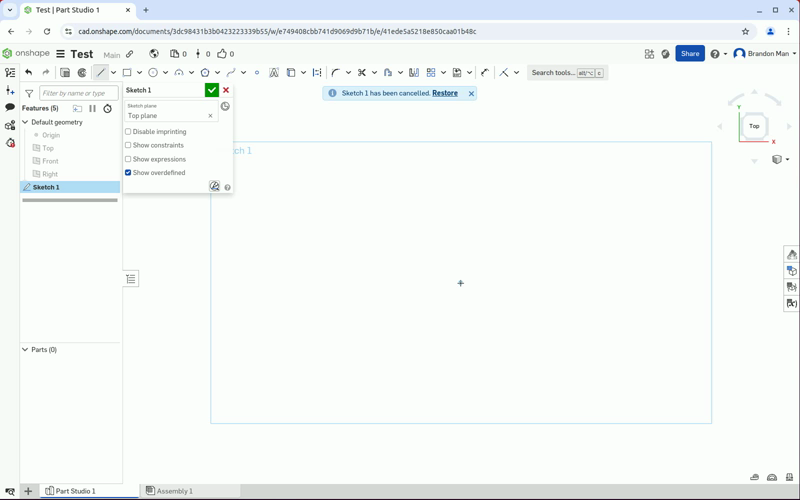
key_down(shift)
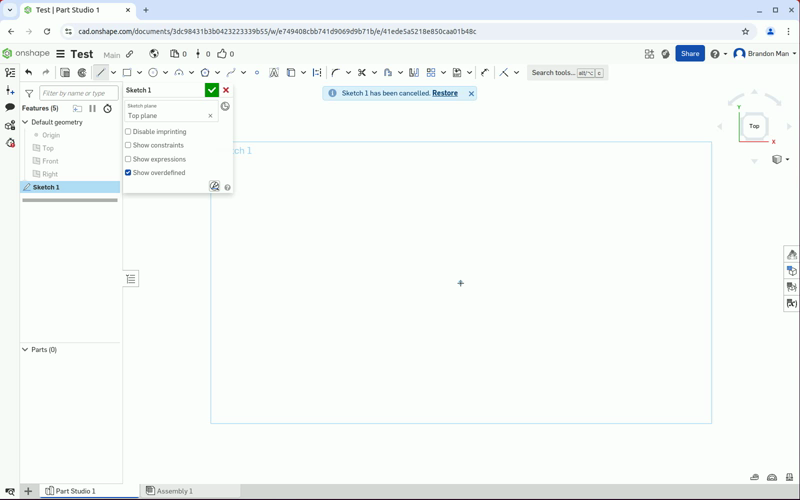
mouse_move(573, 282)
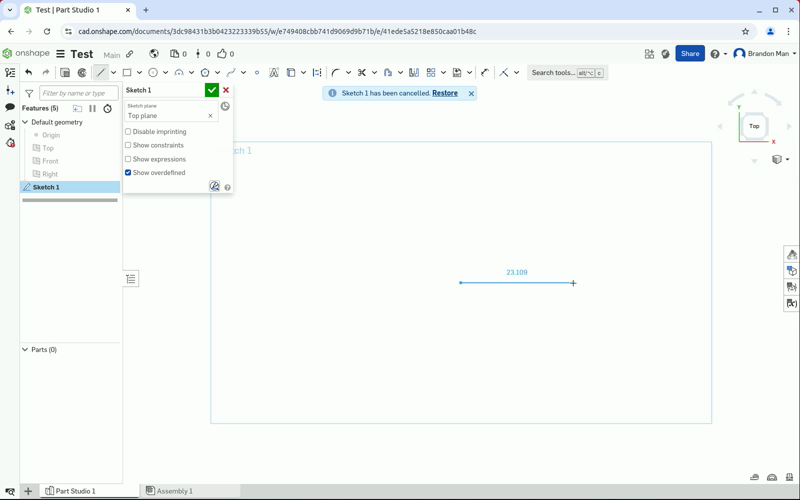
click(573, 282)
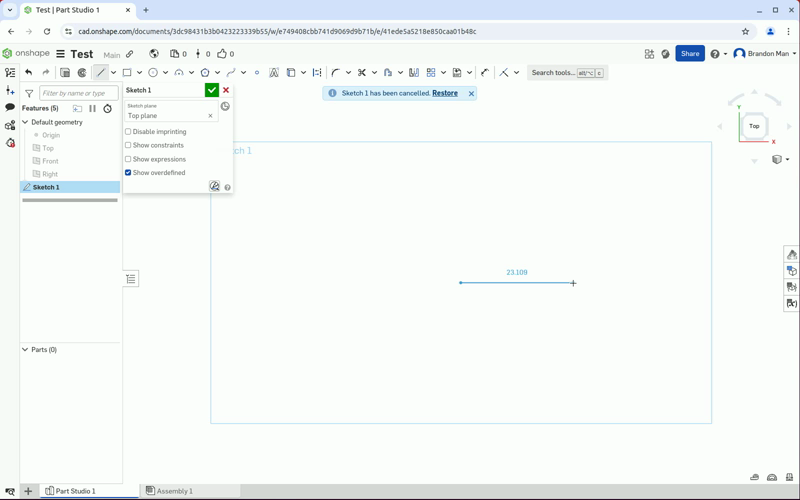
key_up(shift)
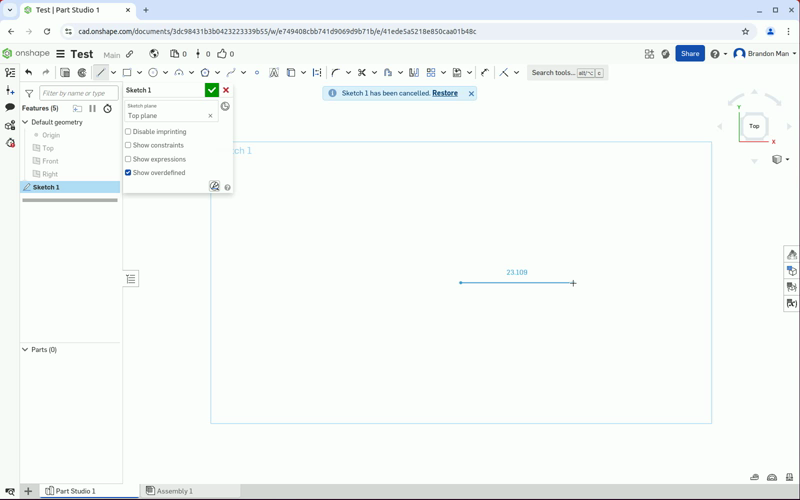
key_down(shift)
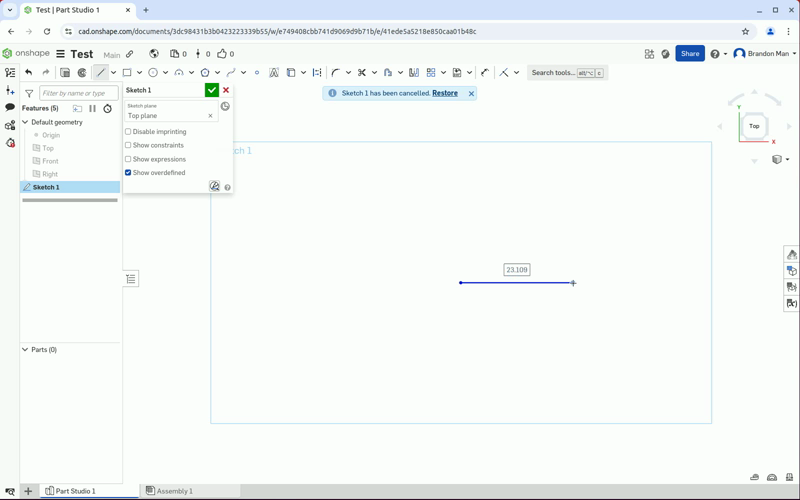
mouse_move(573, 192)
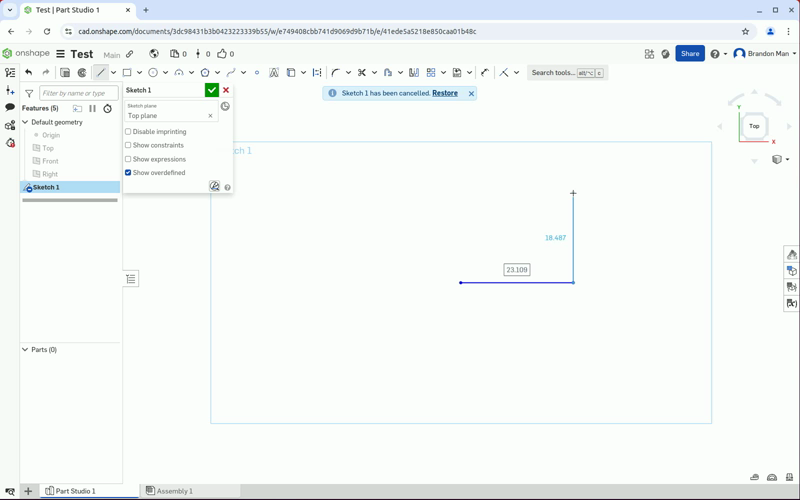
click(573, 192)
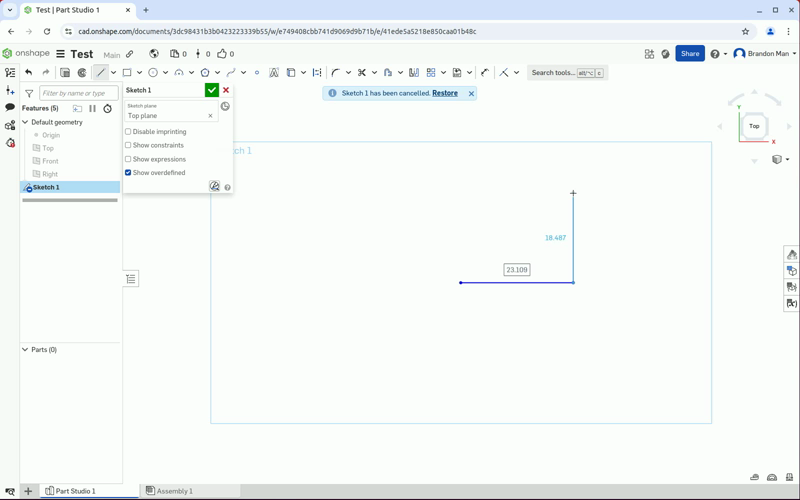
key_up(shift)
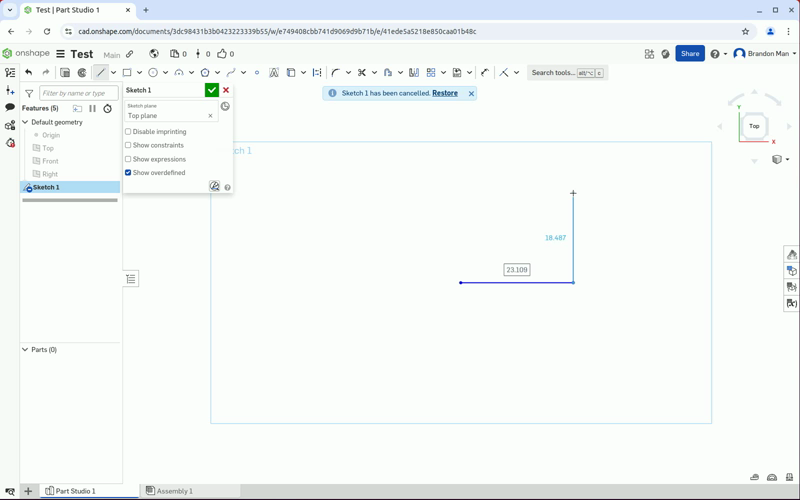
key_down(shift)
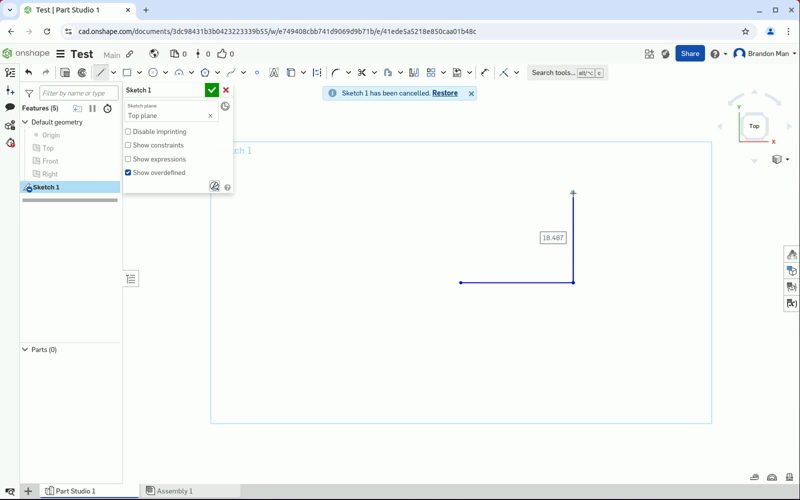
mouse_move(460, 192)
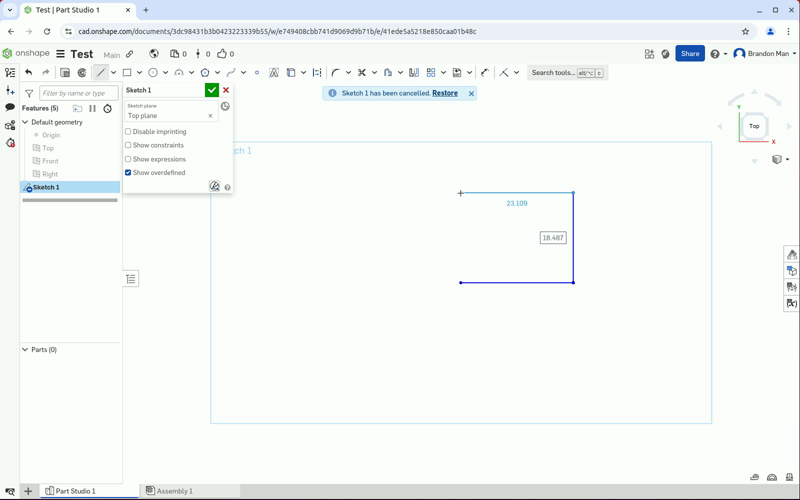
click(460, 192)
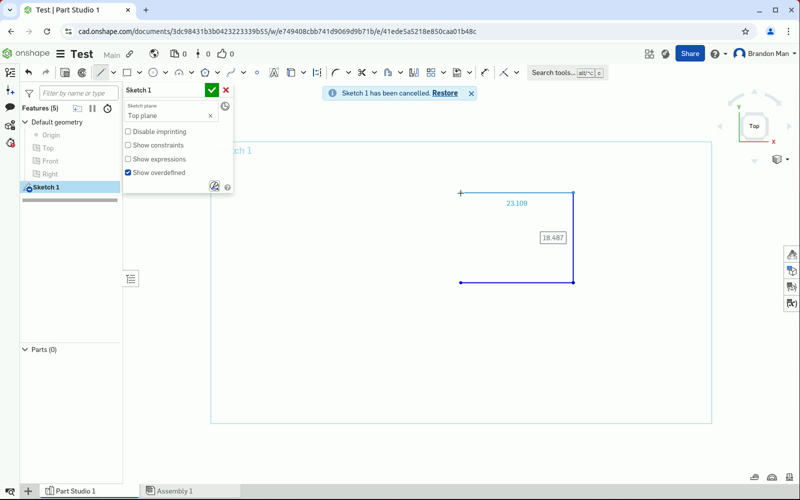
key_up(shift)
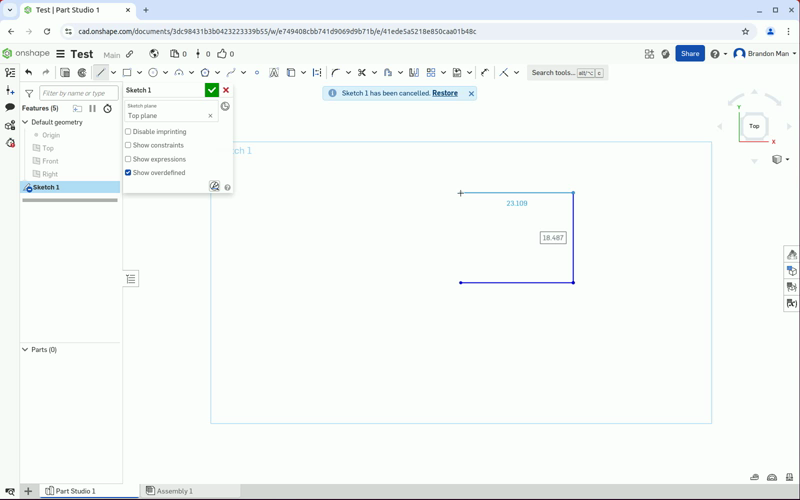
key_down(shift)
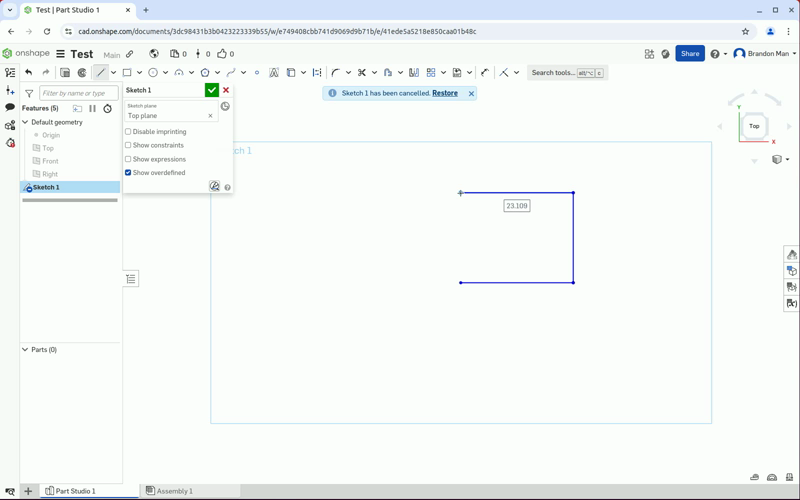
mouse_move(460, 282)
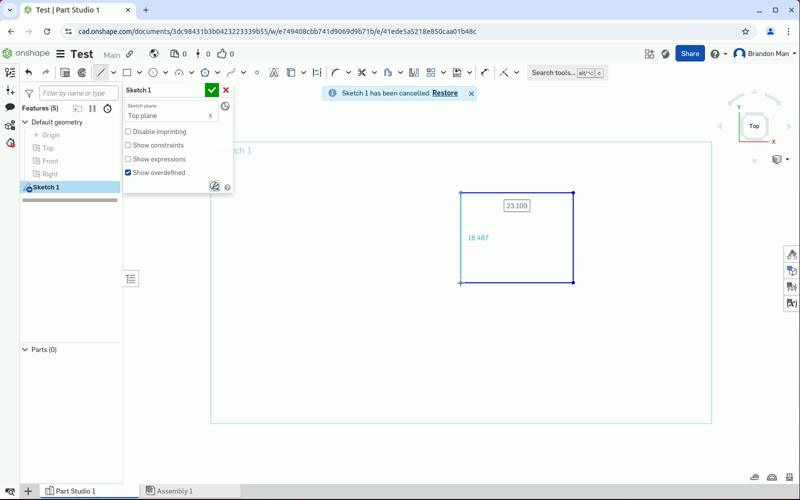
key_up(shift)
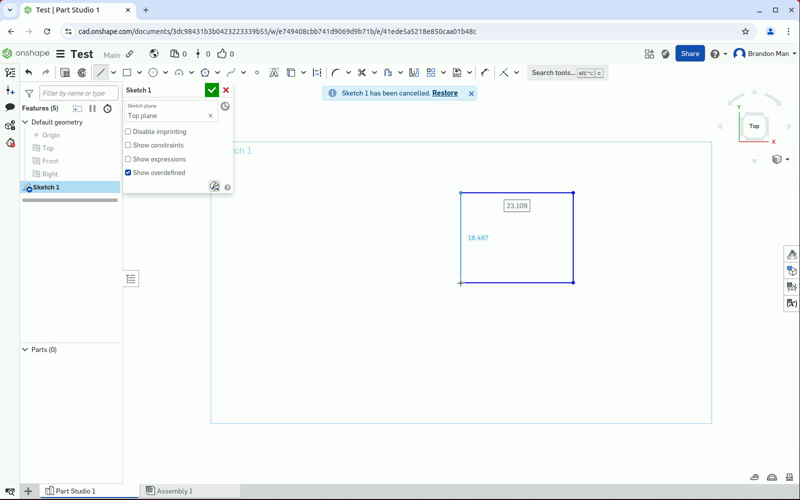
click(460, 282)
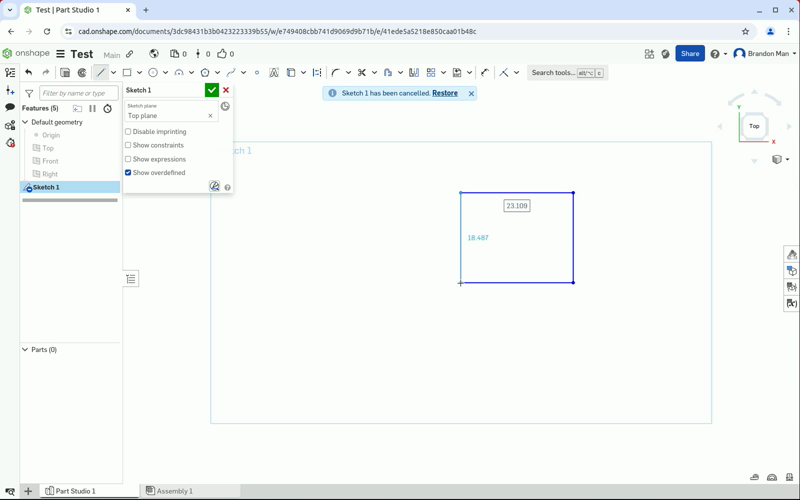
key(esc)
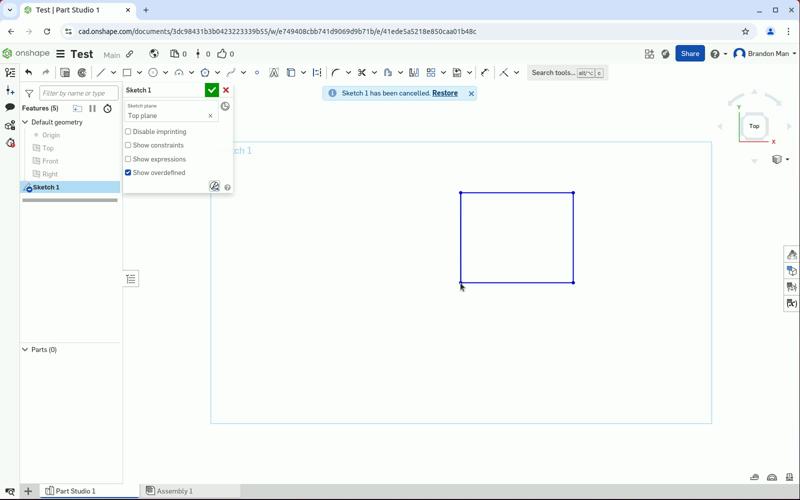
mouse_move(550, 260)
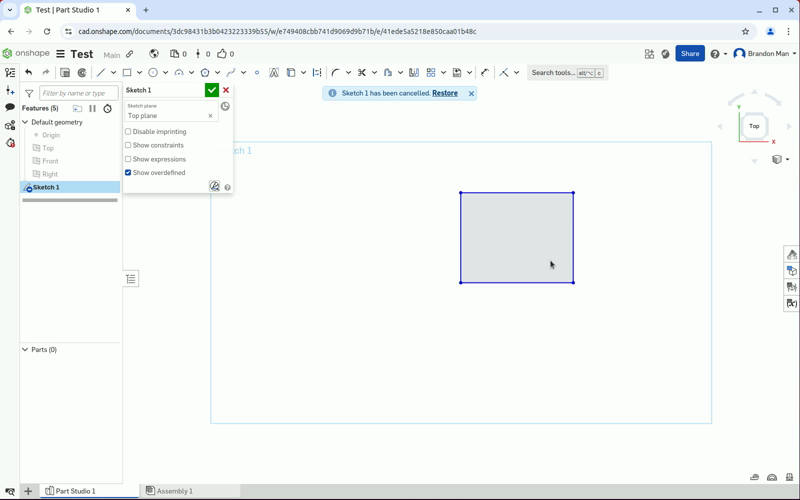
click(550, 260)
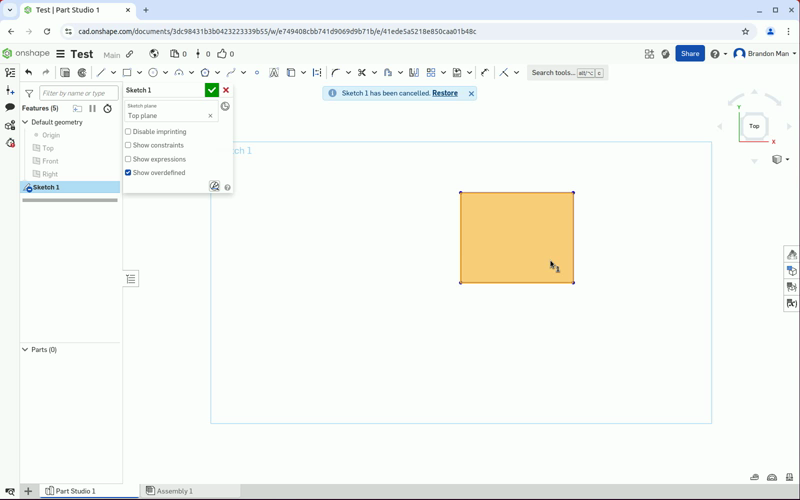
mouse_move(73, 352)
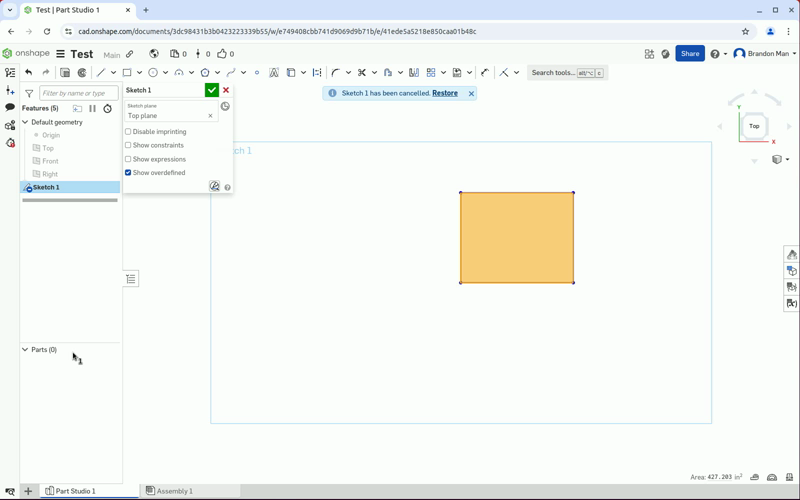
key(shift+y)
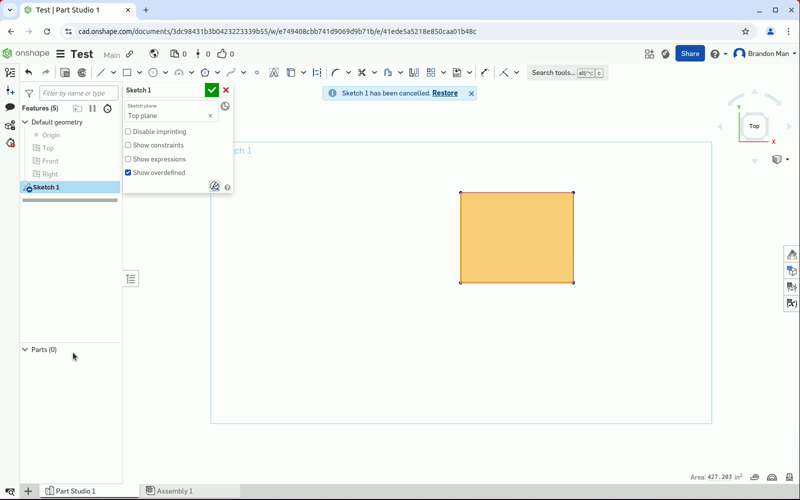
key(shift+e)
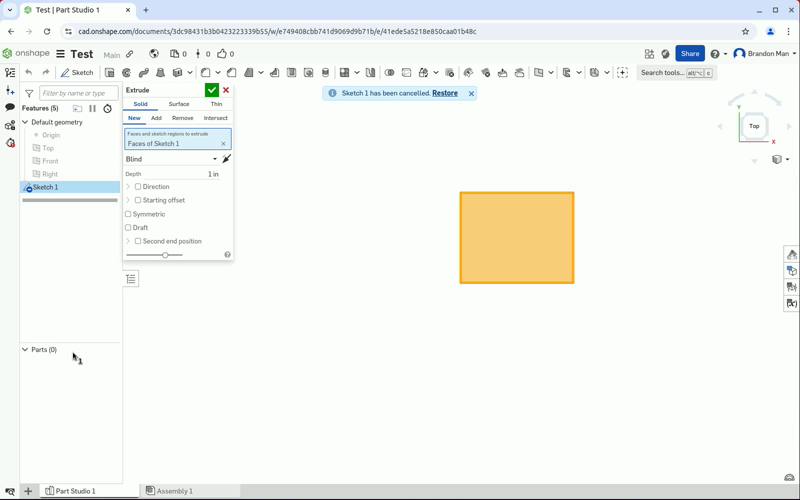
mouse_move(143, 106)
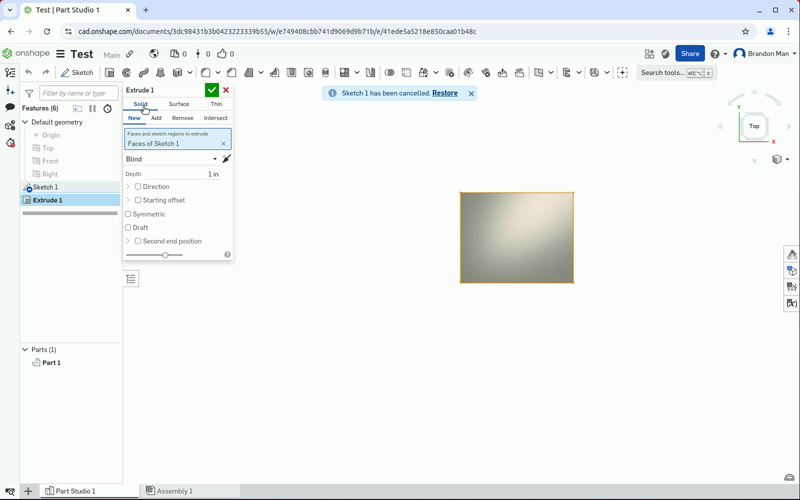
click(143, 106)
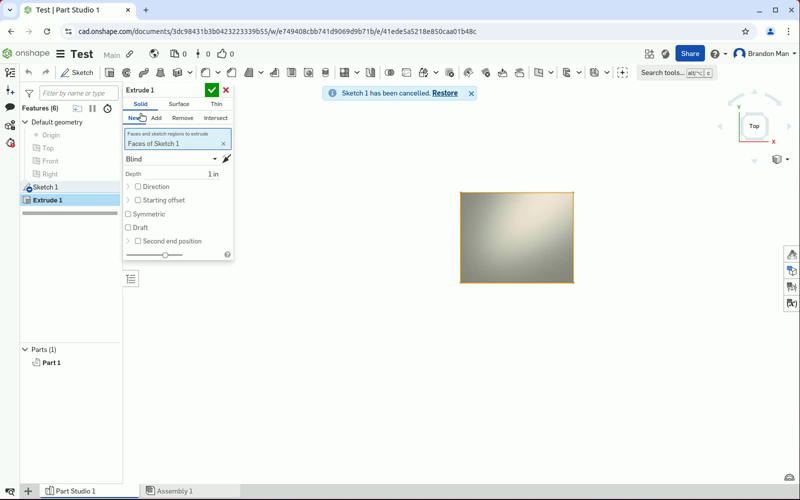
mouse_move(137, 120)
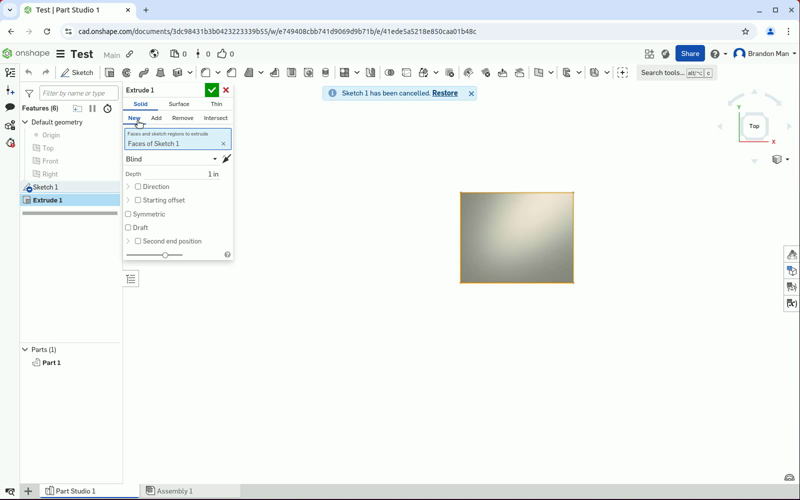
click(137, 120)
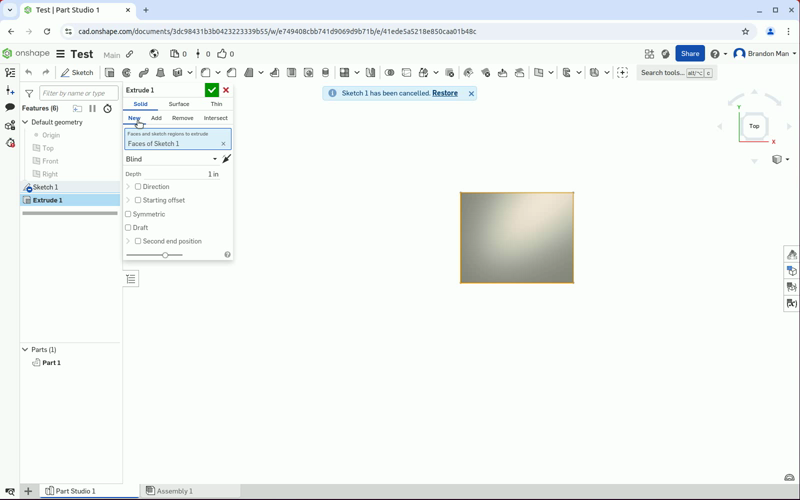
key(tab, 4)
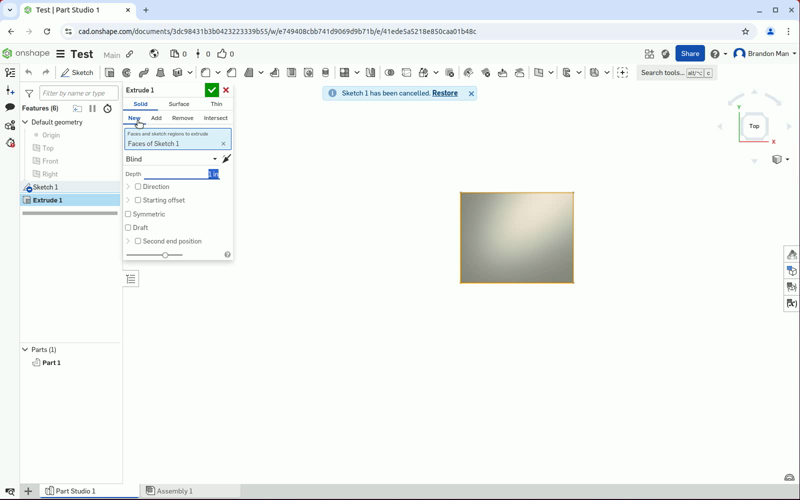
text(1.204)
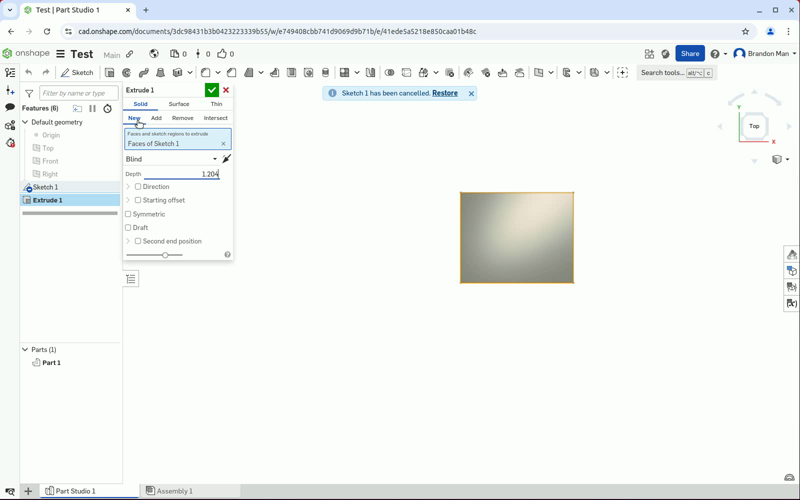
key(enter)
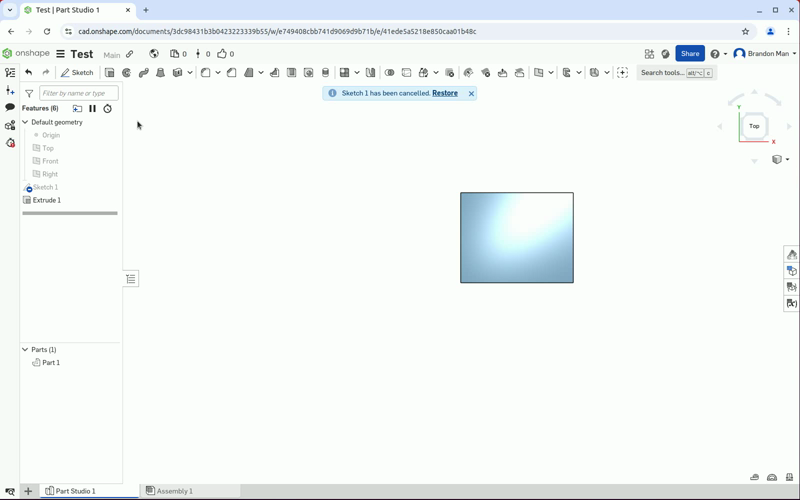
key(shift+h)
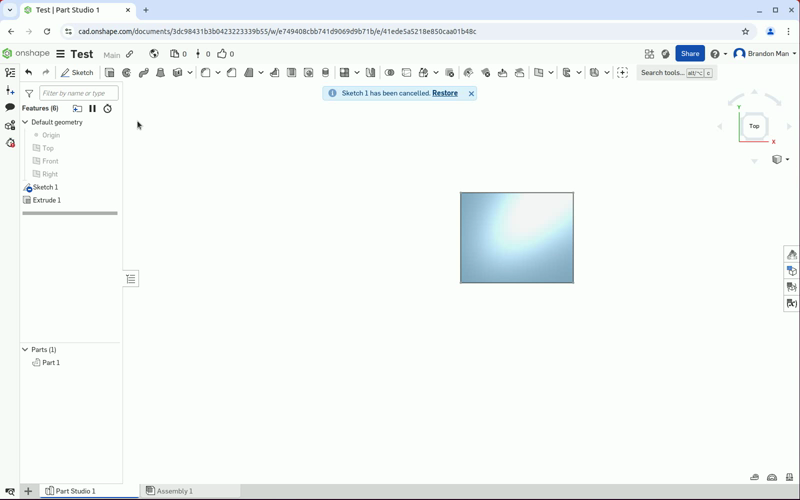
key(shift+h)
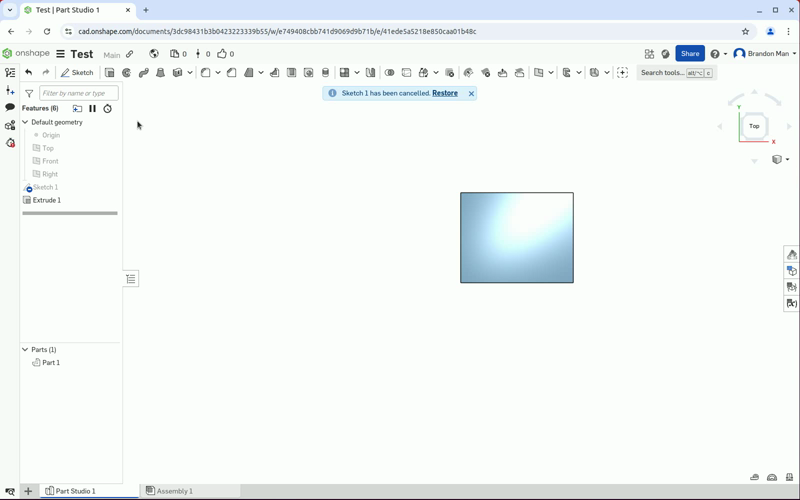
mouse_move(73, 189)
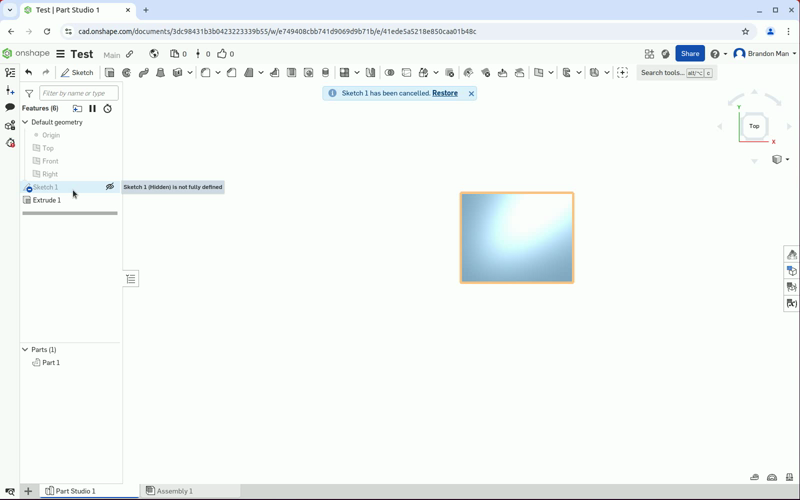
click(73, 189)
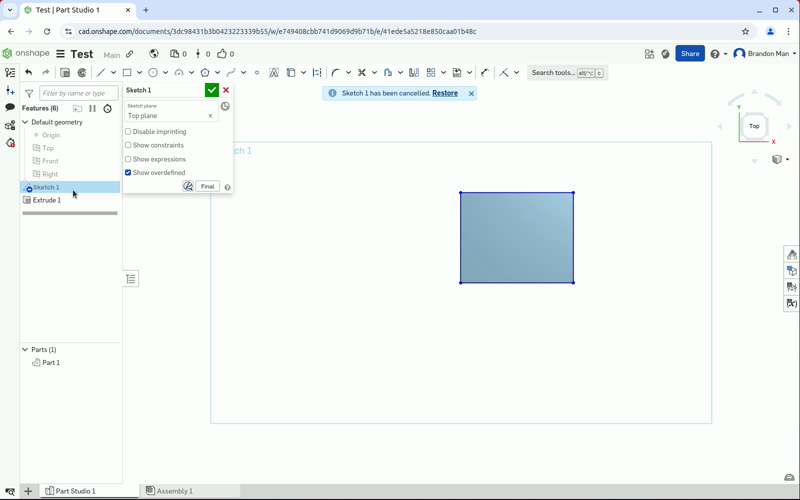
mouse_move(229, 92)
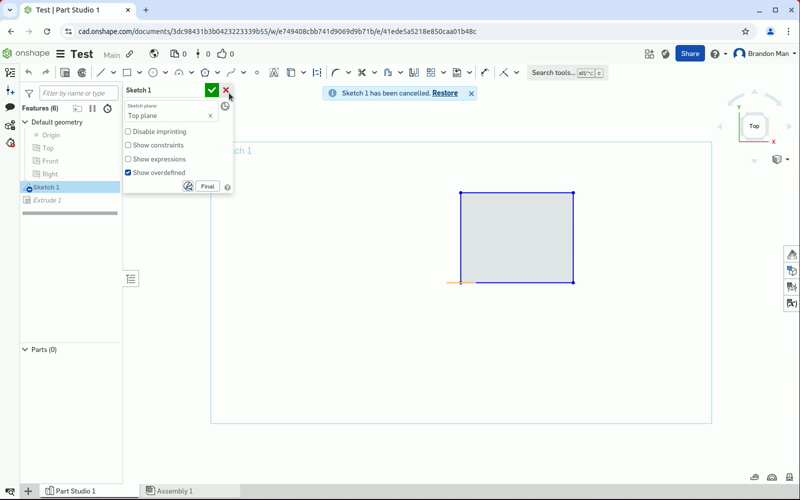
click(229, 92)
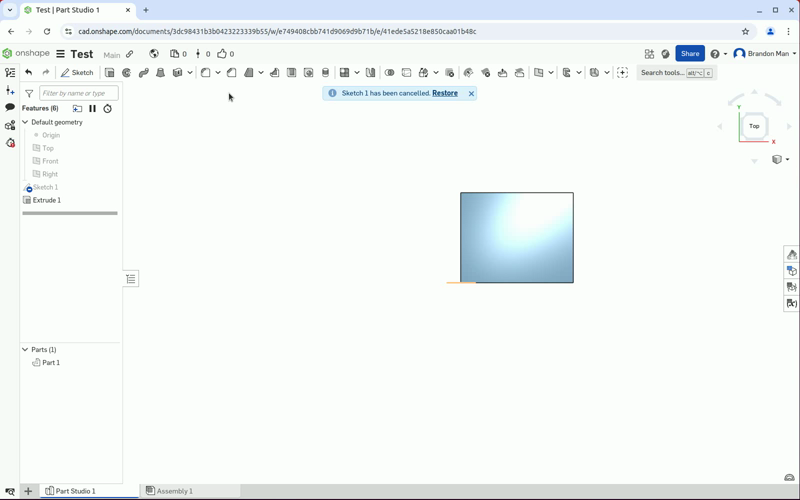
mouse_move(541, 75)
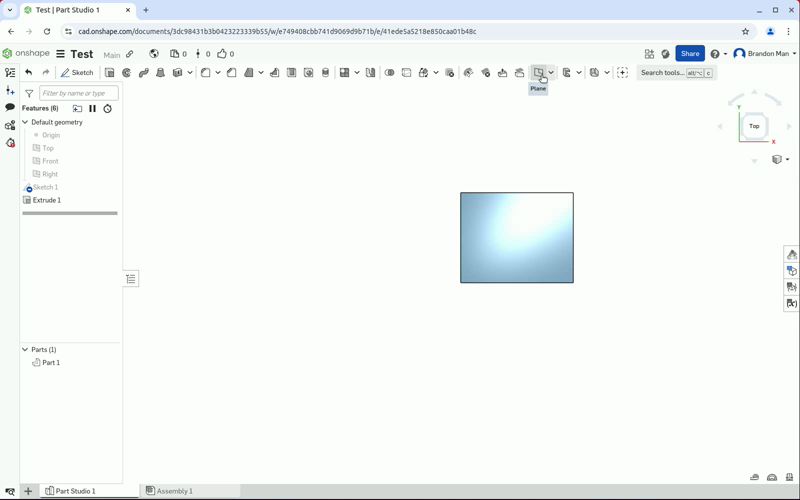
click(541, 75)
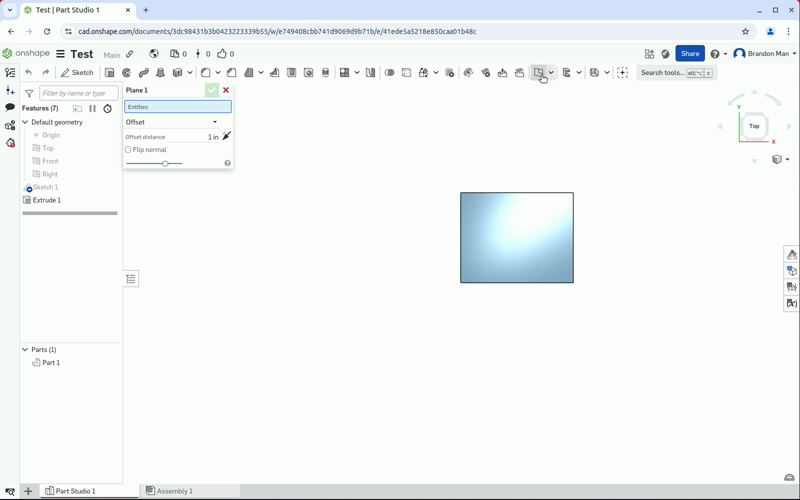
mouse_move(73, 150)
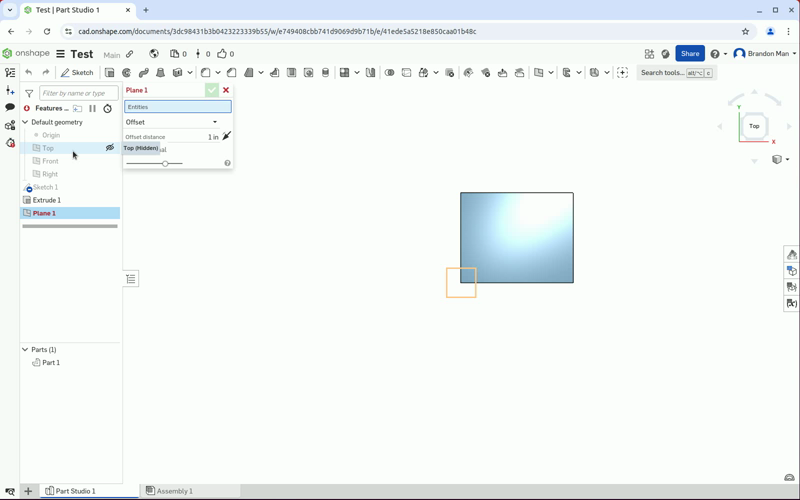
click(73, 150)
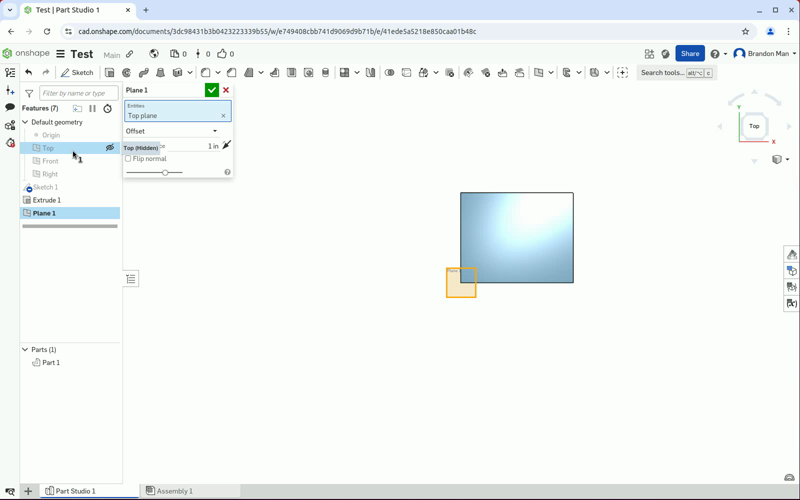
key(tab, 2)
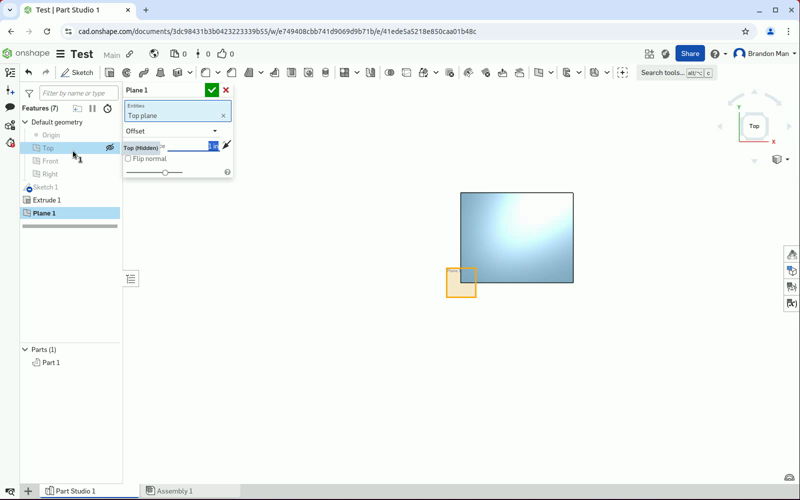
text(1.202)
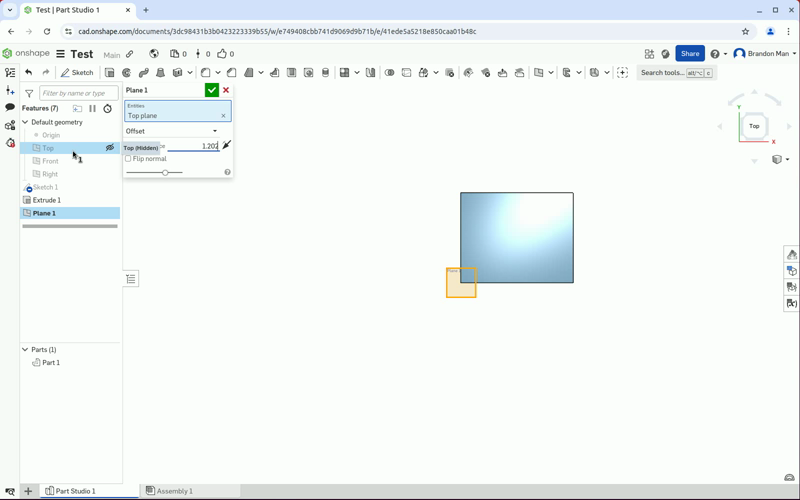
key(enter, 2)
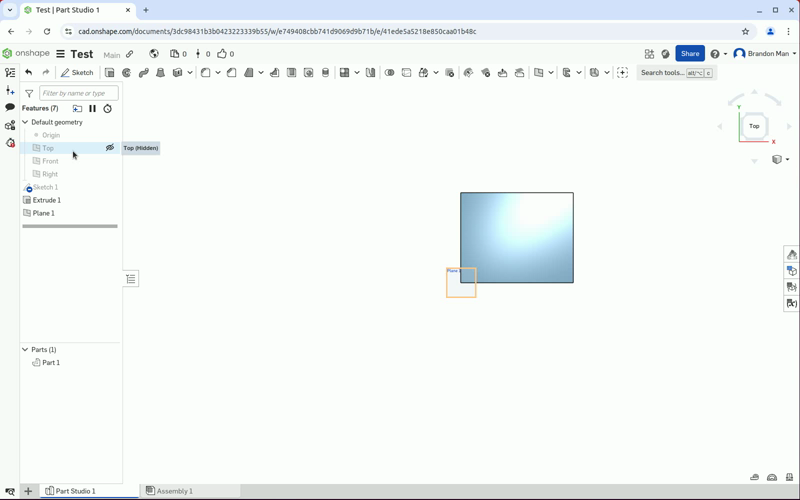
key(shift+s)
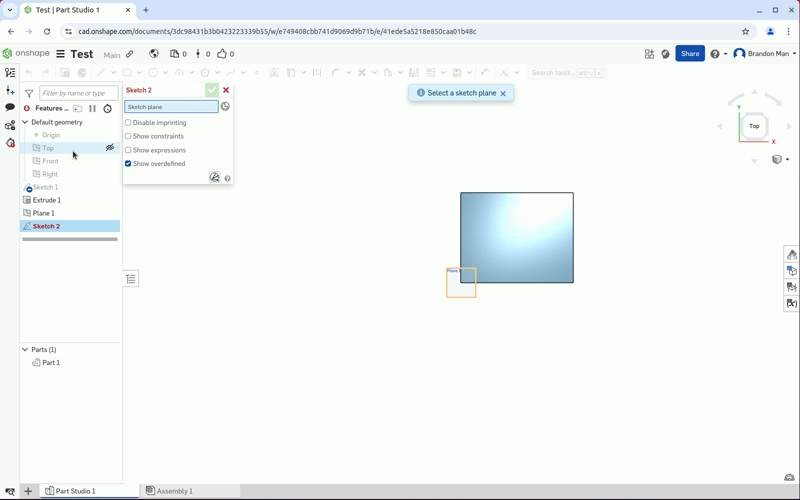
mouse_move(73, 215)
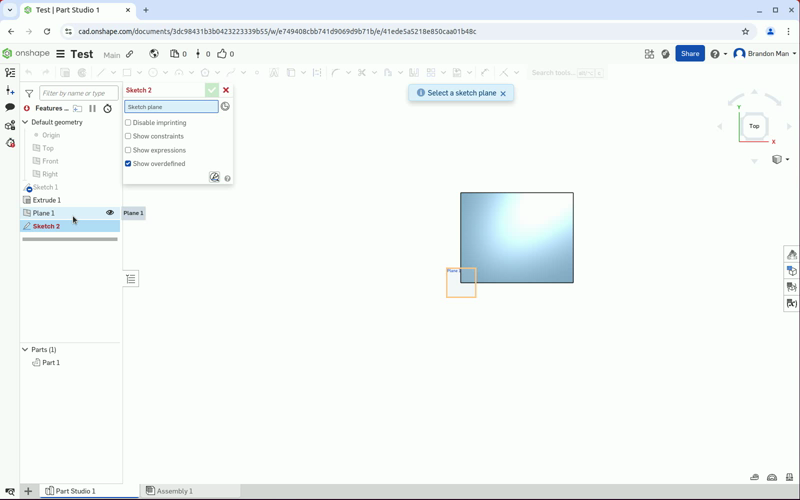
click(73, 215)
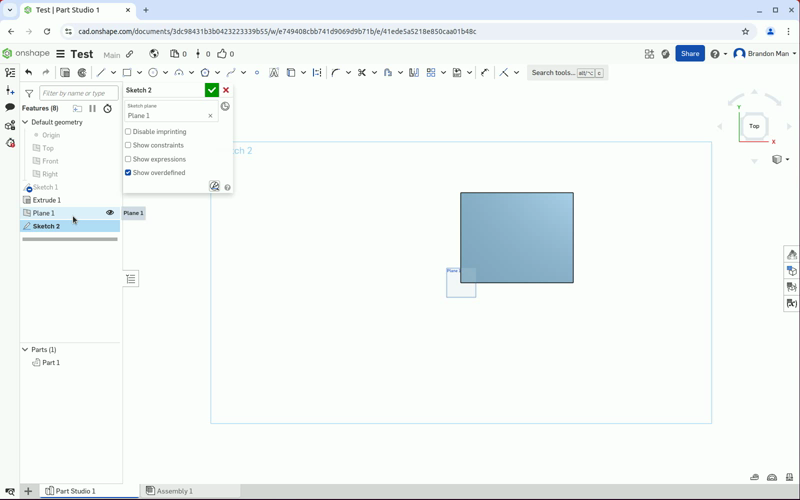
mouse_move(73, 352)
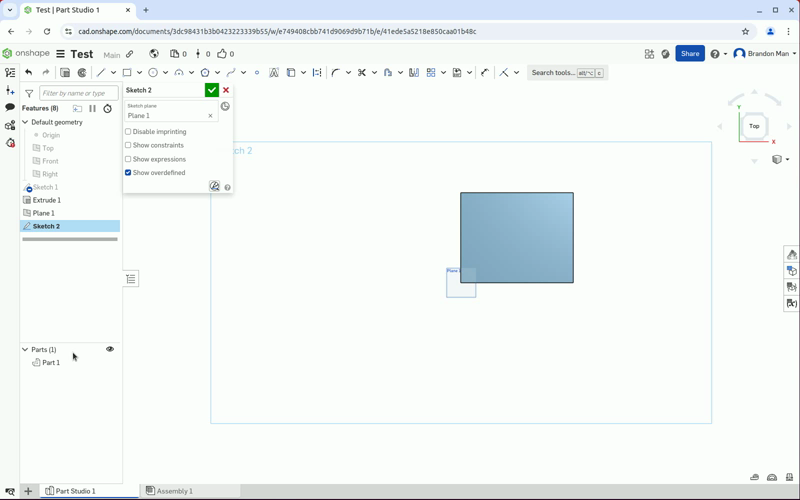
key(y)
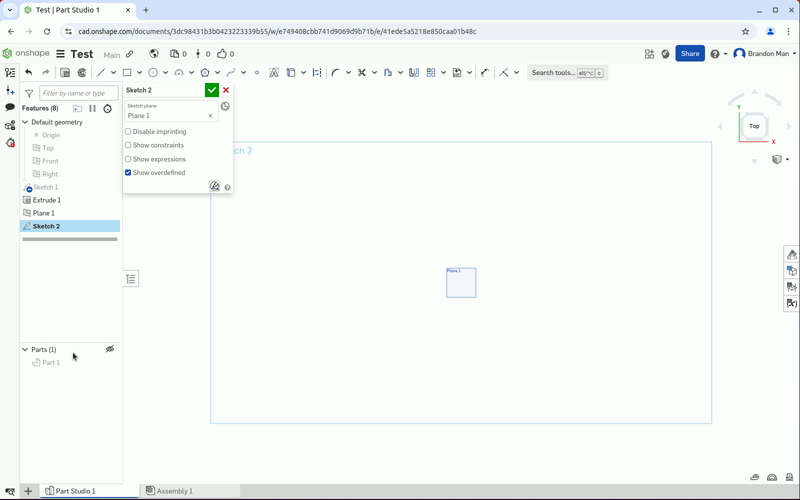
key(l)
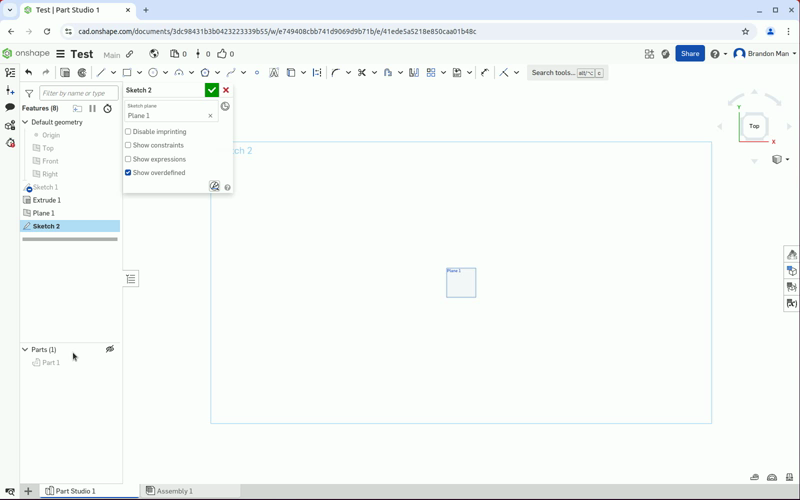
key_down(shift)
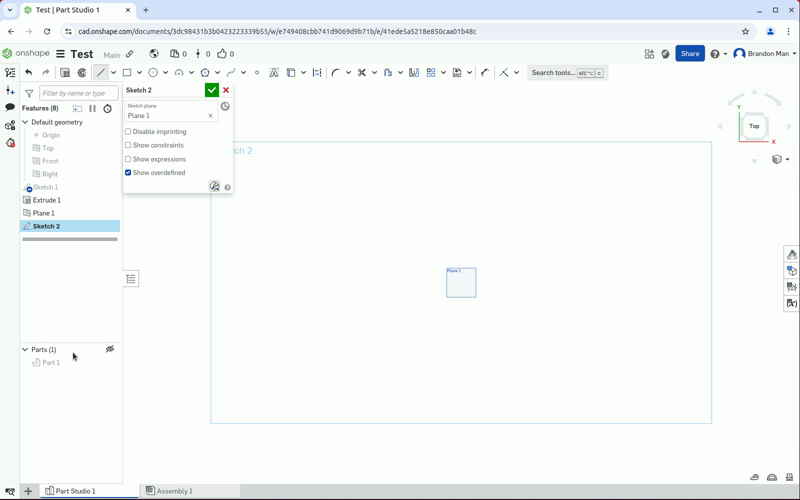
mouse_move(472, 270)
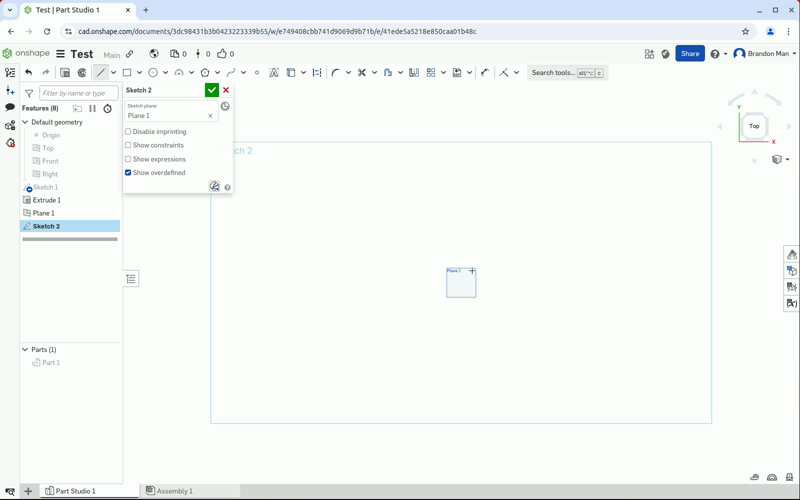
click(472, 270)
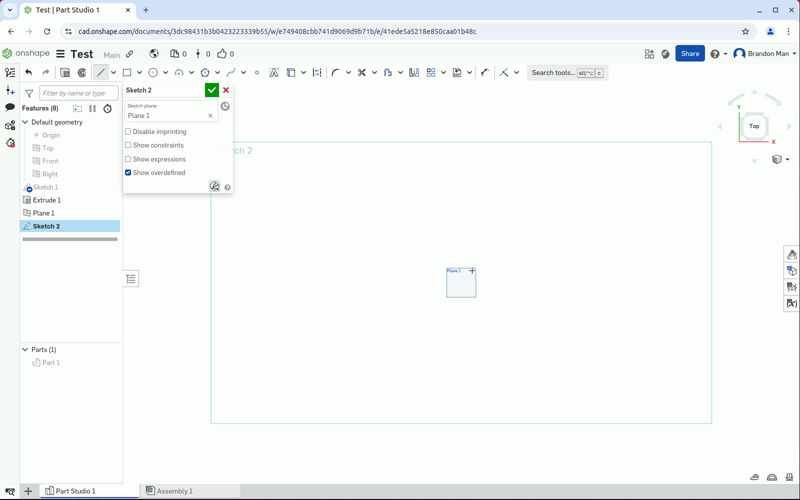
key_up(shift)
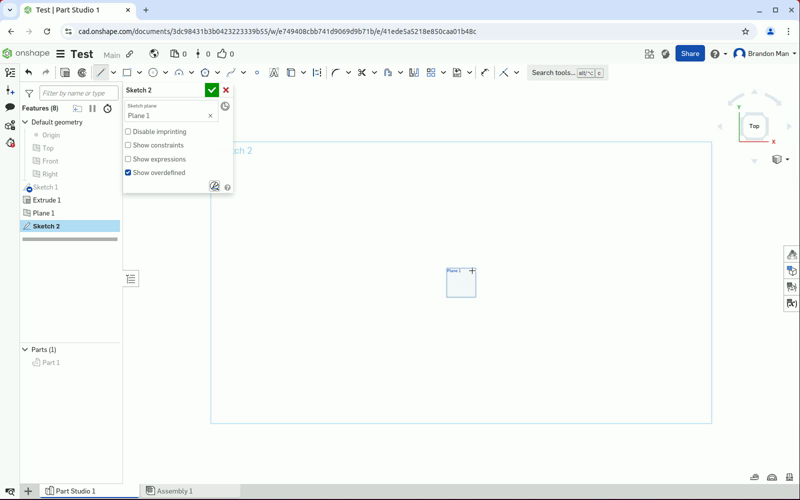
key_down(shift)
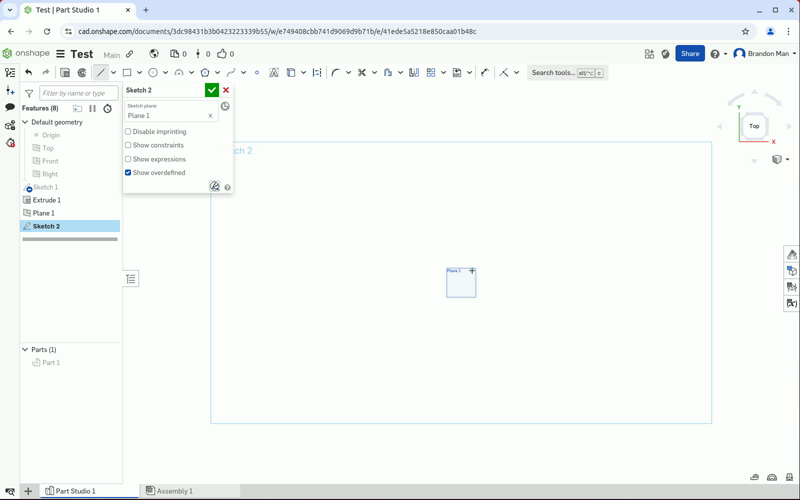
mouse_move(561, 270)
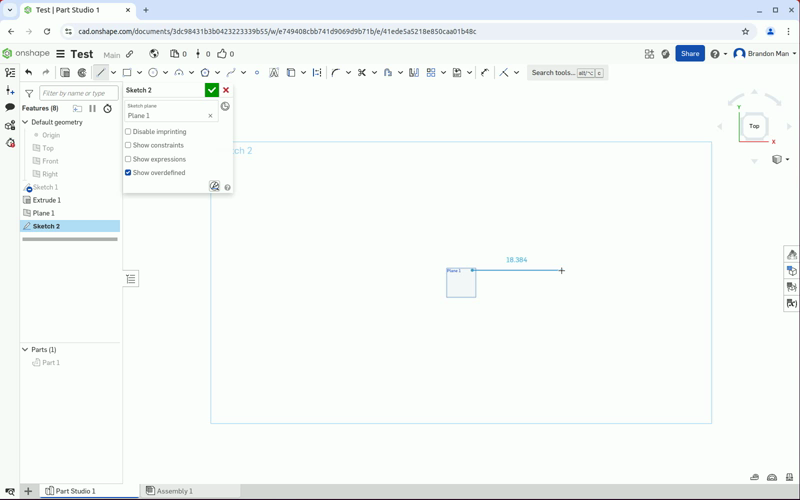
click(561, 270)
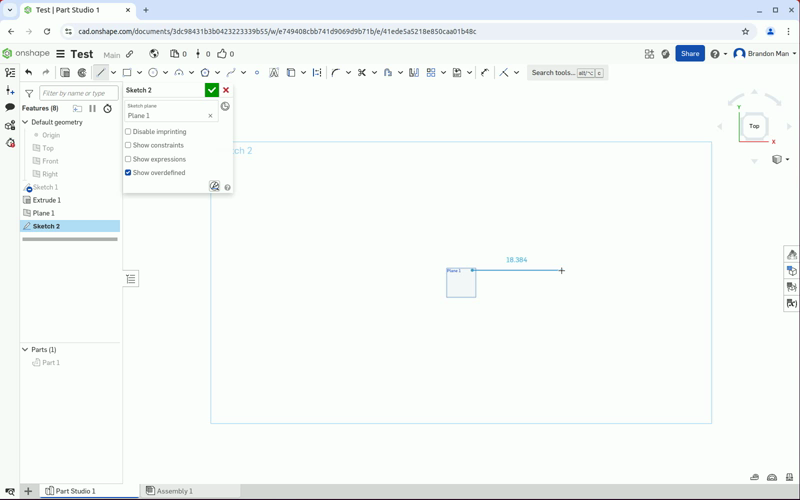
key_up(shift)
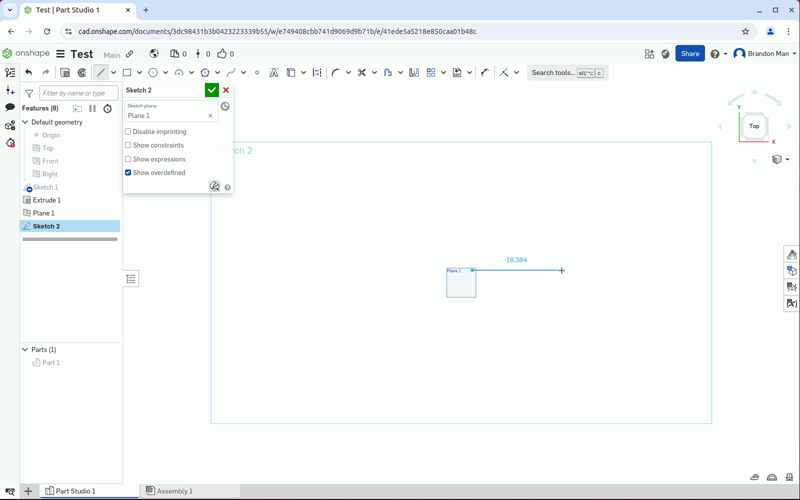
key_down(shift)
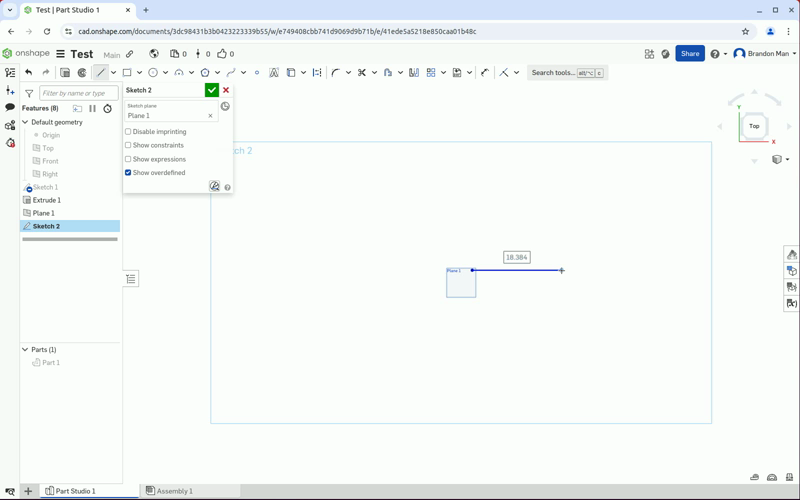
mouse_move(561, 204)
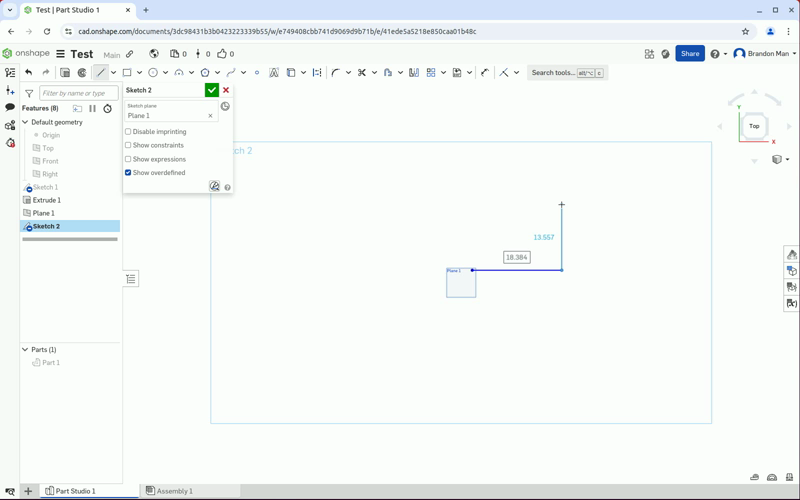
click(561, 204)
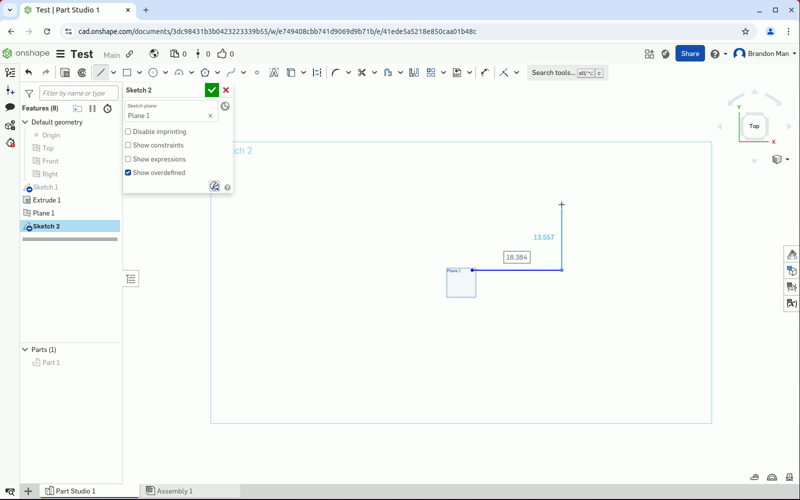
key_up(shift)
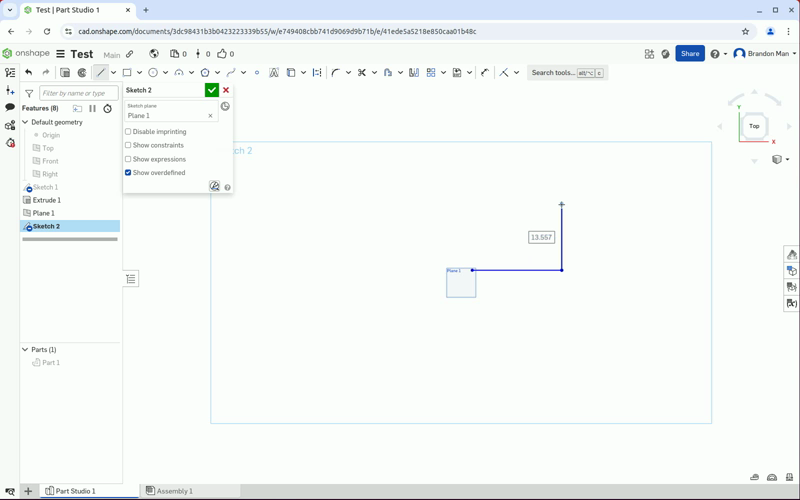
key_down(shift)
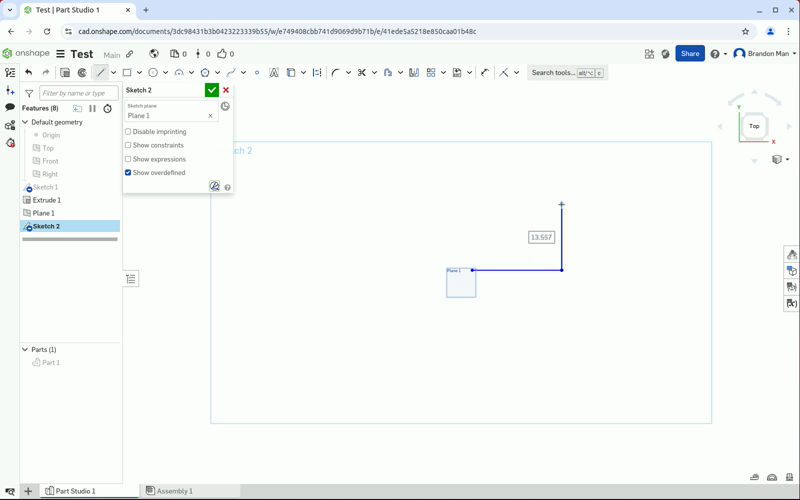
mouse_move(472, 204)
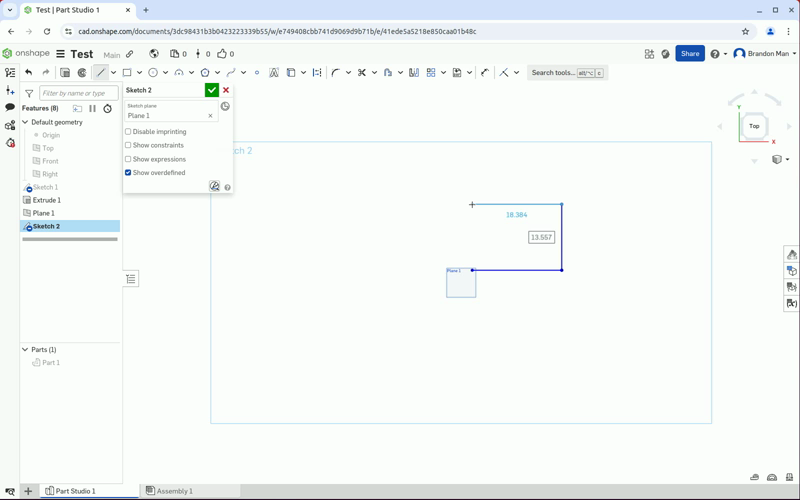
click(472, 204)
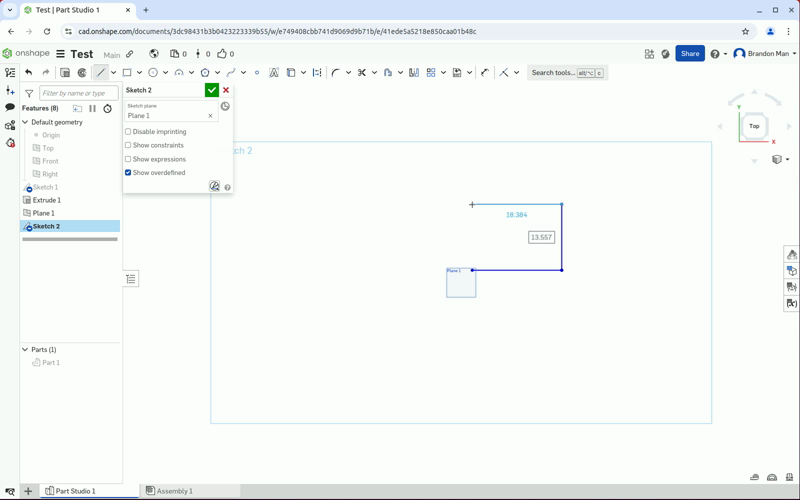
key_up(shift)
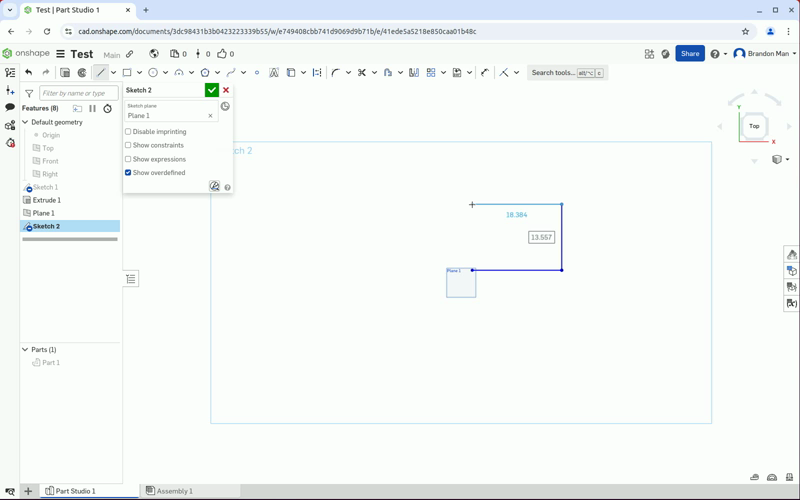
key_down(shift)
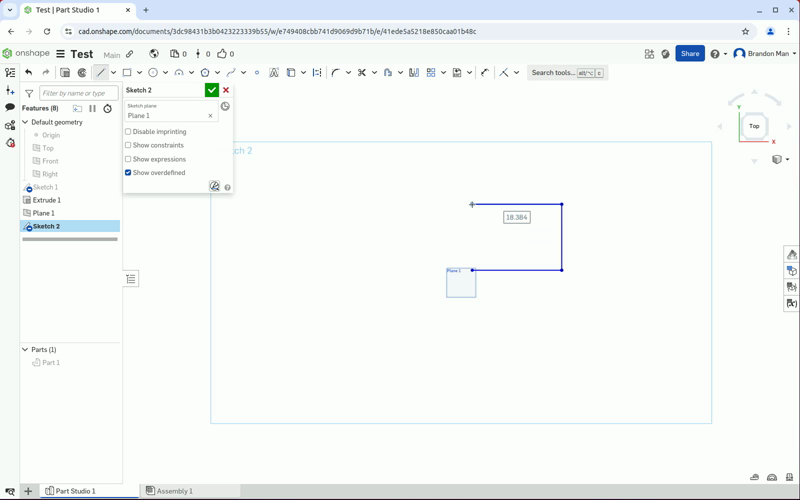
mouse_move(472, 270)
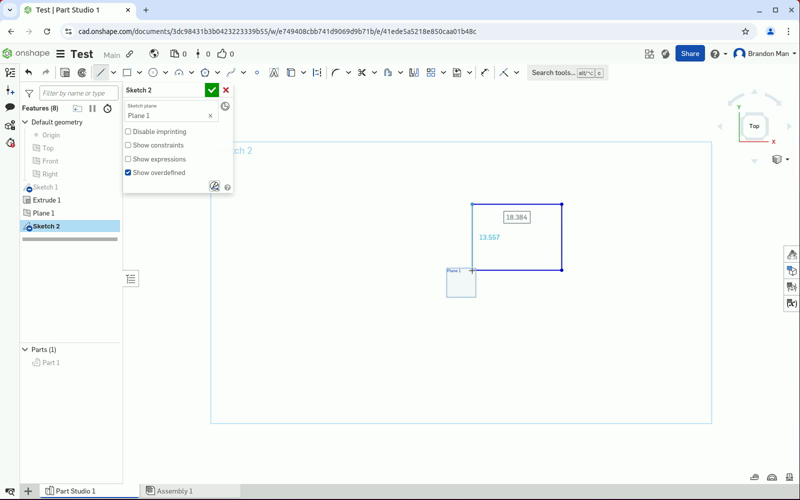
key_up(shift)
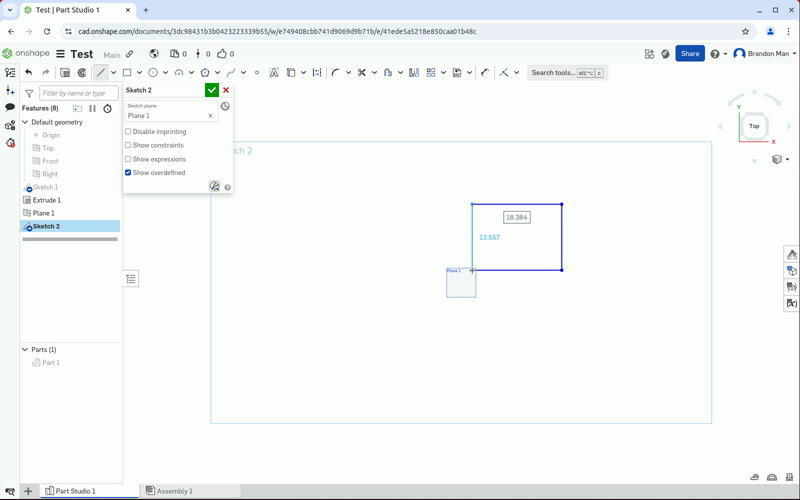
click(472, 270)
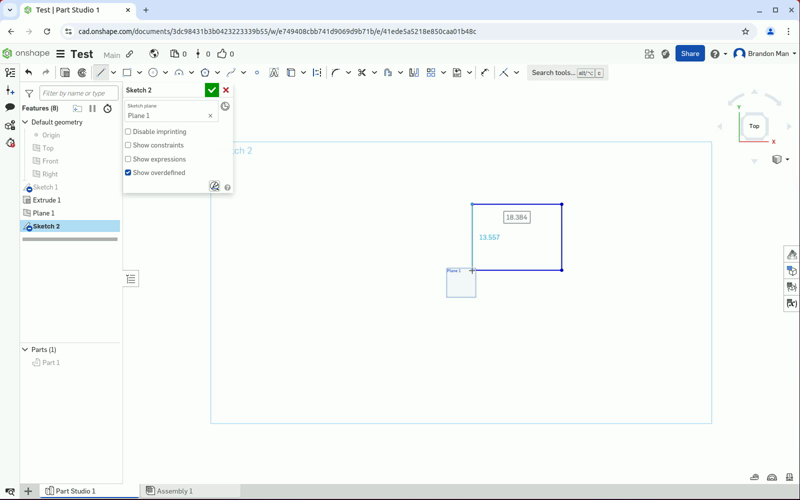
key(esc)
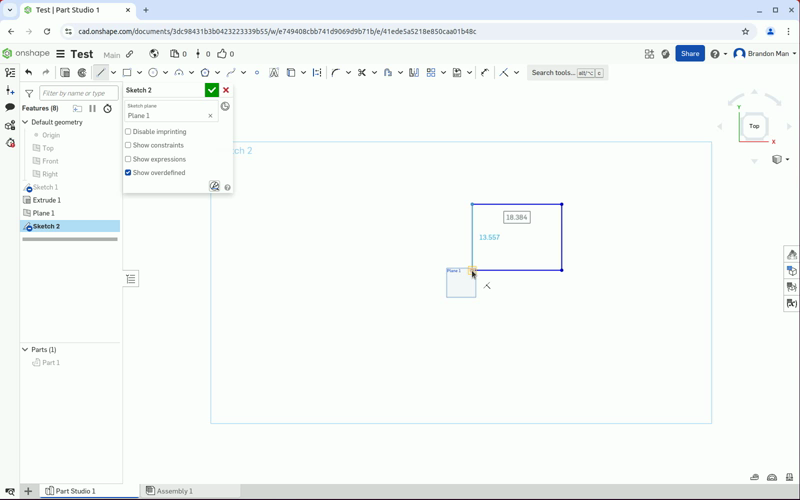
mouse_move(511, 264)
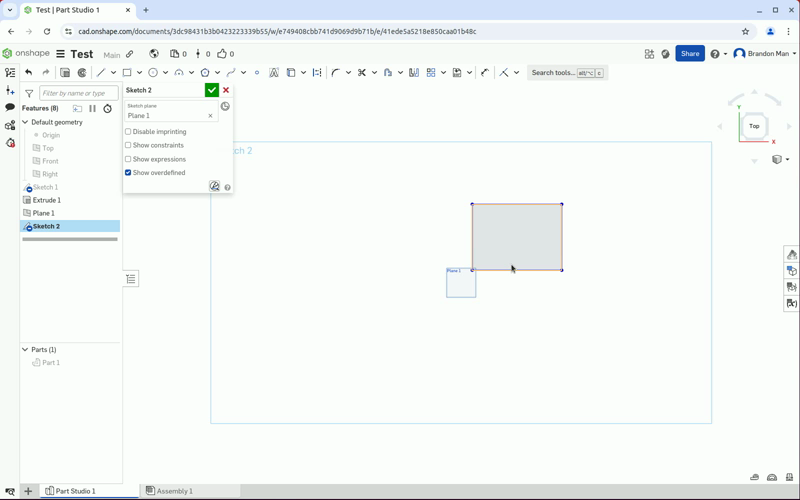
click(511, 264)
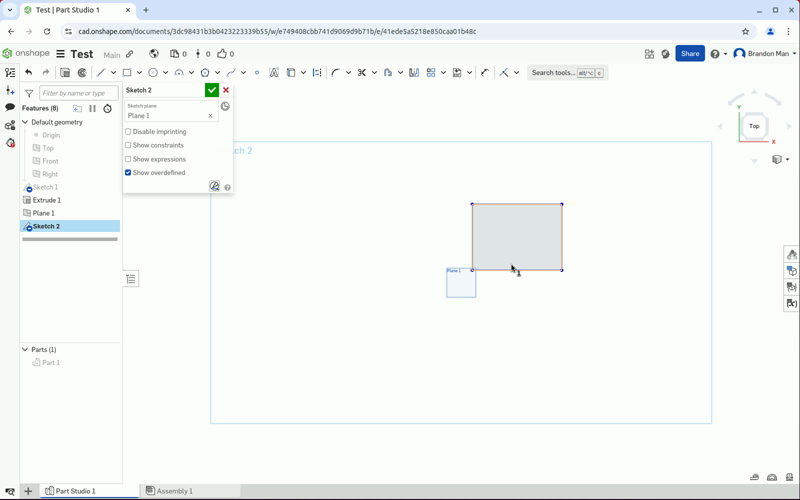
mouse_move(73, 352)
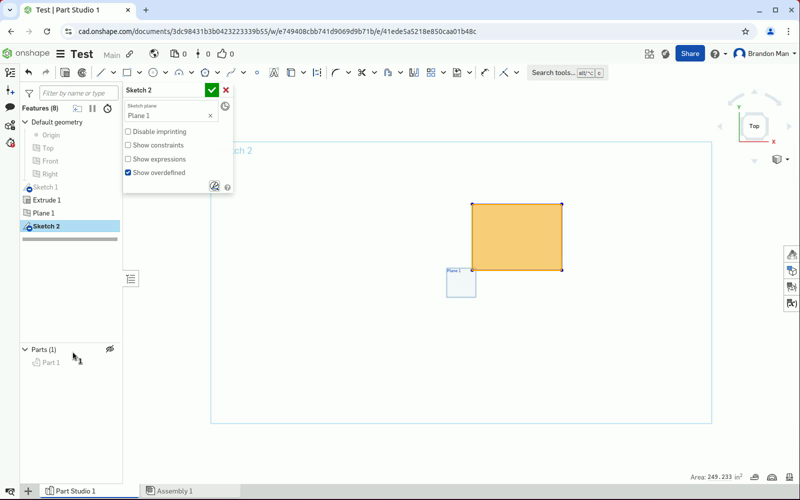
key(shift+y)
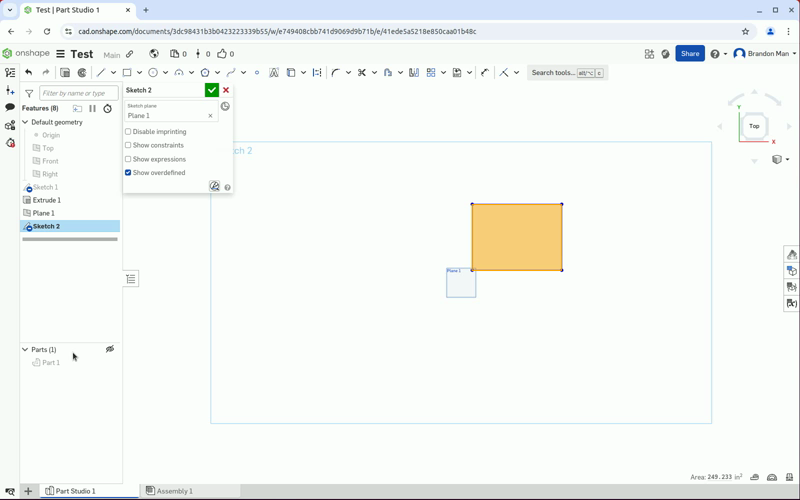
key(shift+e)
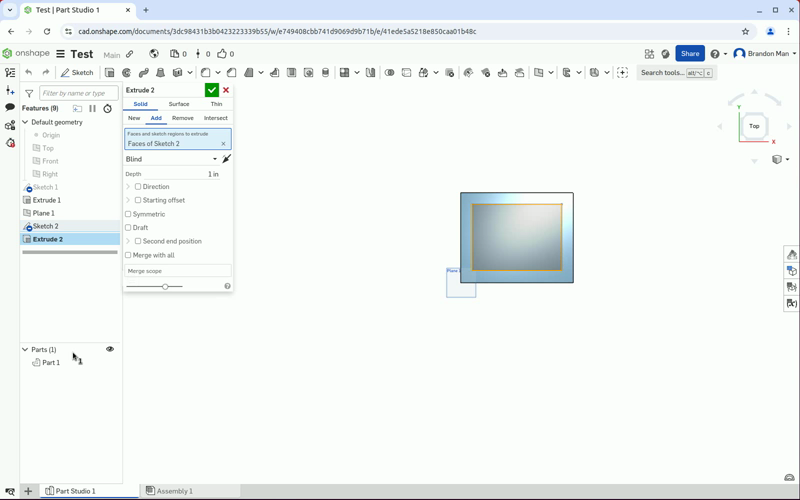
mouse_move(143, 106)
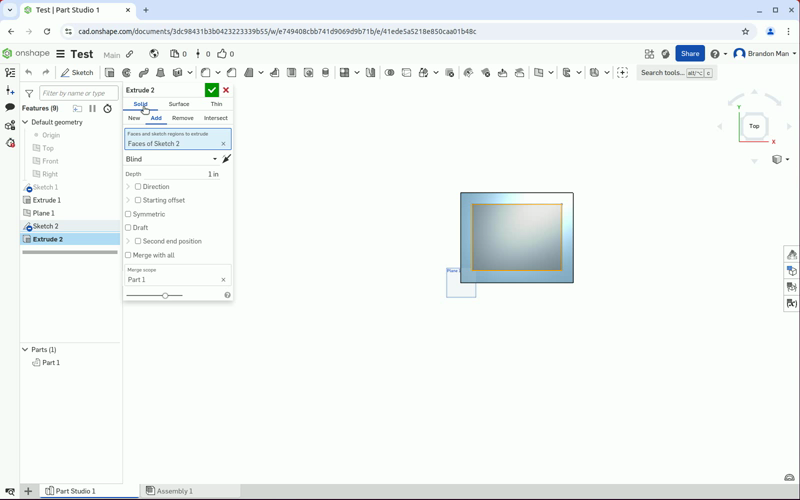
click(143, 106)
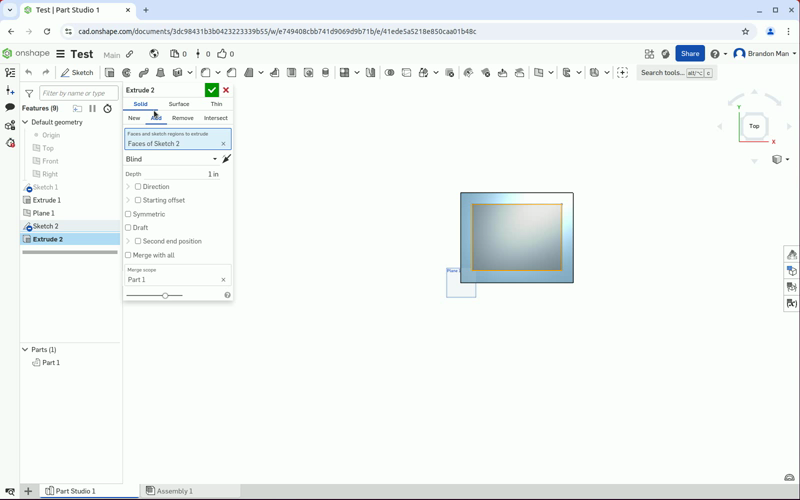
mouse_move(186, 120)
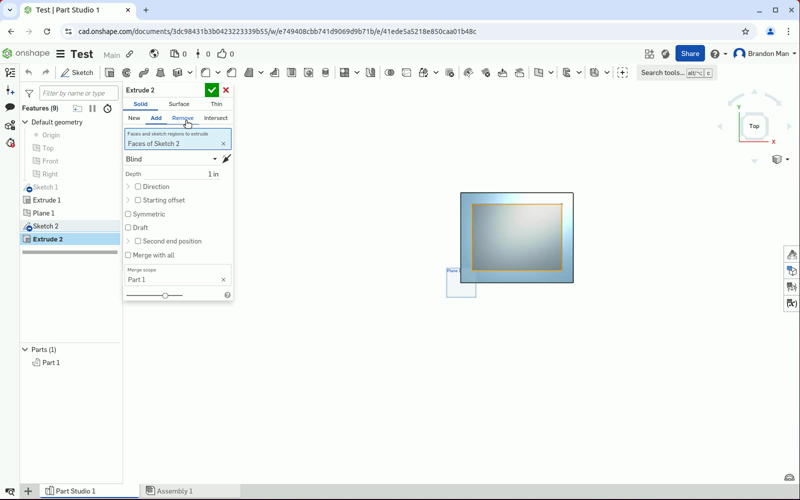
click(186, 120)
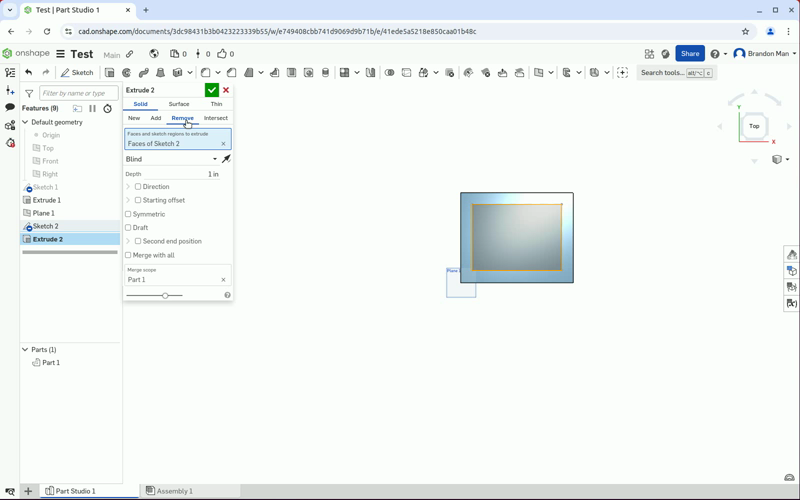
key(tab, 4)
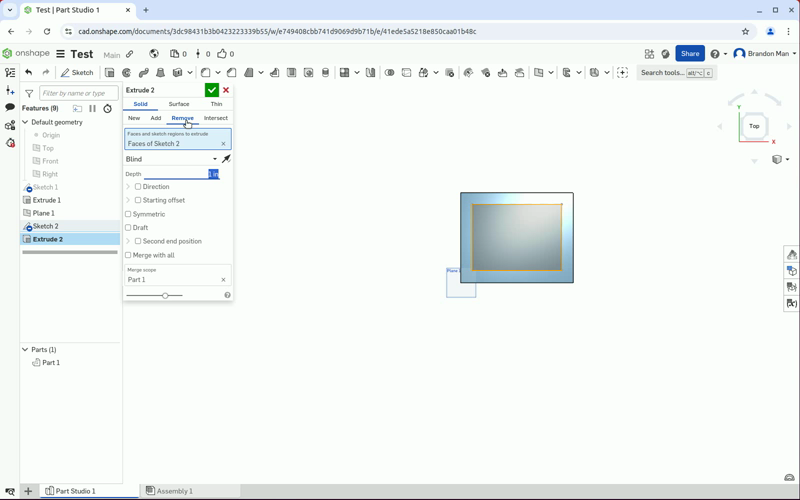
text(0.722)
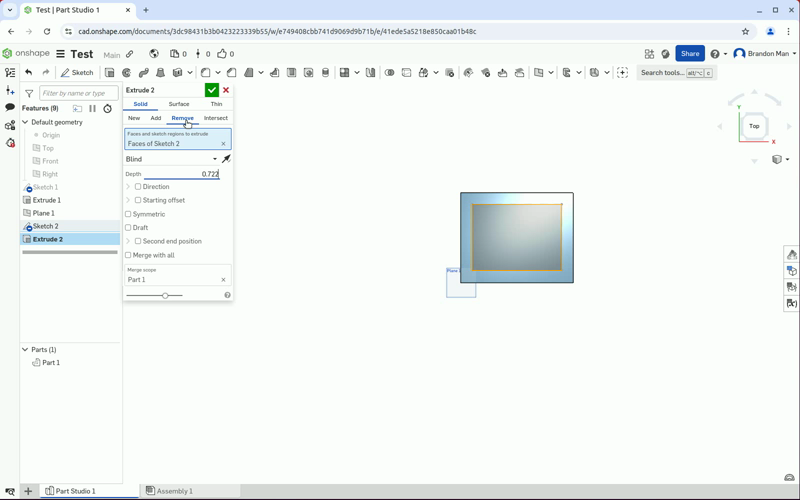
key(tab, 6)
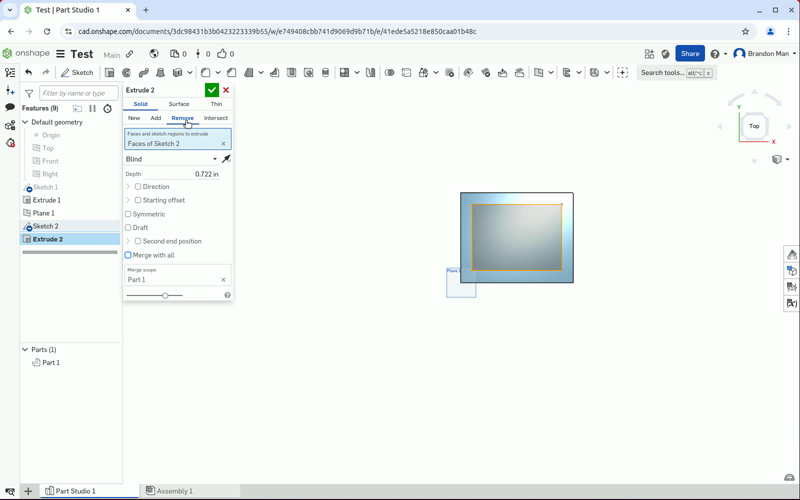
key(space)
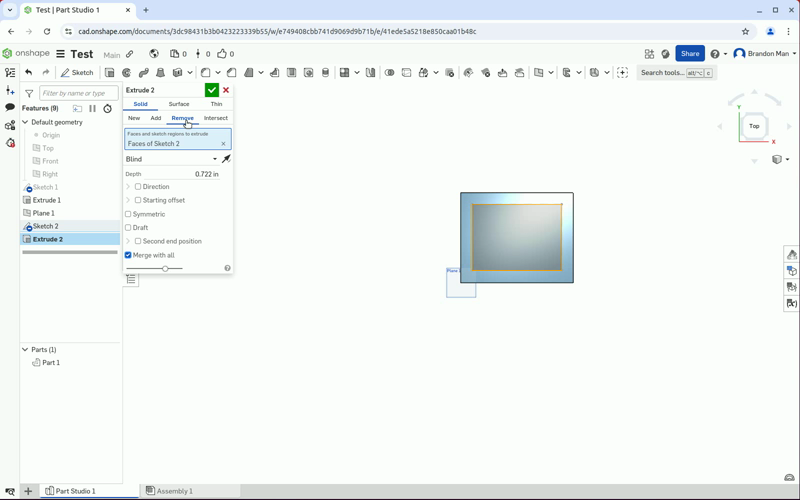
key(enter)
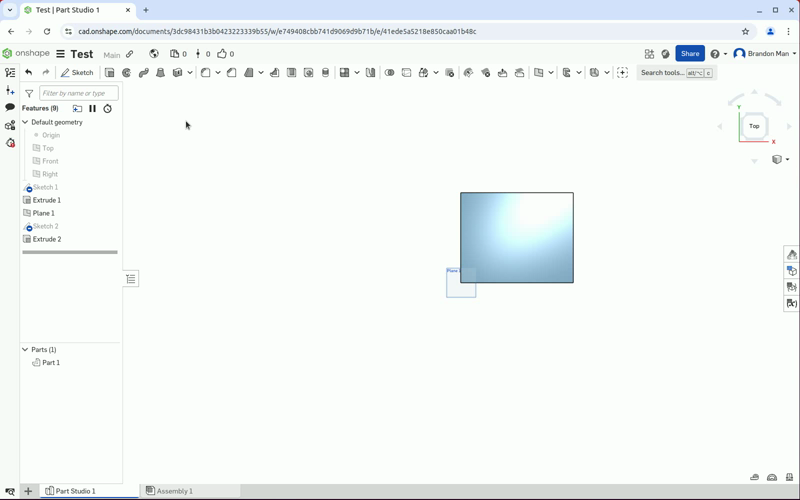
key(shift+h)
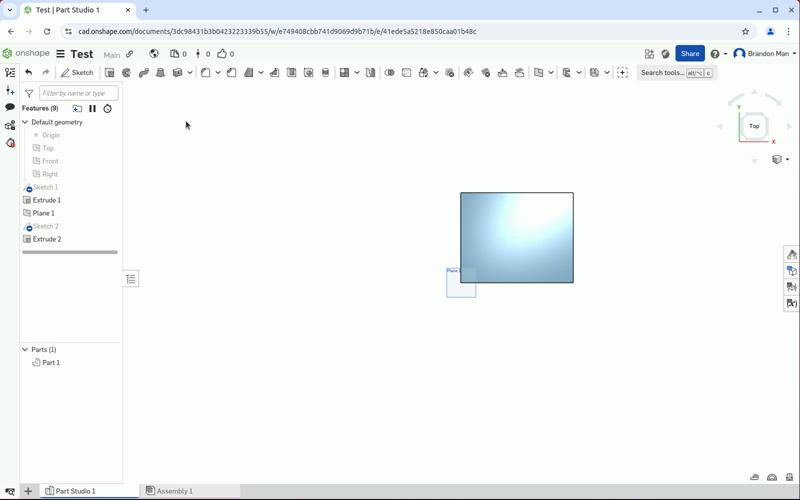
key(shift+h)
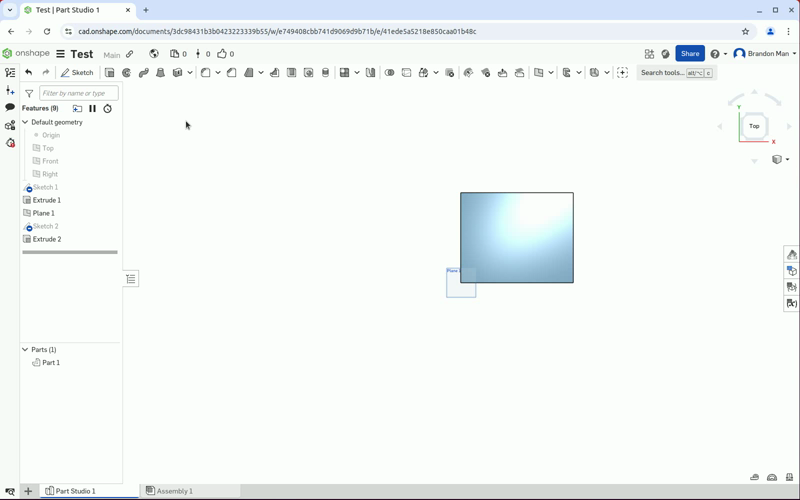
mouse_move(73, 189)
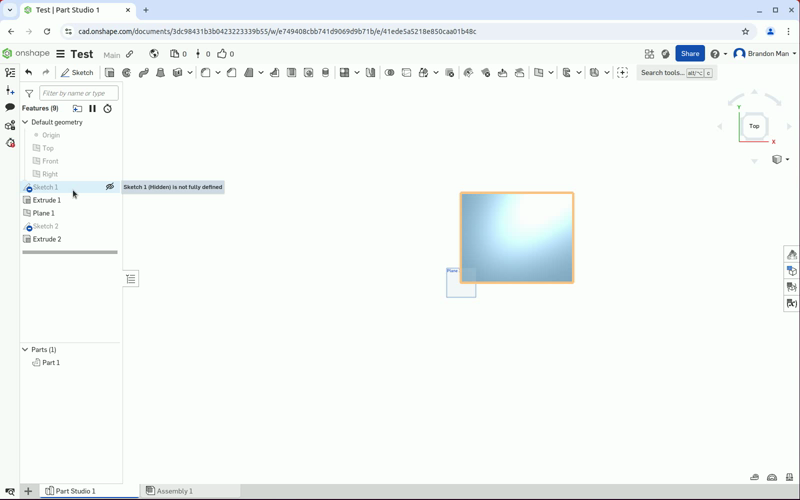
click(73, 189)
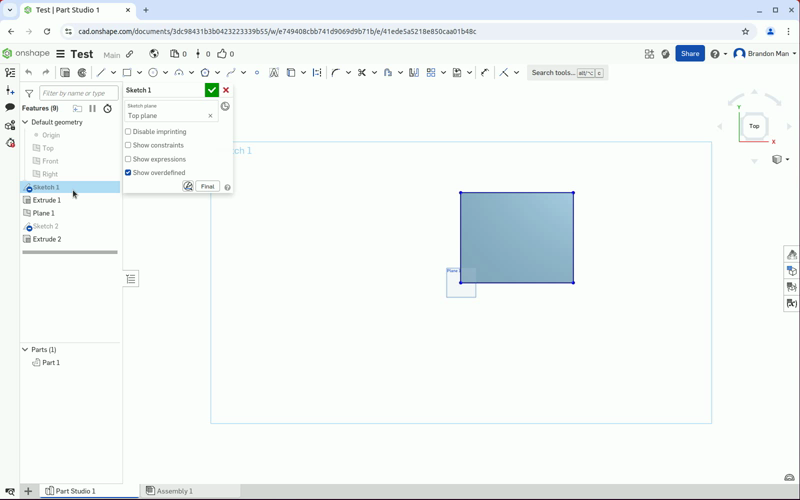
mouse_move(229, 92)
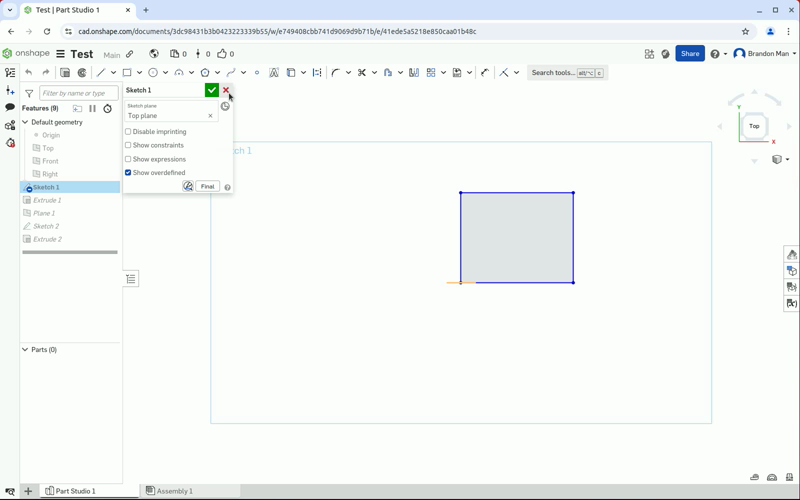
click(229, 92)
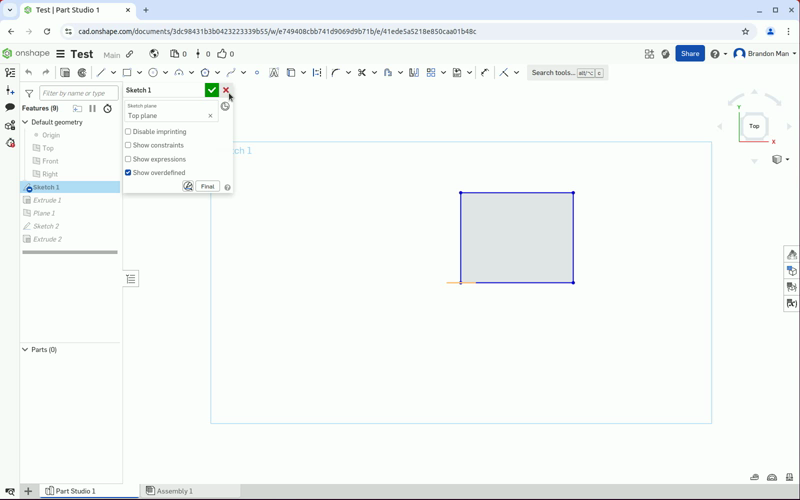
key(shift+s)
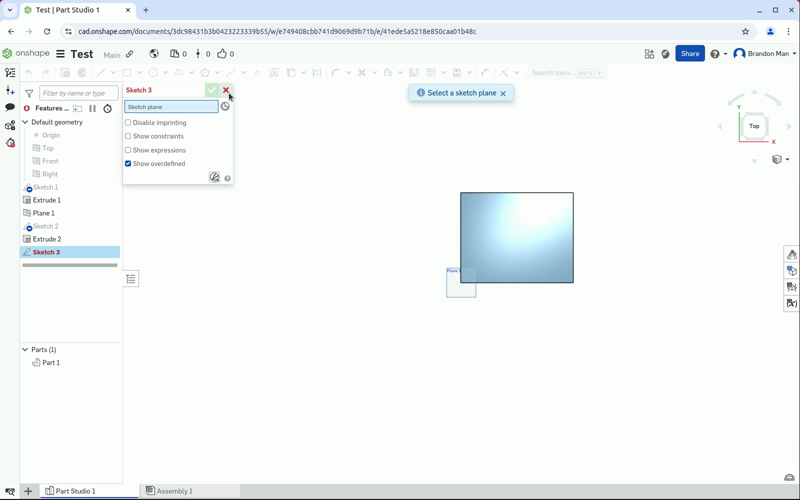
mouse_move(73, 215)
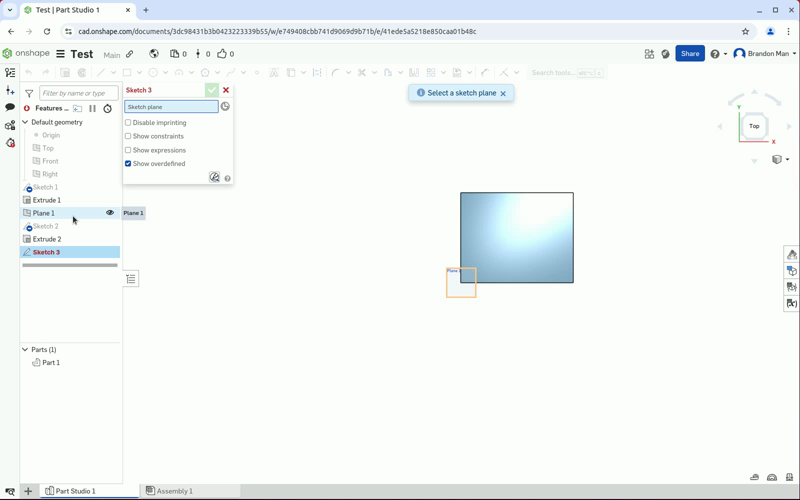
click(73, 215)
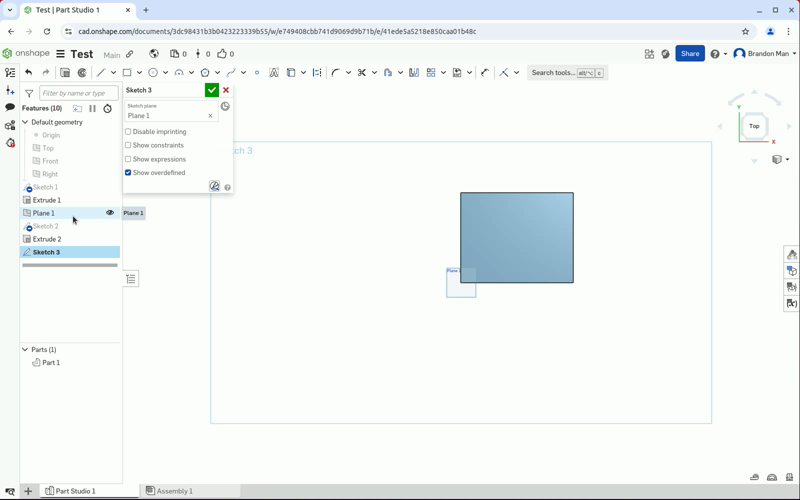
mouse_move(73, 352)
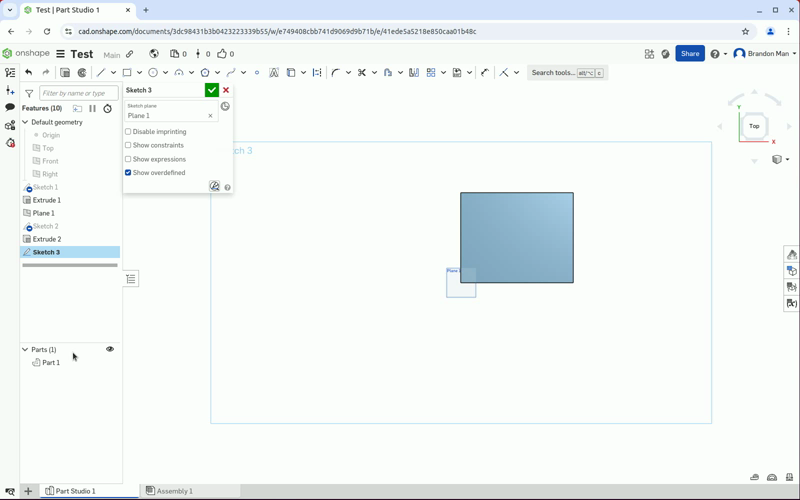
key(y)
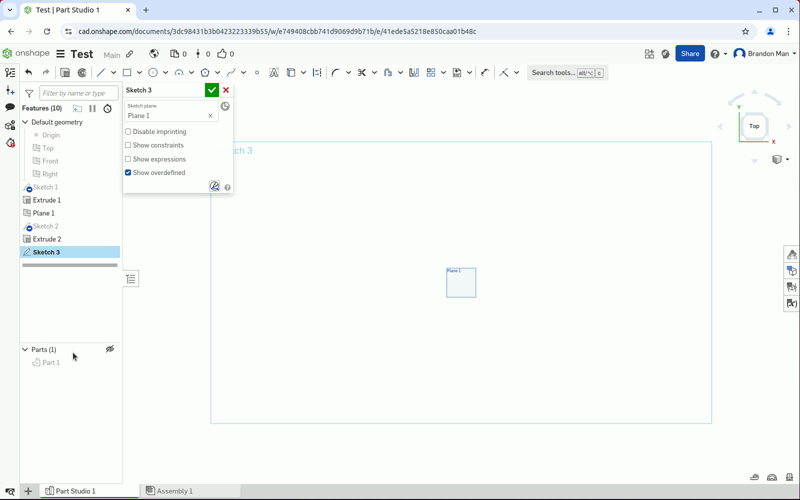
key(l)
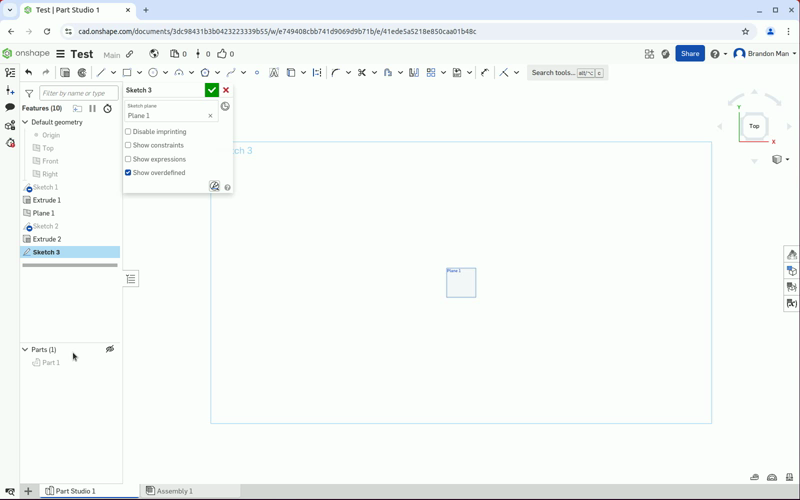
key_down(shift)
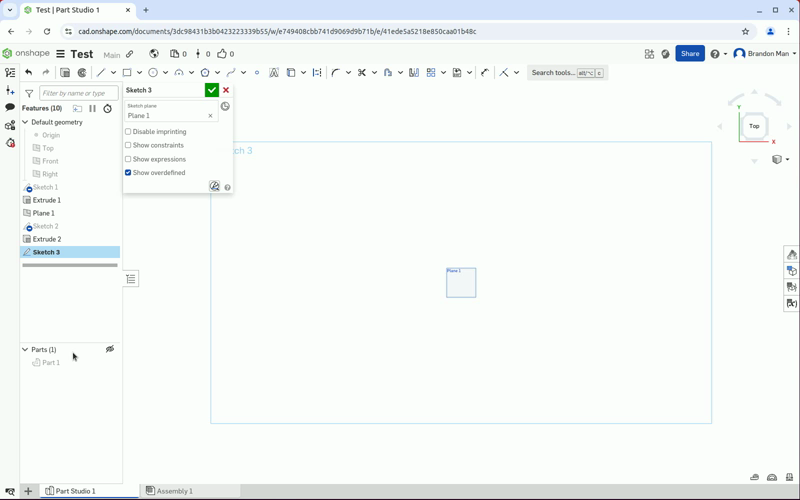
mouse_move(472, 270)
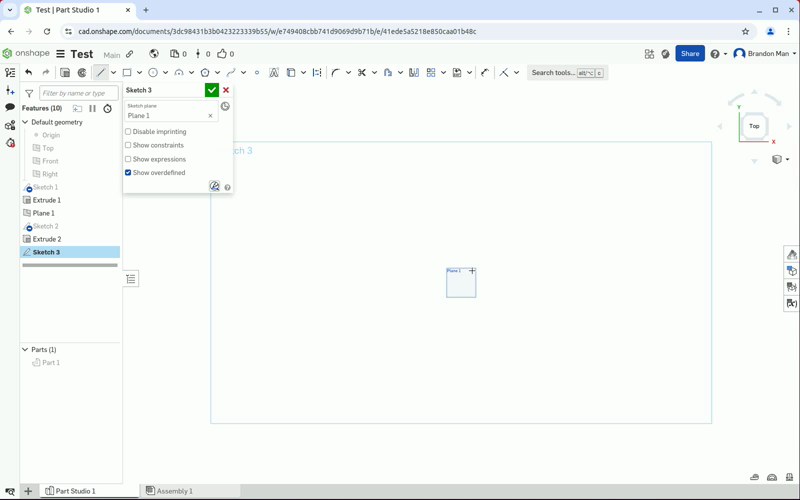
click(472, 270)
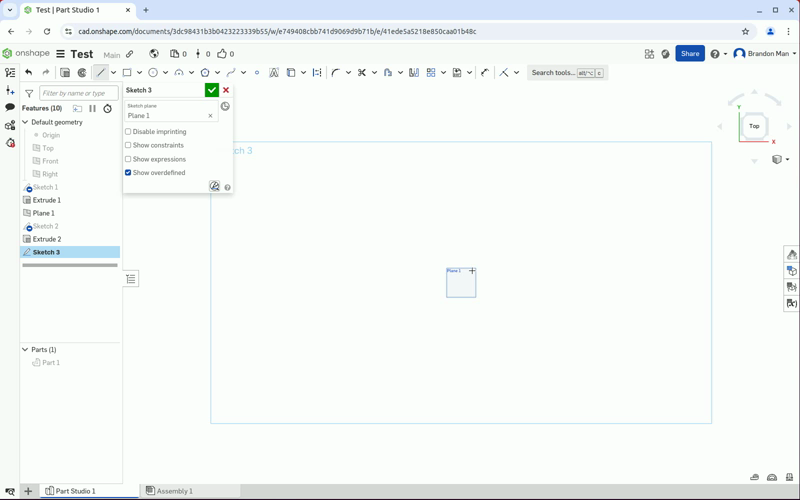
key_up(shift)
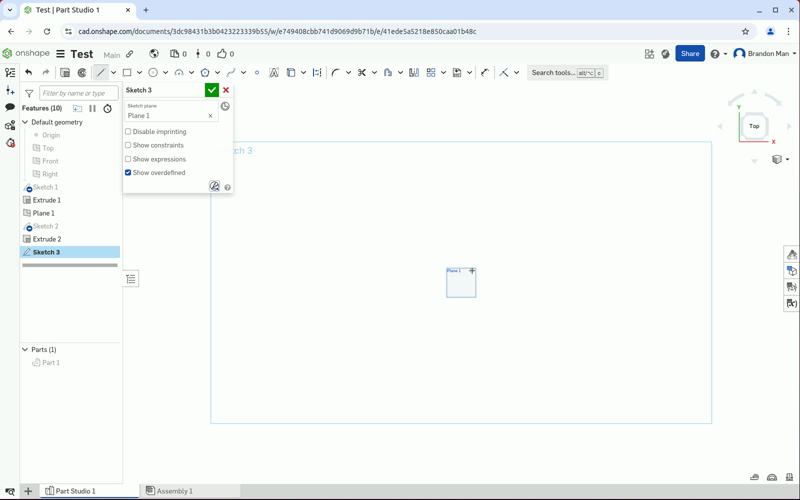
key_down(shift)
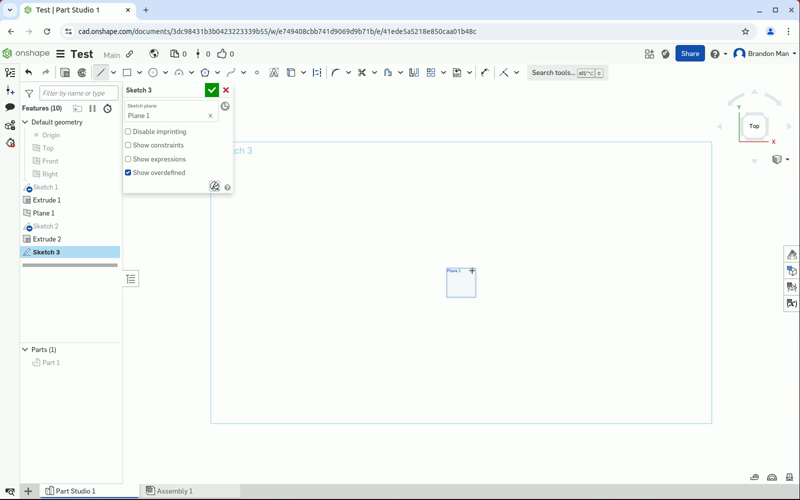
mouse_move(561, 270)
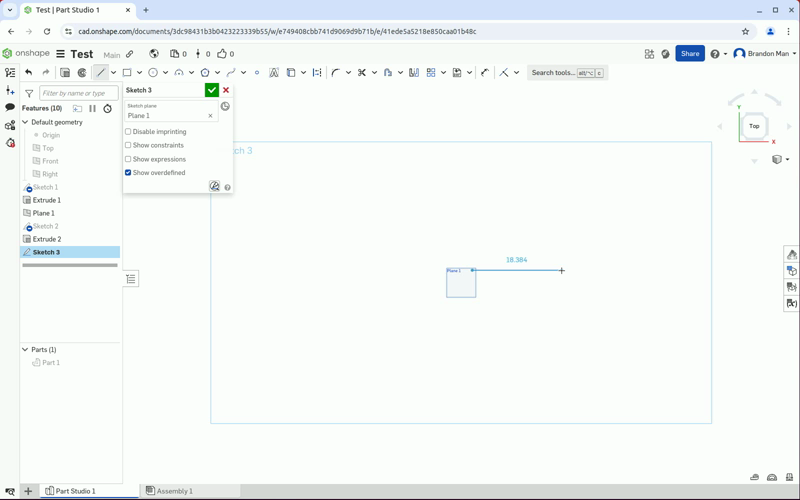
click(561, 270)
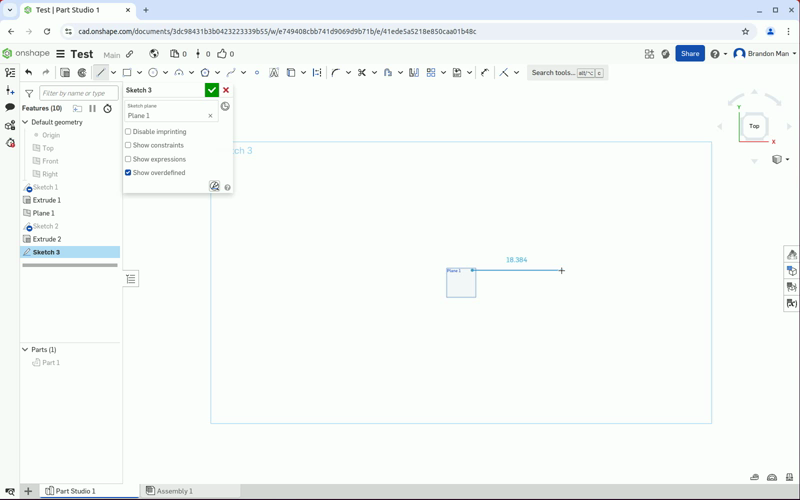
key_up(shift)
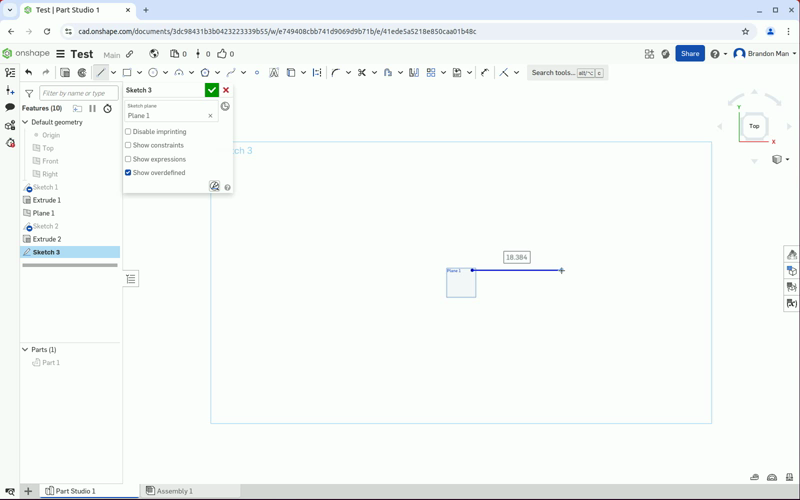
key_down(shift)
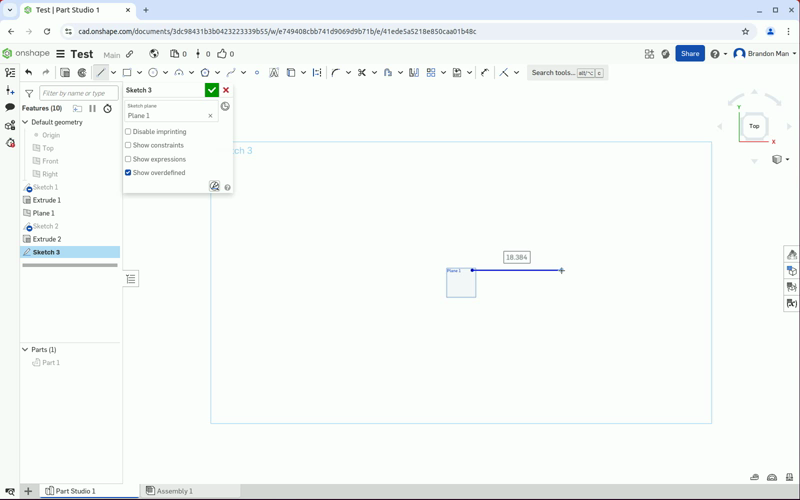
mouse_move(561, 204)
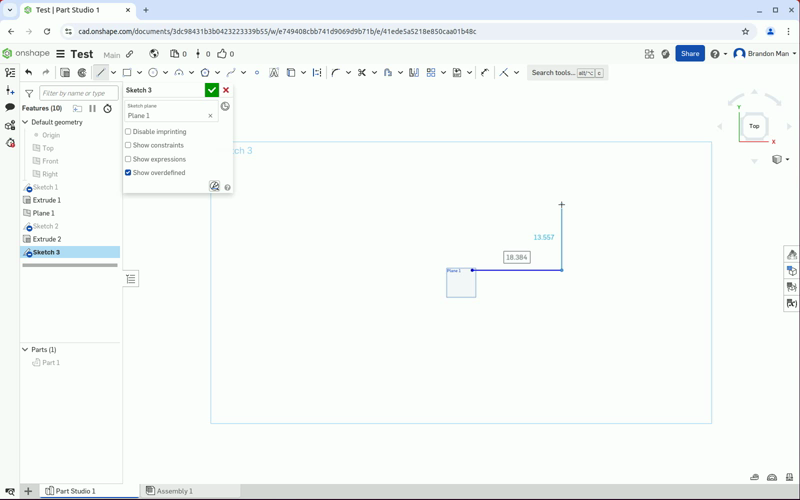
click(561, 204)
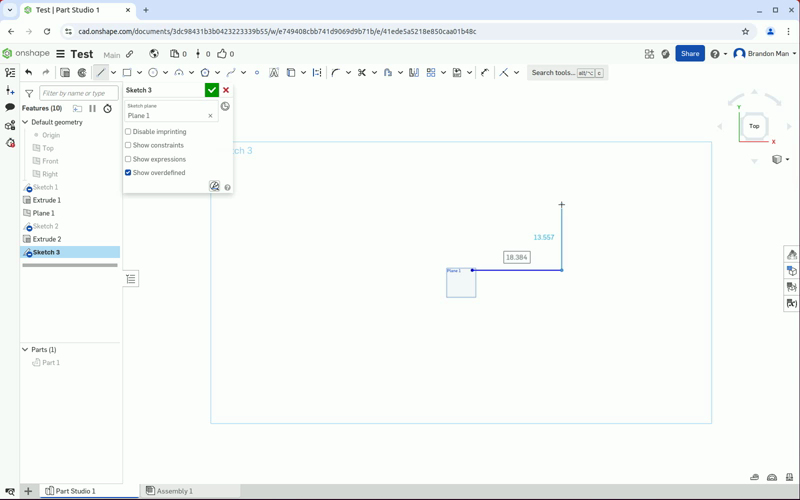
key_up(shift)
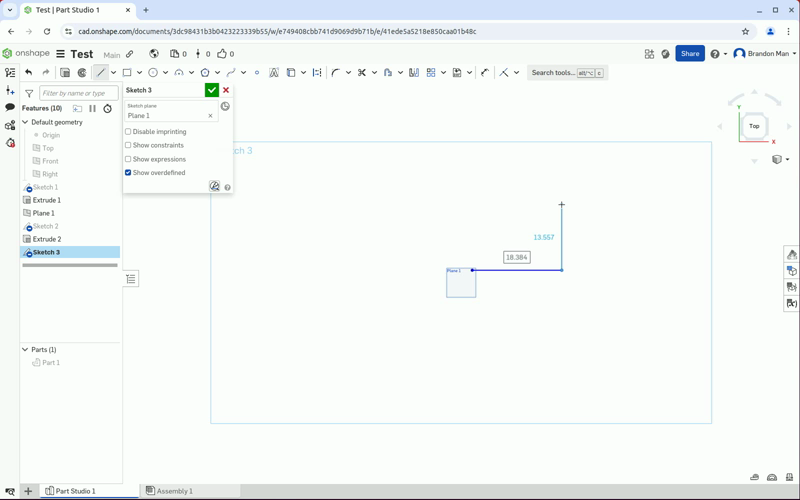
key_down(shift)
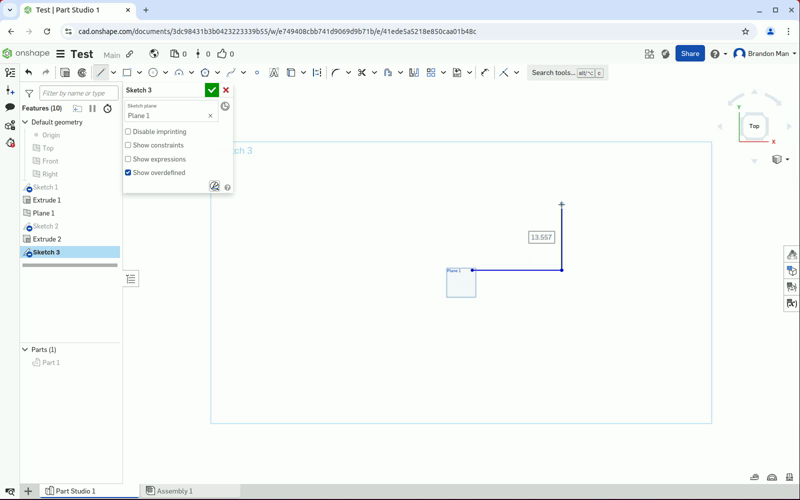
mouse_move(472, 204)
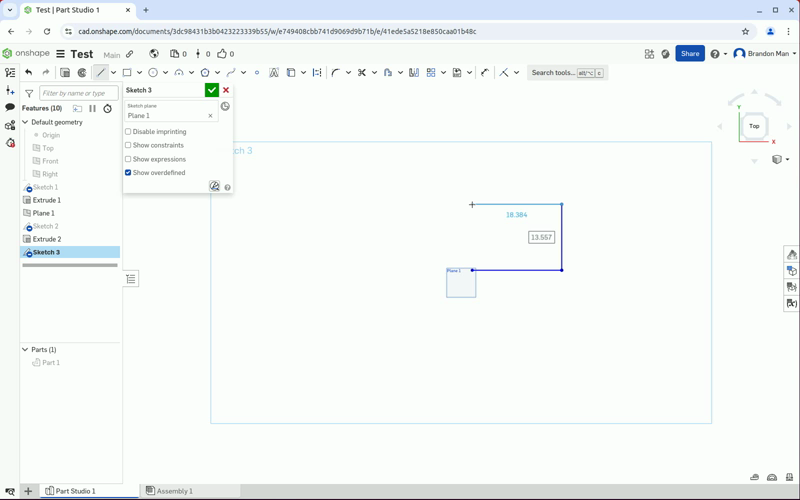
click(472, 204)
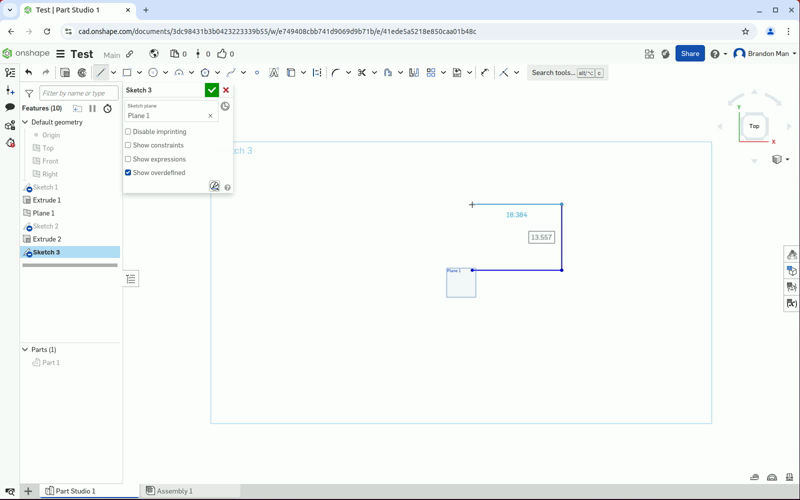
key_up(shift)
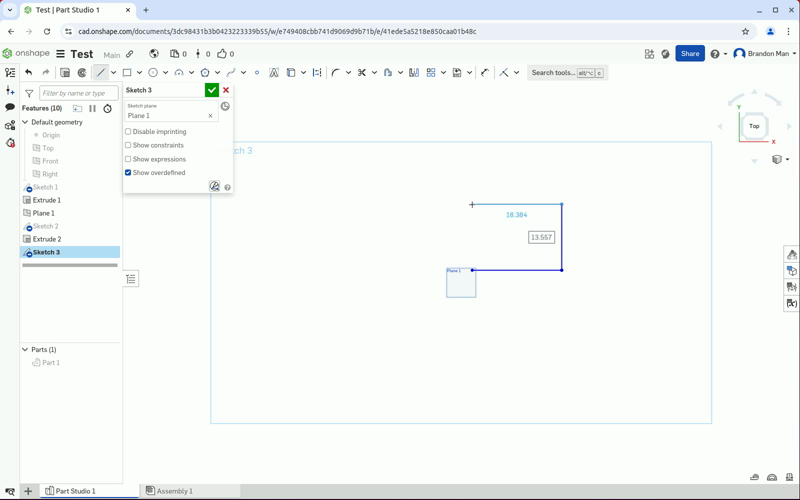
key_down(shift)
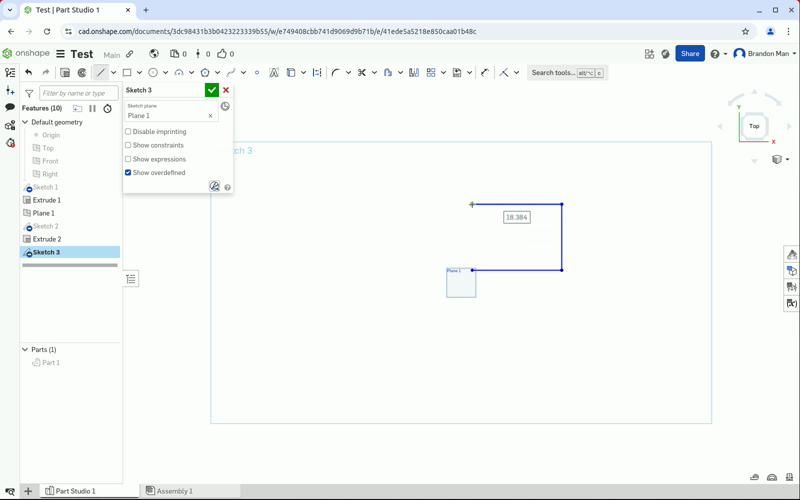
mouse_move(472, 270)
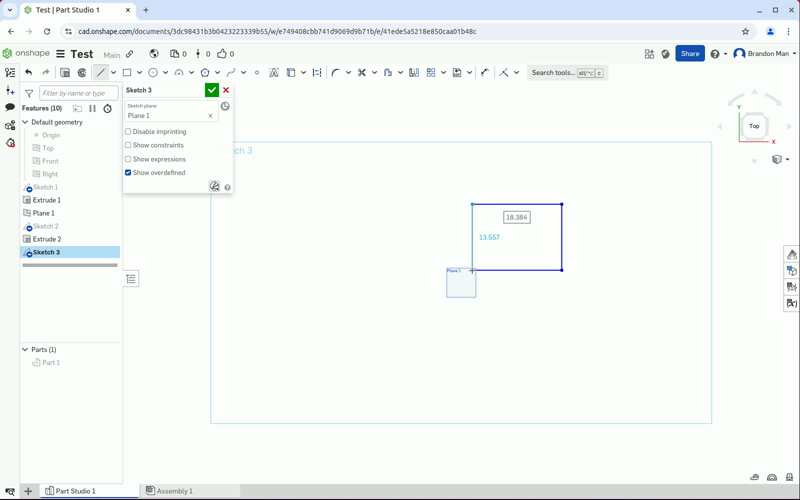
key_up(shift)
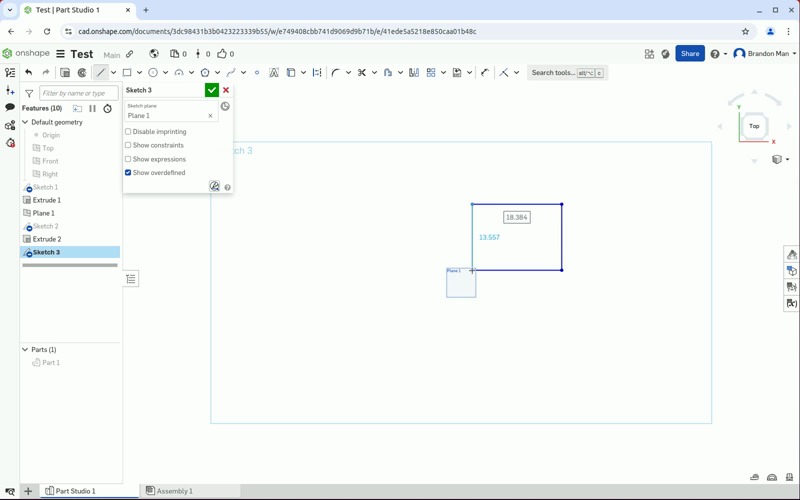
click(472, 270)
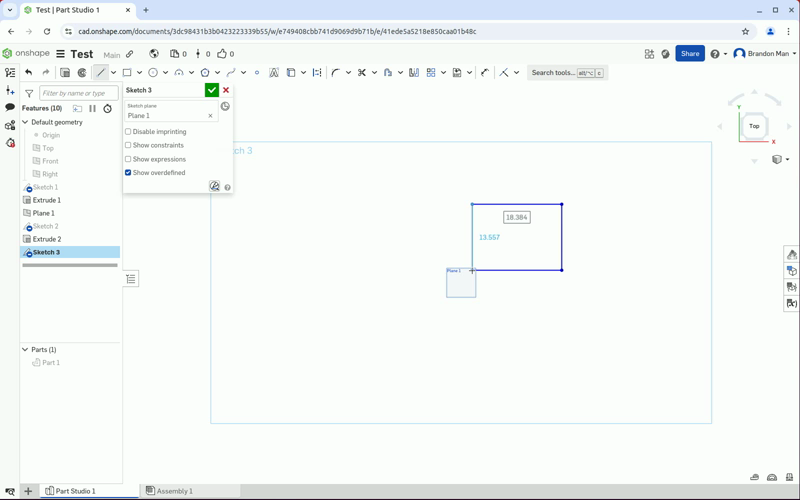
key(esc)
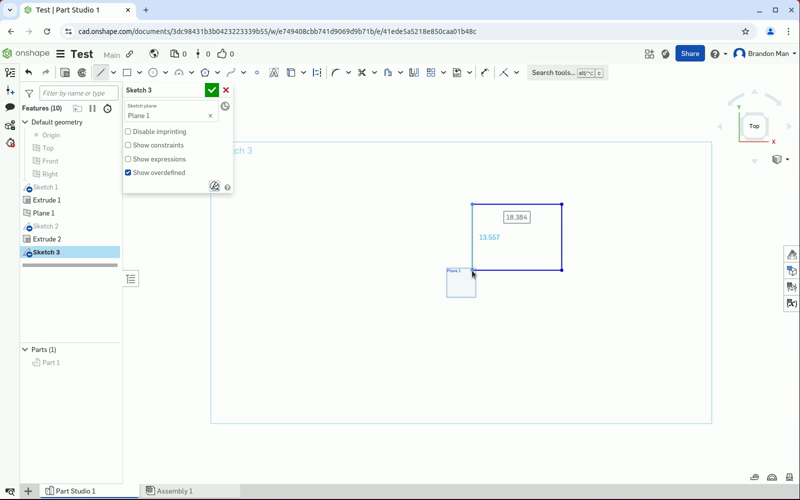
mouse_move(530, 246)
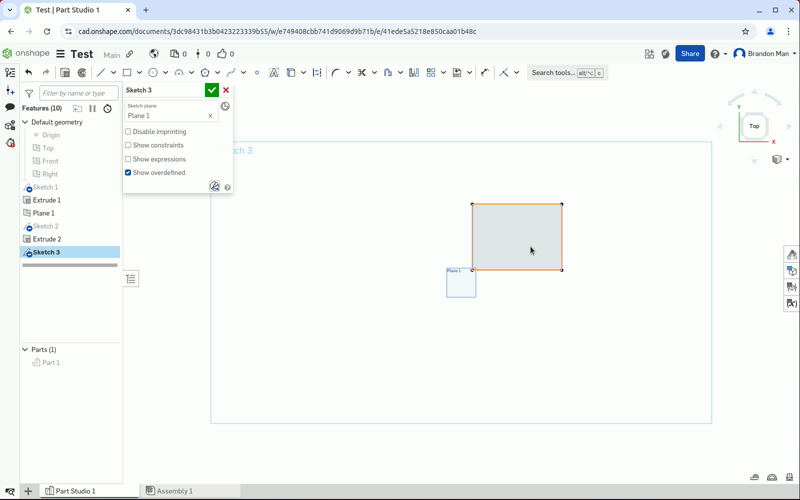
click(530, 246)
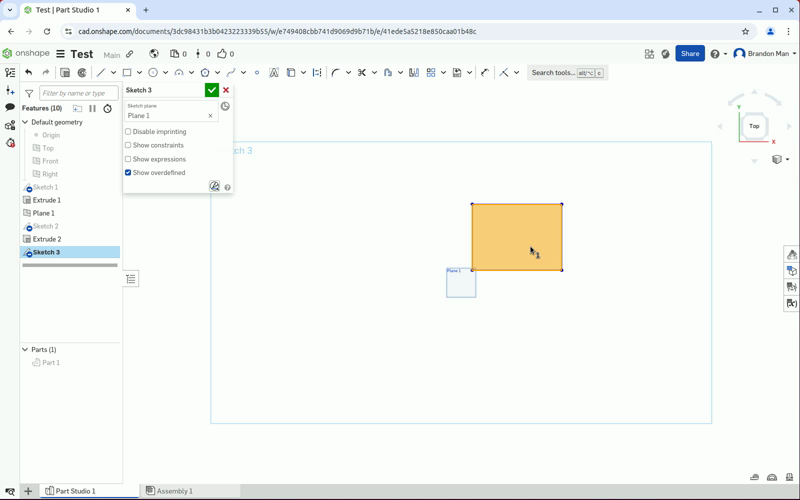
mouse_move(73, 352)
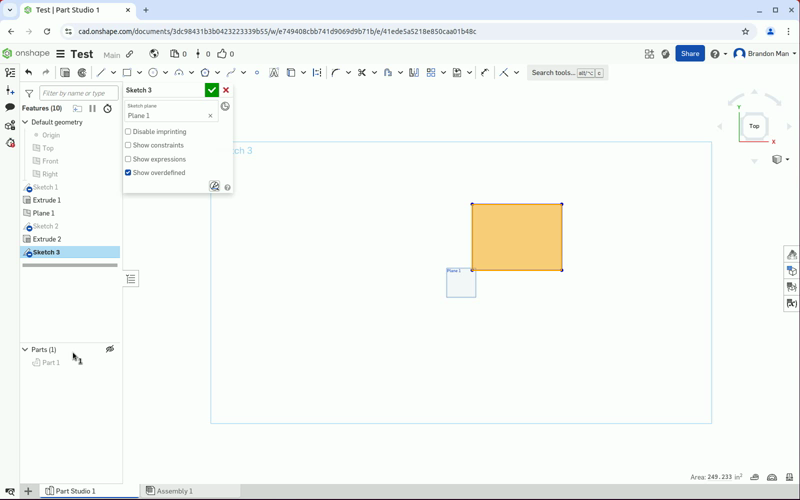
key(shift+y)
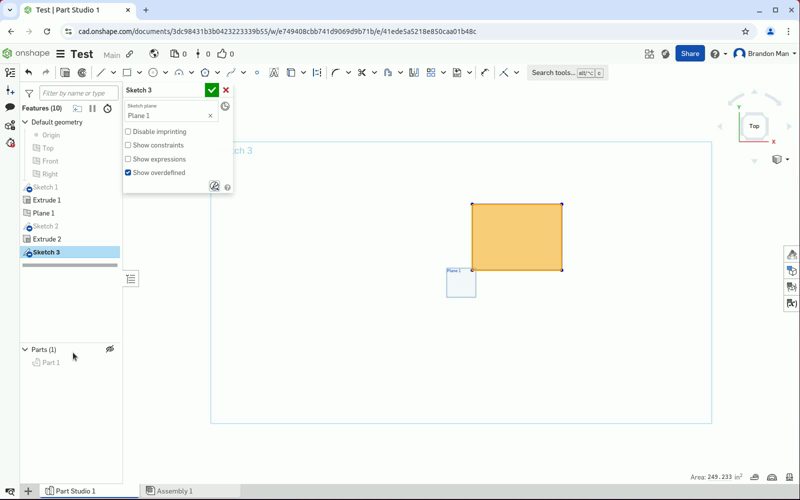
key(shift+e)
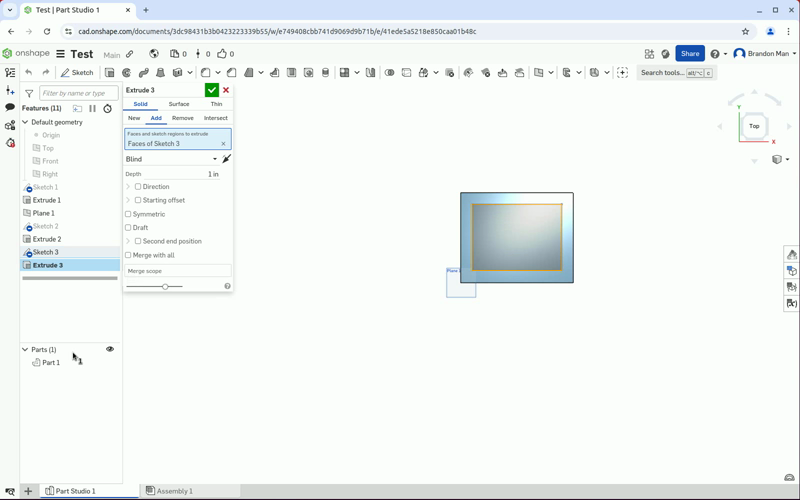
mouse_move(143, 106)
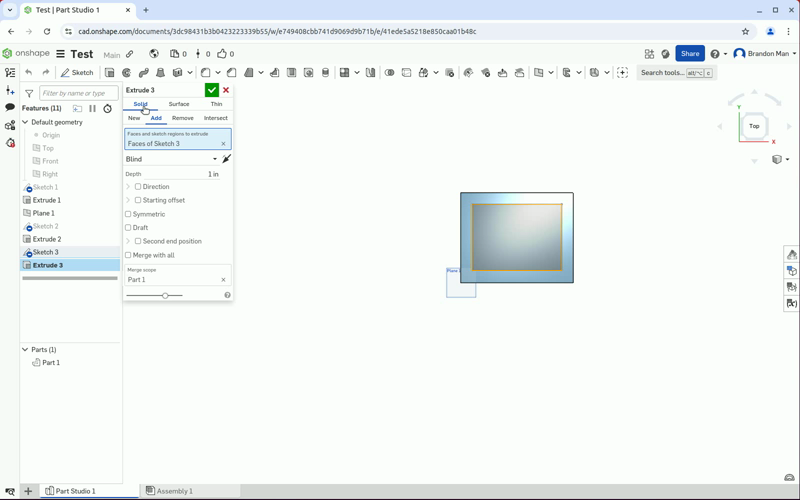
click(143, 106)
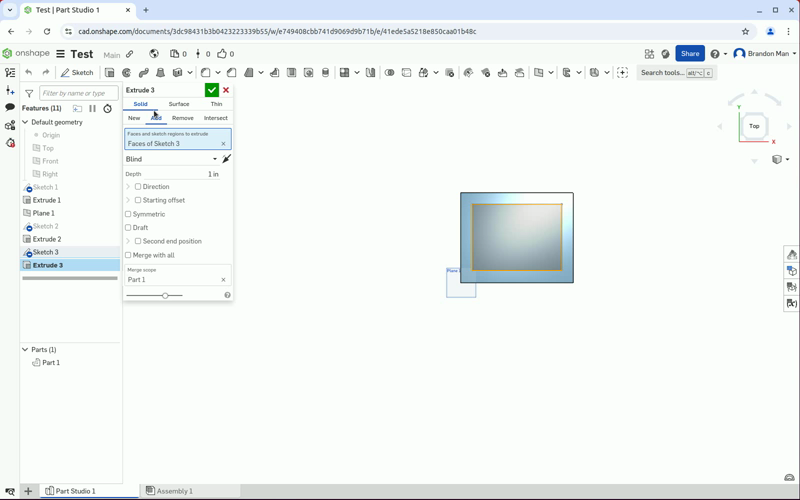
mouse_move(186, 120)
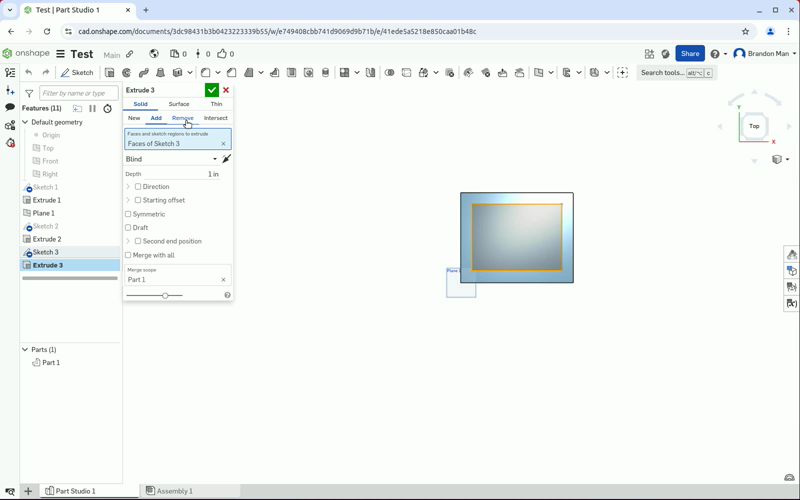
click(186, 120)
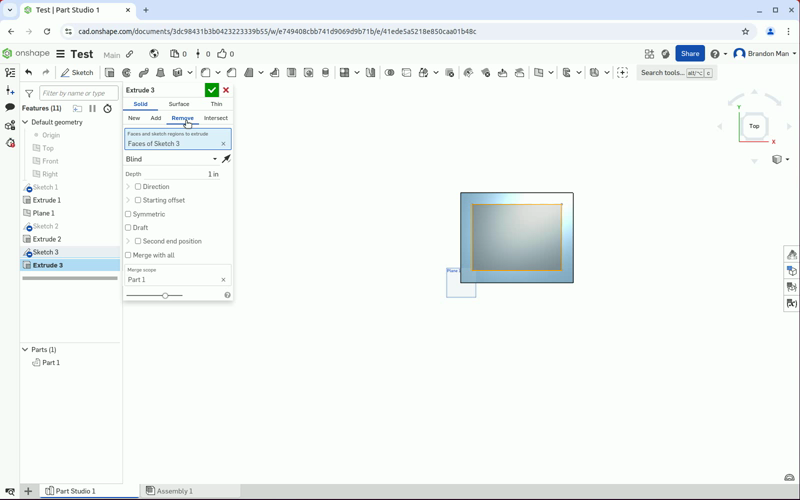
key(tab, 4)
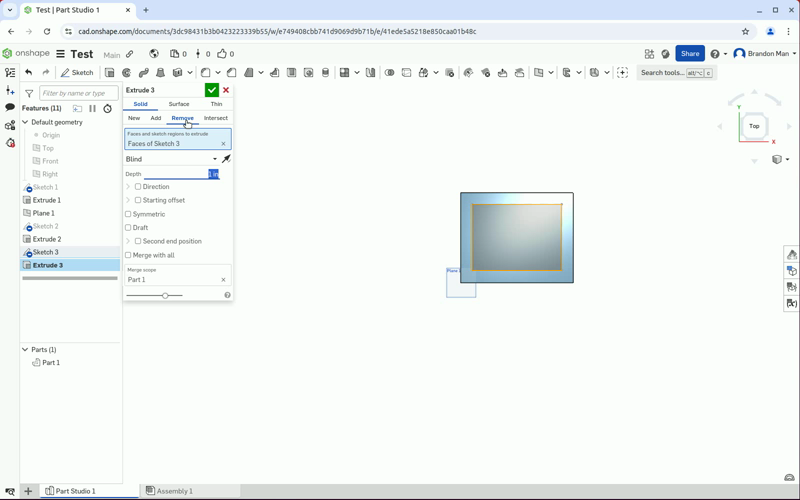
text(0.241)
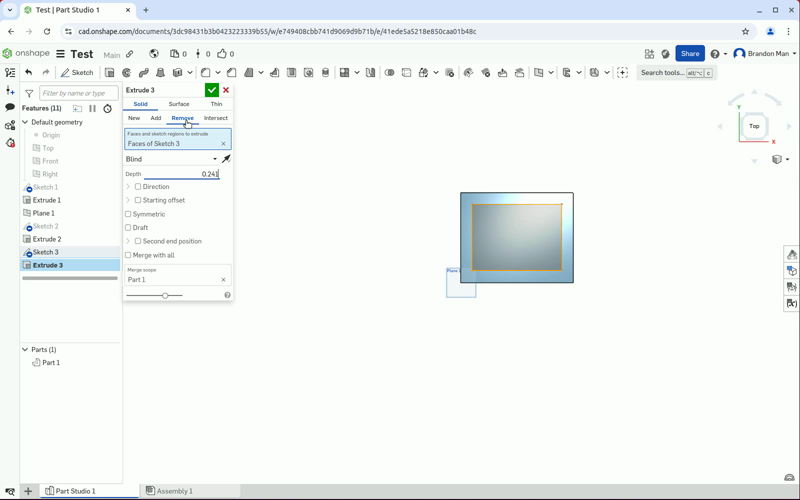
key(tab, 6)
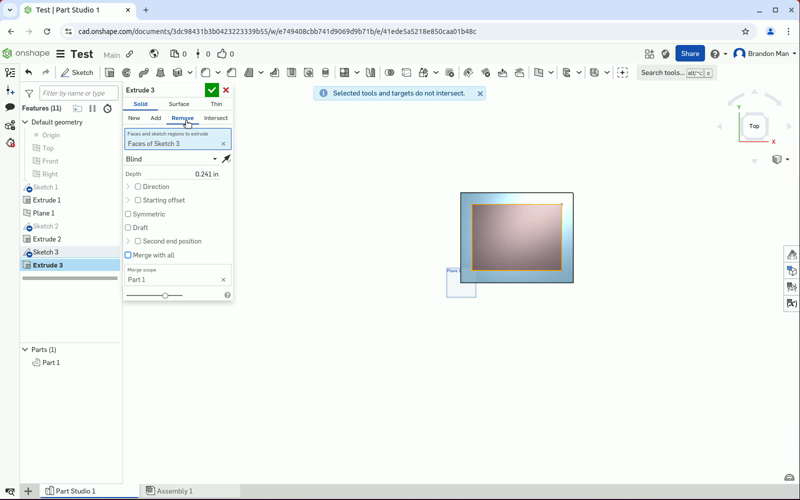
key(space)
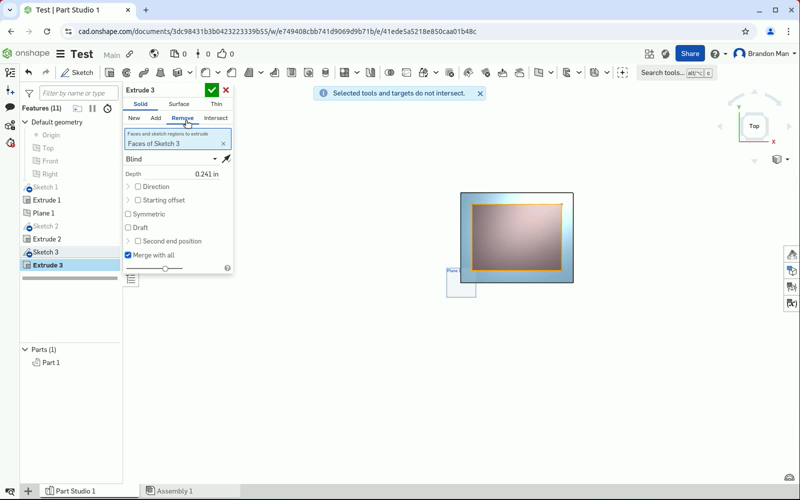
key(enter)
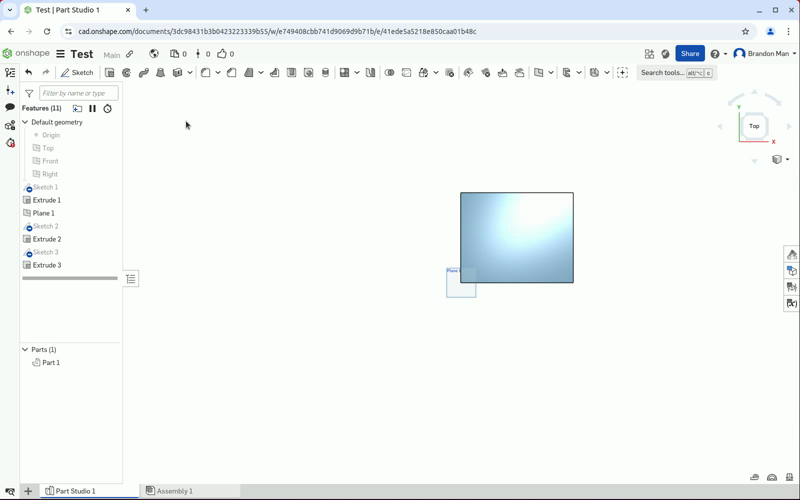
key(shift+h)
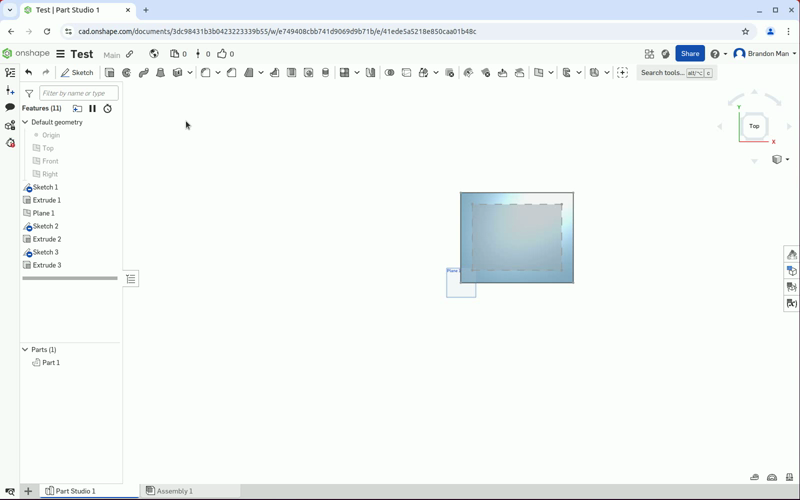
key(shift+h)
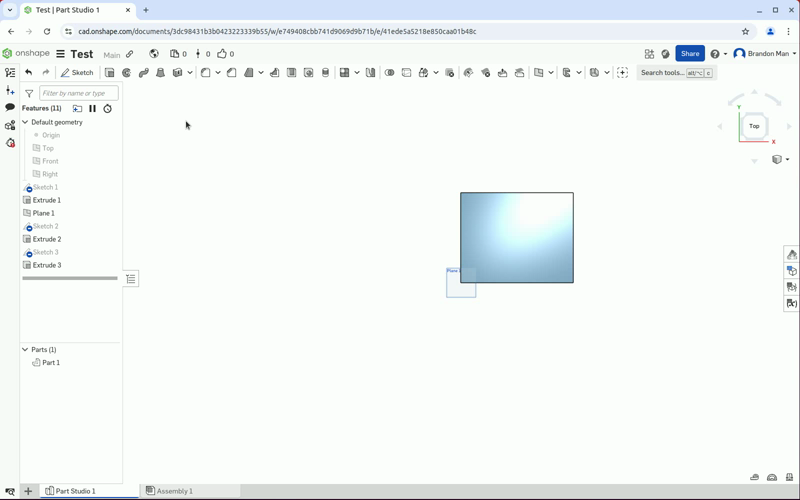
mouse_move(73, 189)
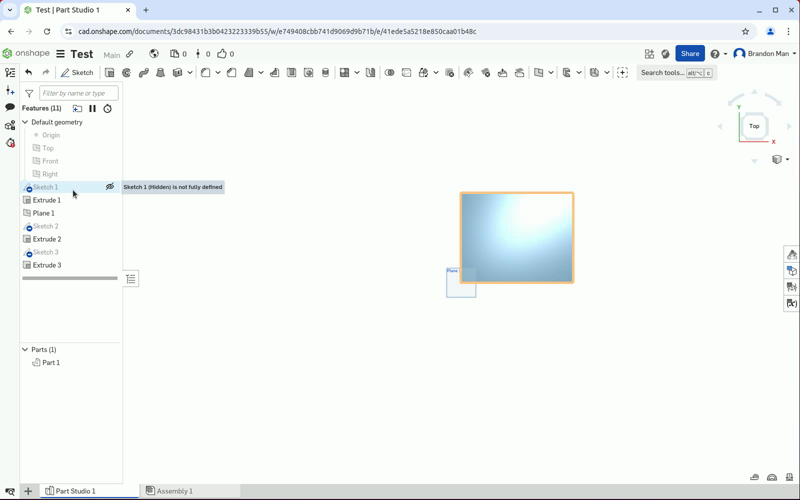
click(73, 189)
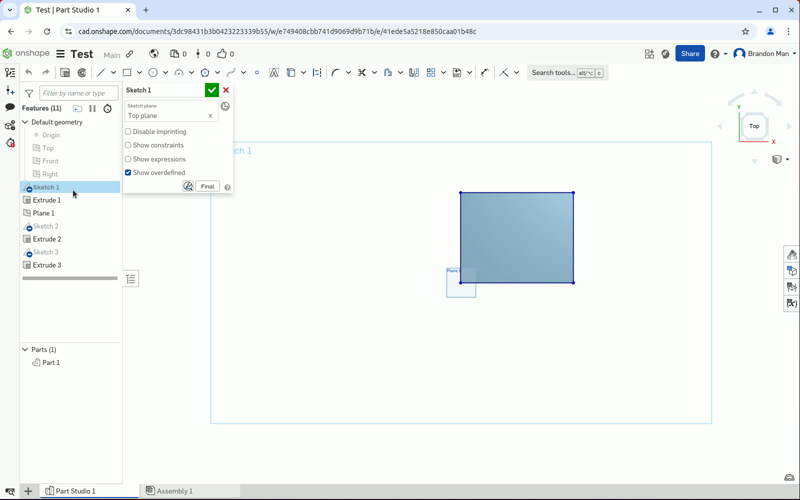
mouse_move(229, 92)
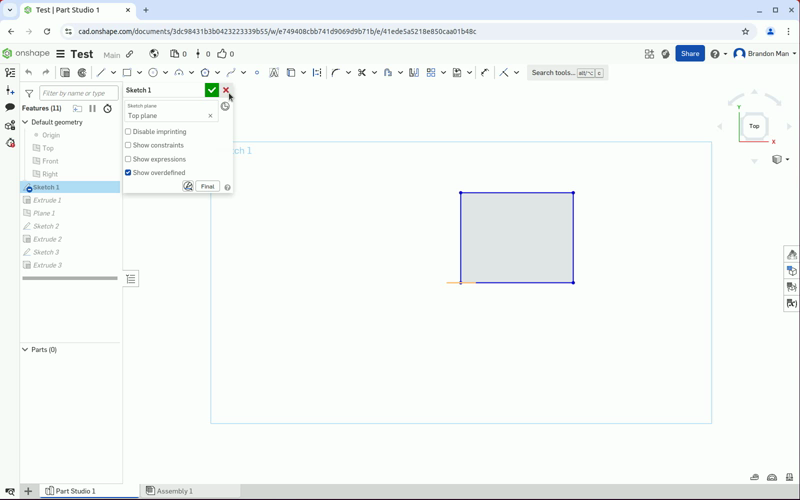
click(229, 92)
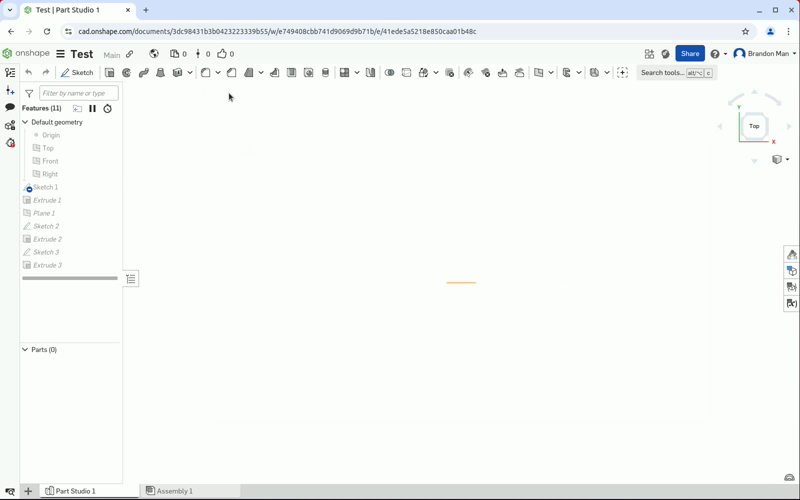
key(shift+s)
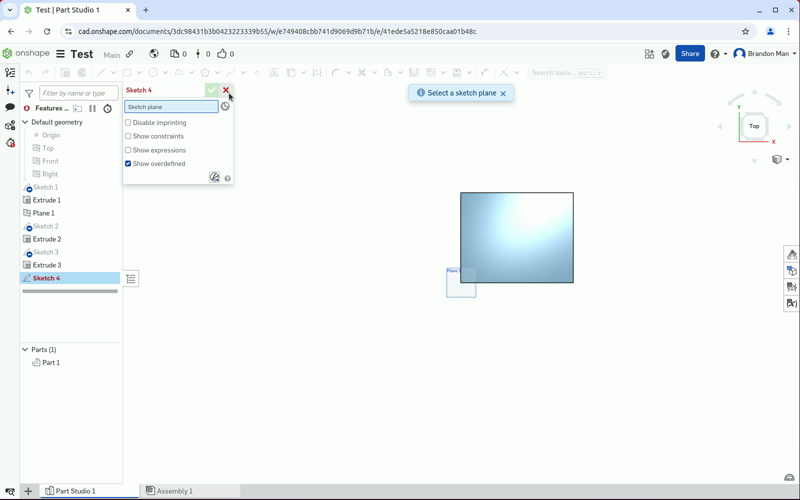
mouse_move(73, 215)
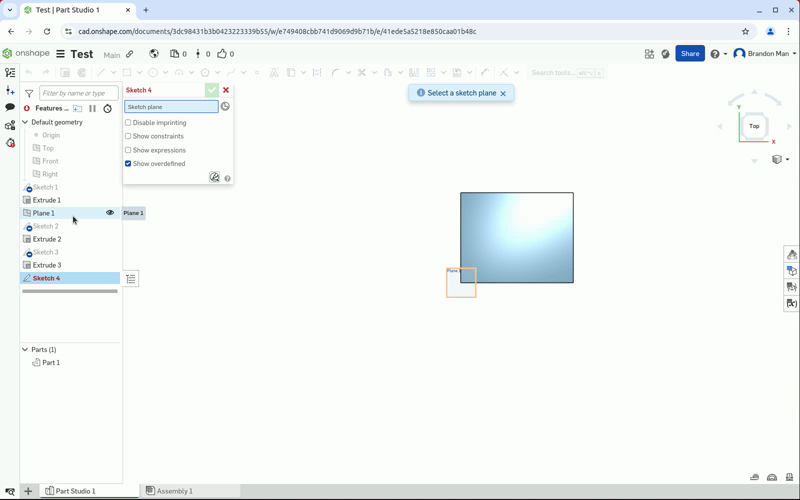
click(73, 215)
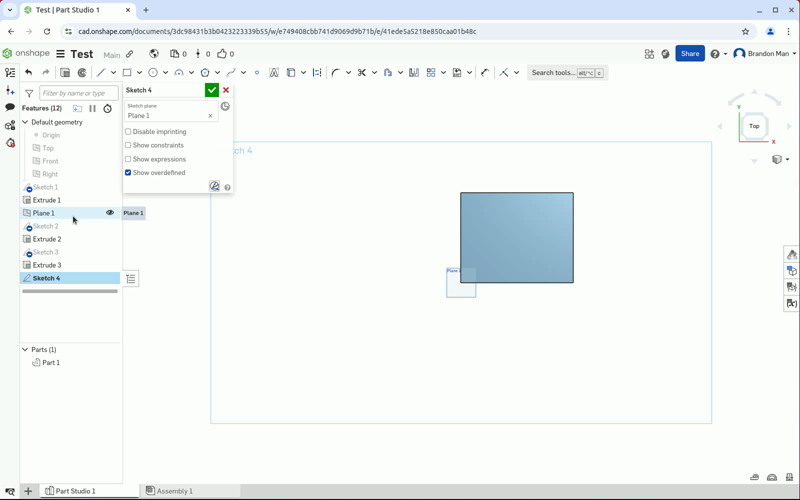
mouse_move(73, 352)
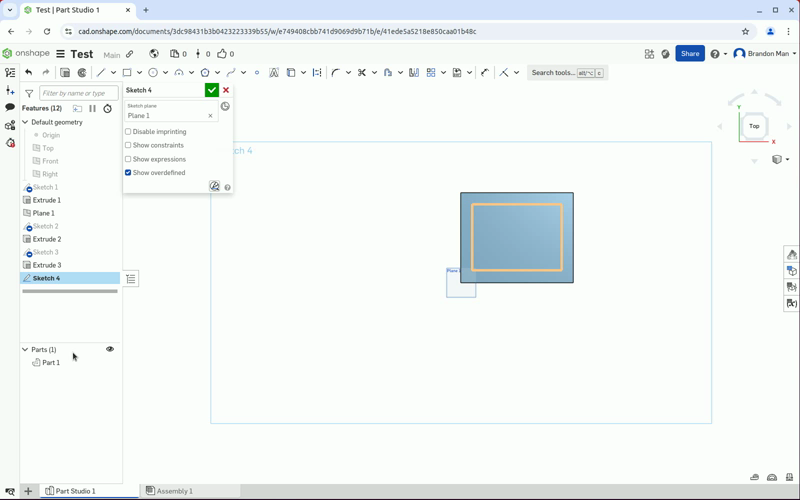
key(y)
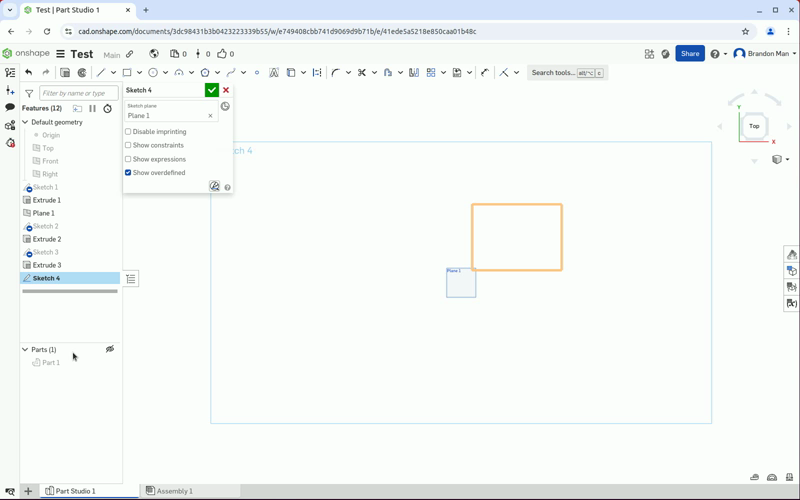
key(l)
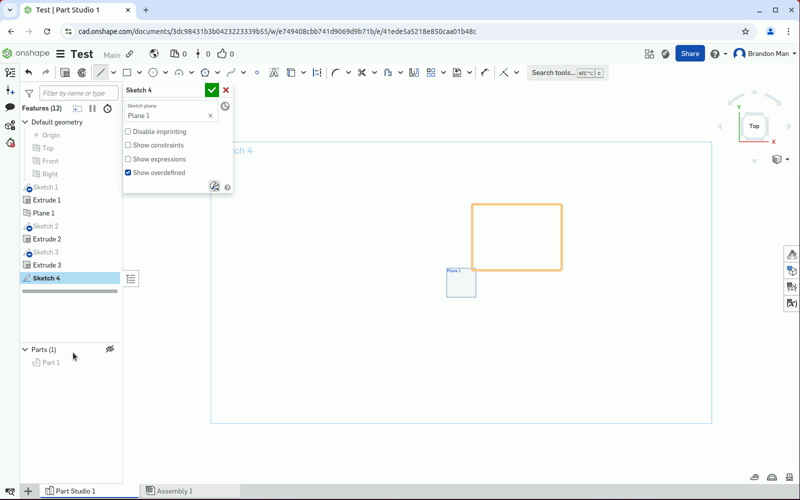
key_down(shift)
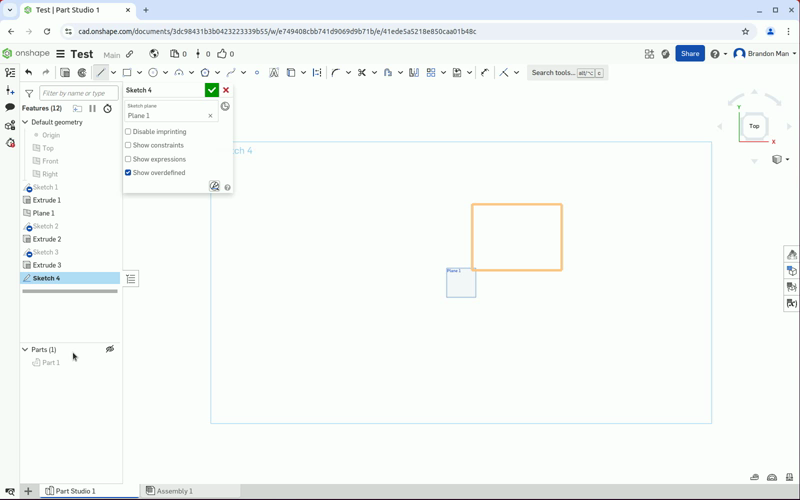
mouse_move(471, 271)
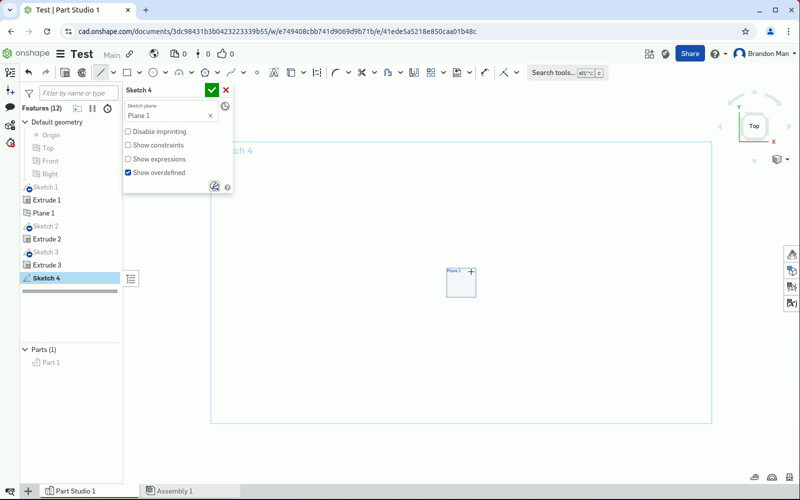
click(471, 271)
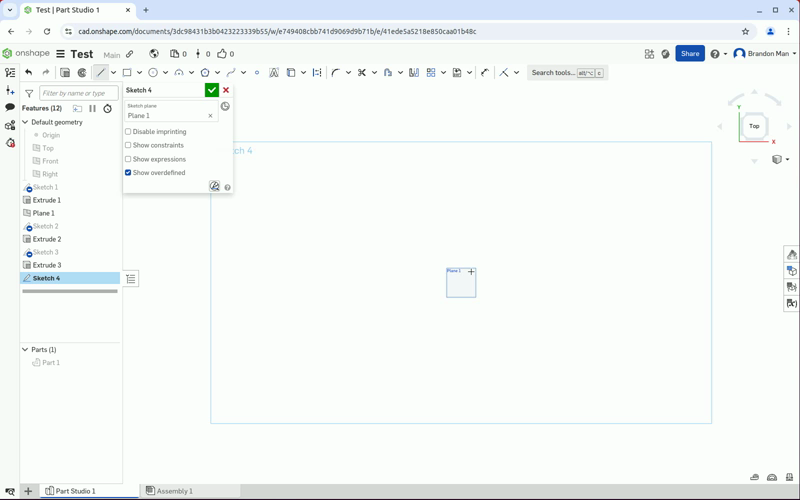
key_up(shift)
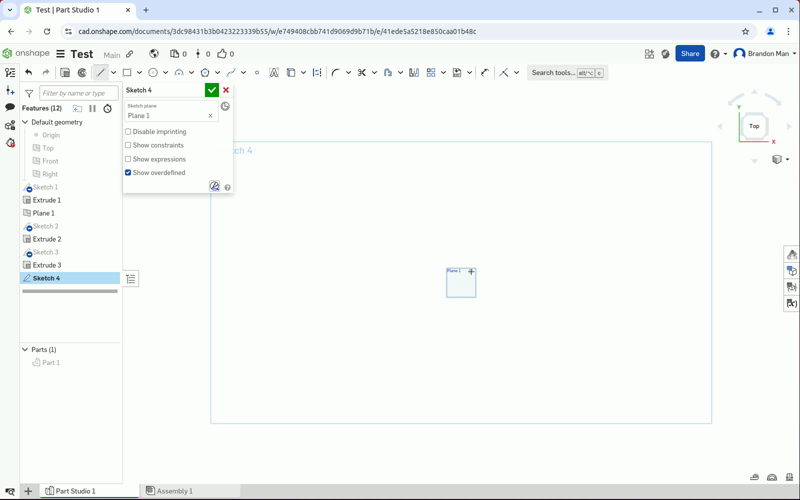
key_down(shift)
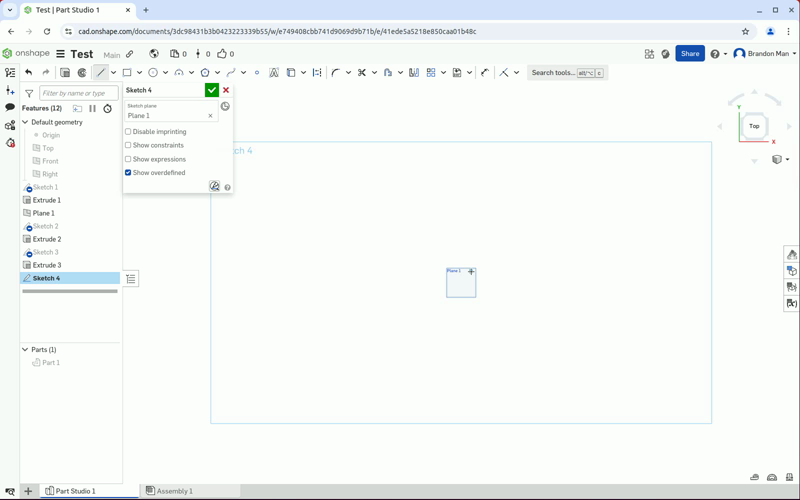
mouse_move(564, 271)
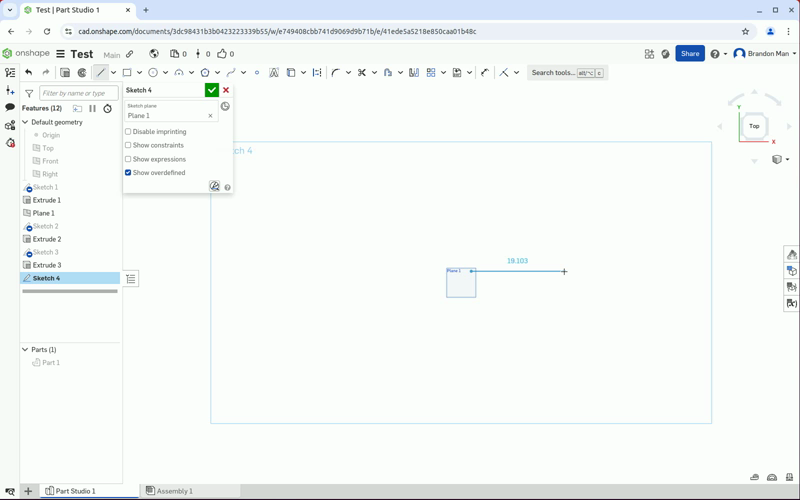
click(564, 271)
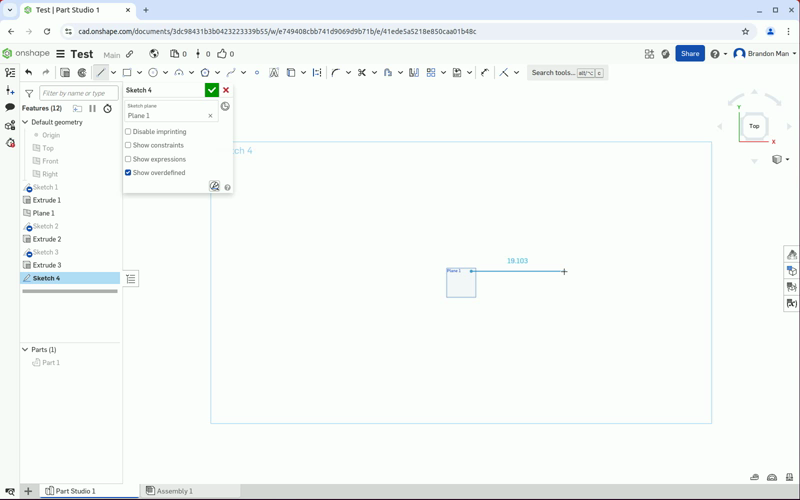
key_up(shift)
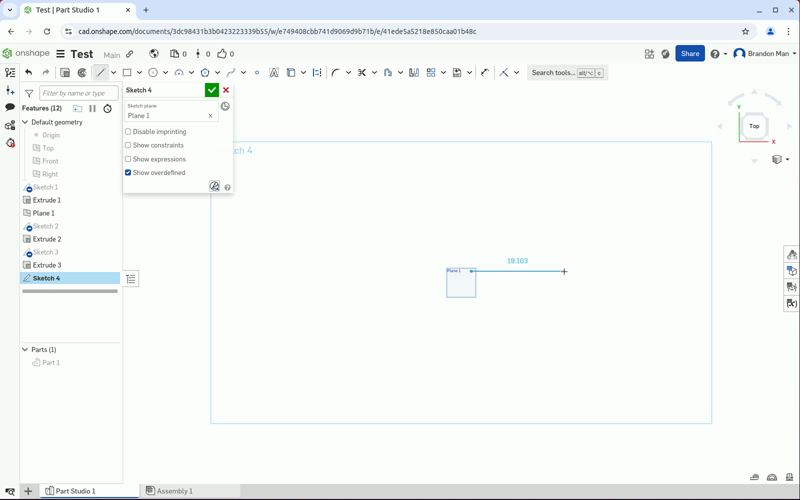
key_down(shift)
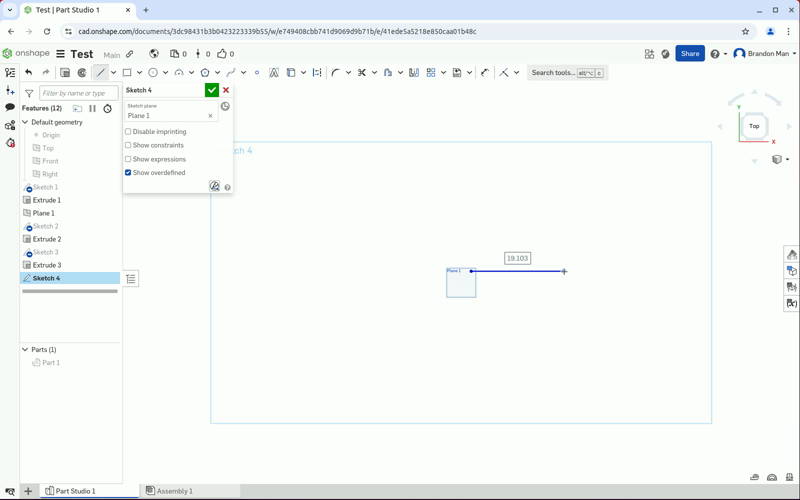
mouse_move(564, 201)
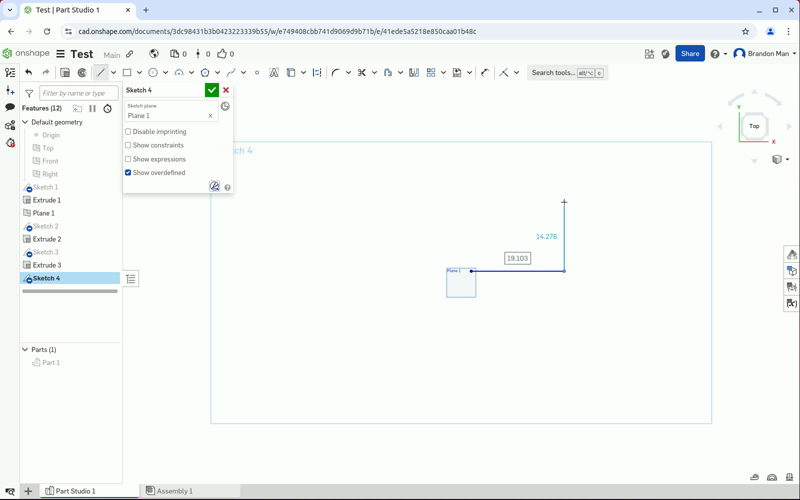
click(564, 201)
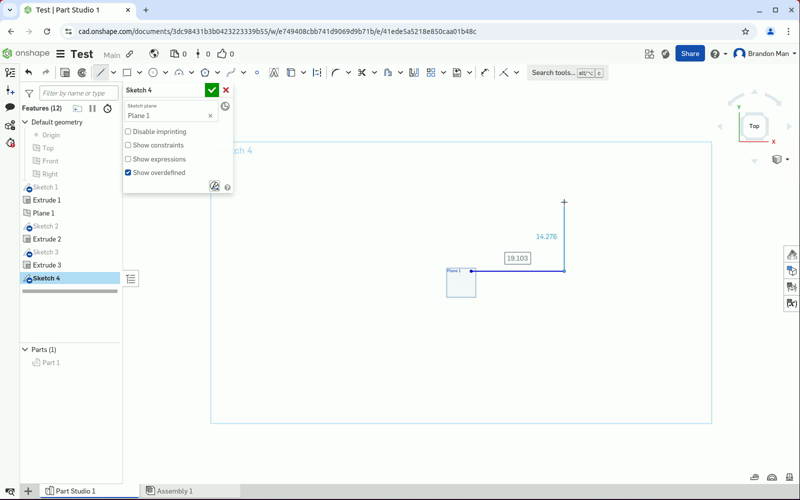
key_up(shift)
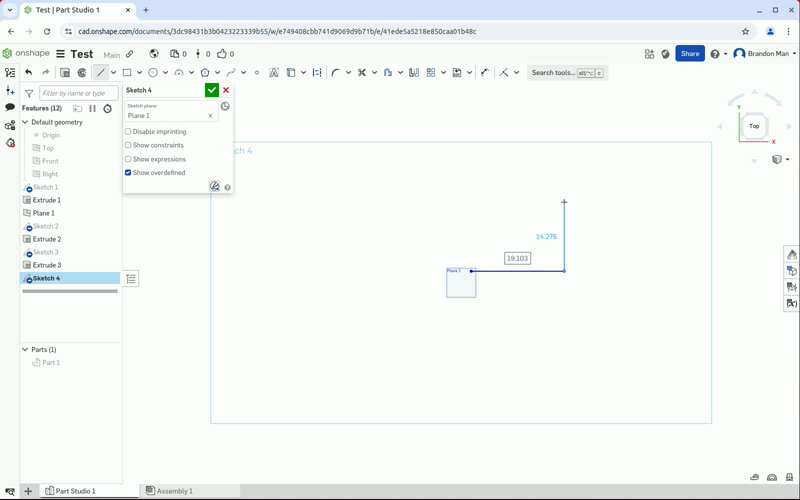
key_down(shift)
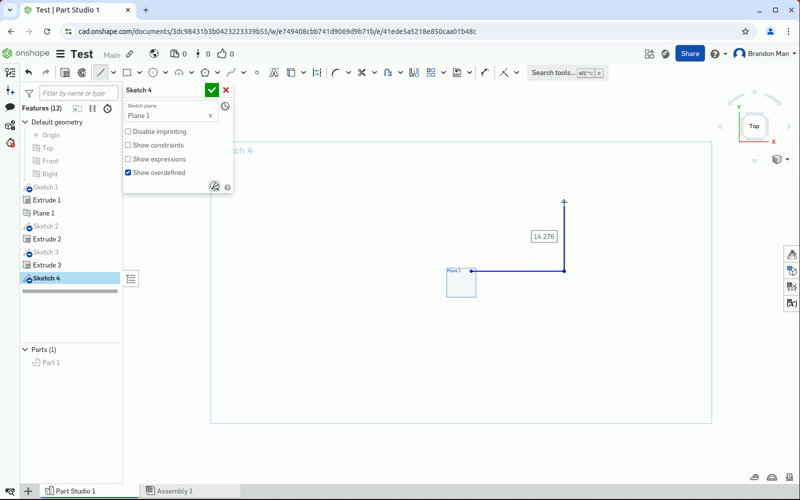
mouse_move(471, 201)
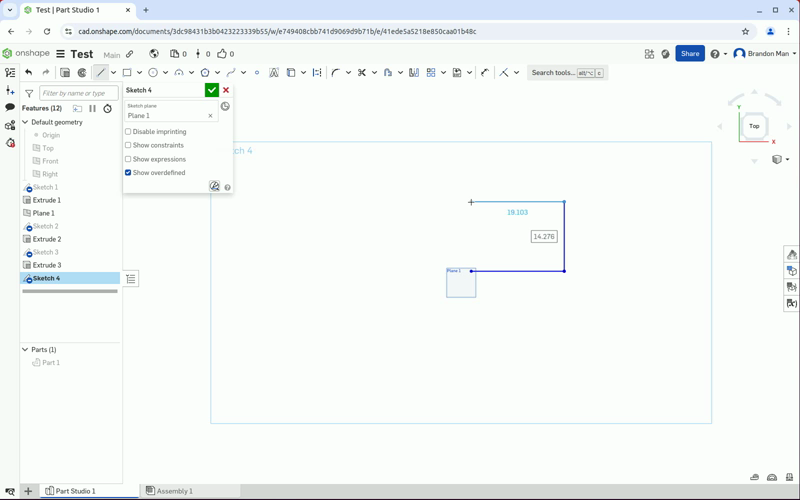
click(471, 201)
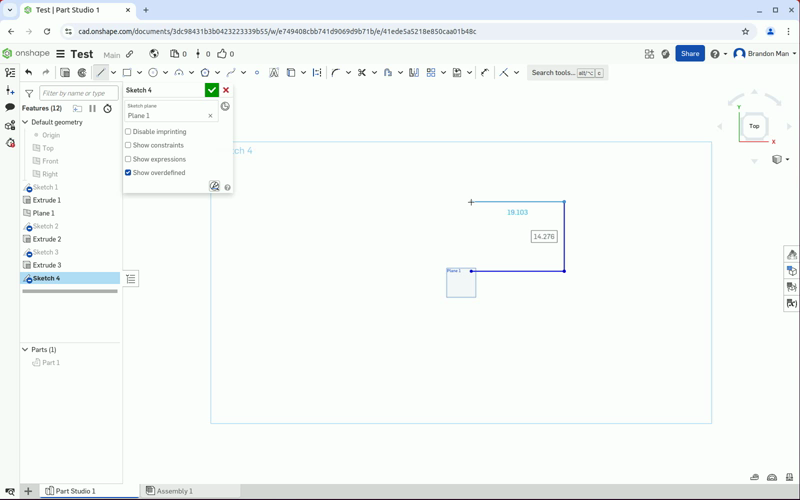
key_up(shift)
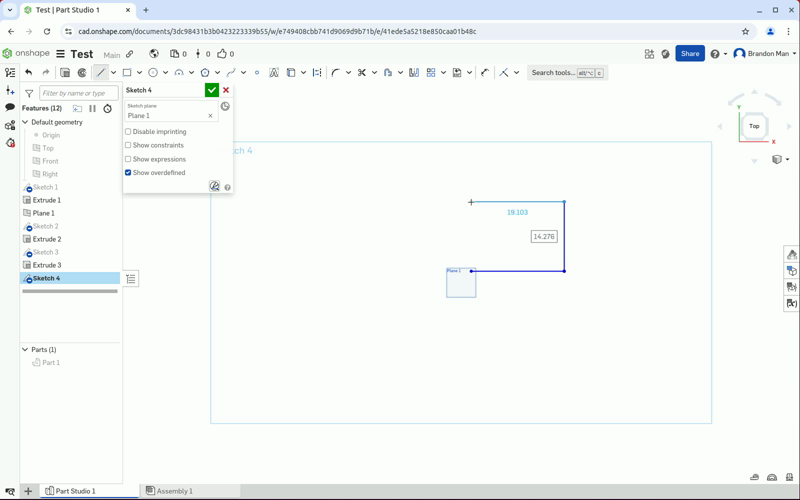
key_down(shift)
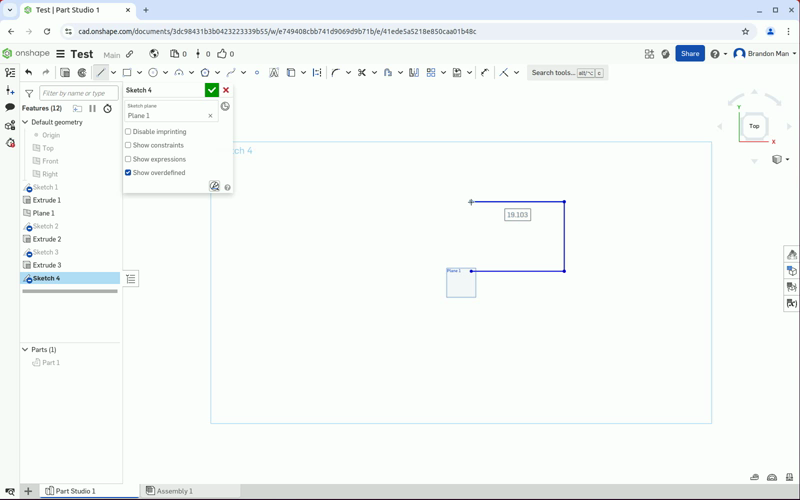
mouse_move(471, 271)
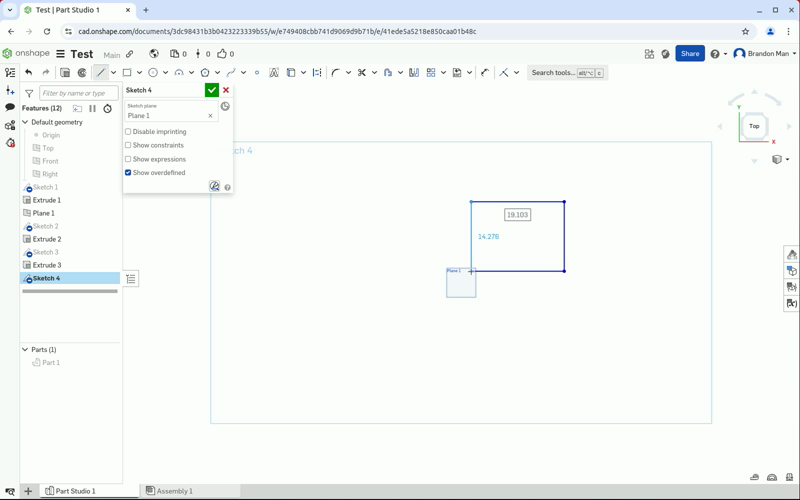
key_up(shift)
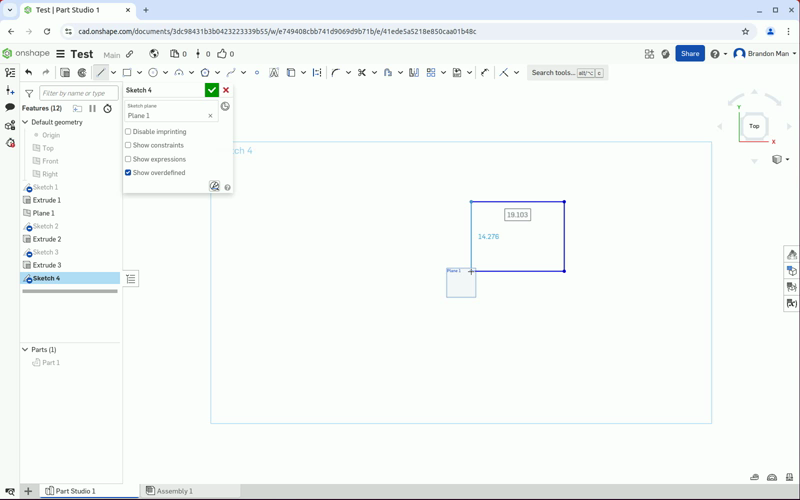
click(471, 271)
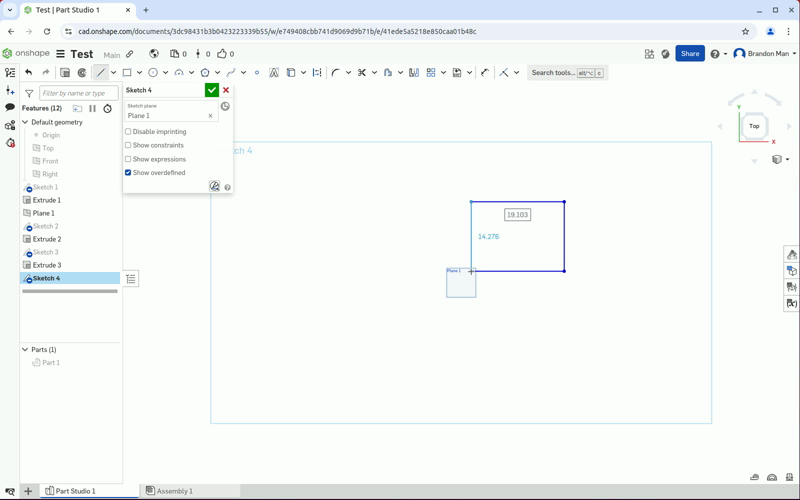
key(esc)
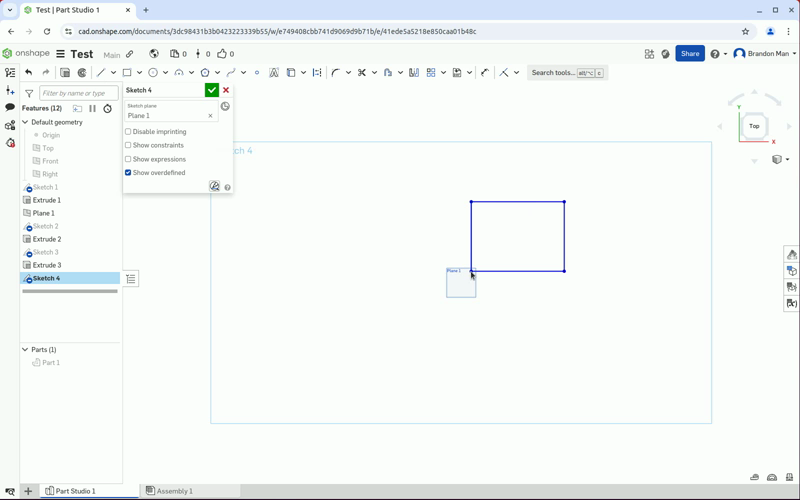
key(l)
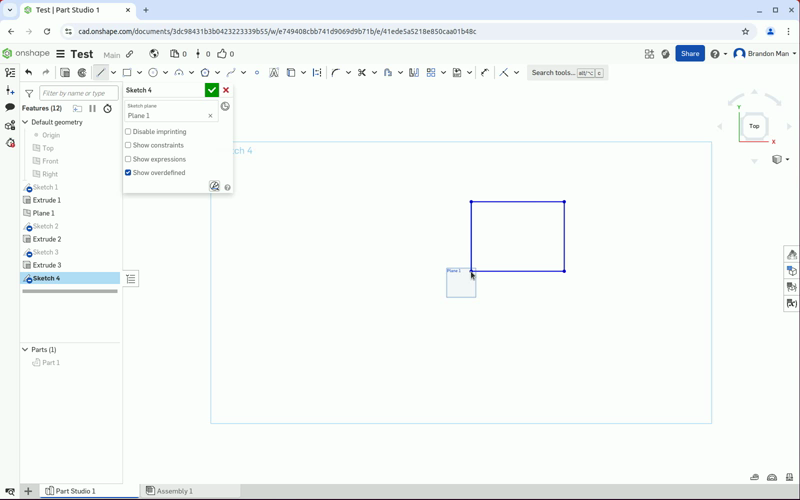
key_down(shift)
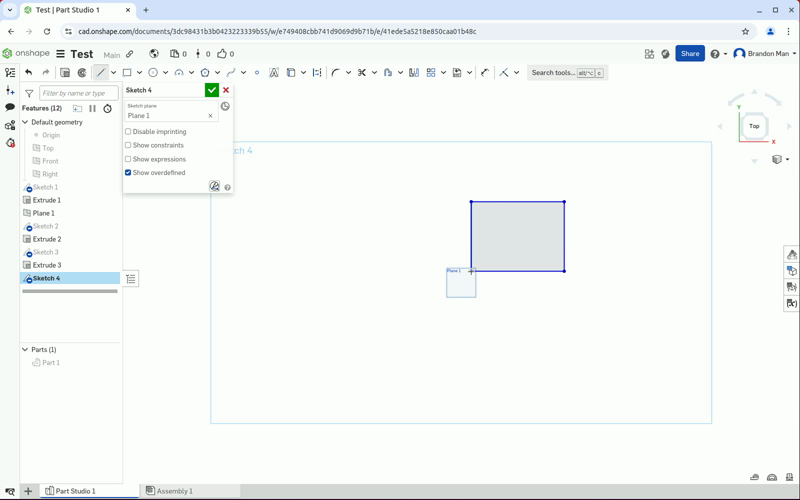
mouse_move(473, 269)
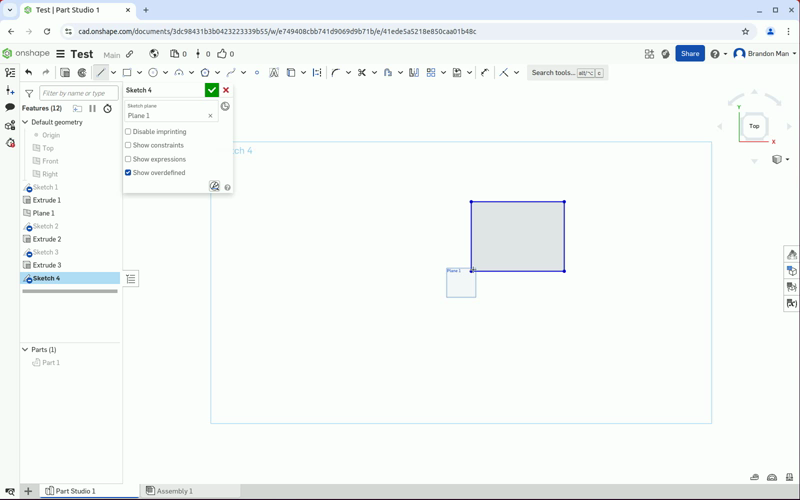
scroll(6)
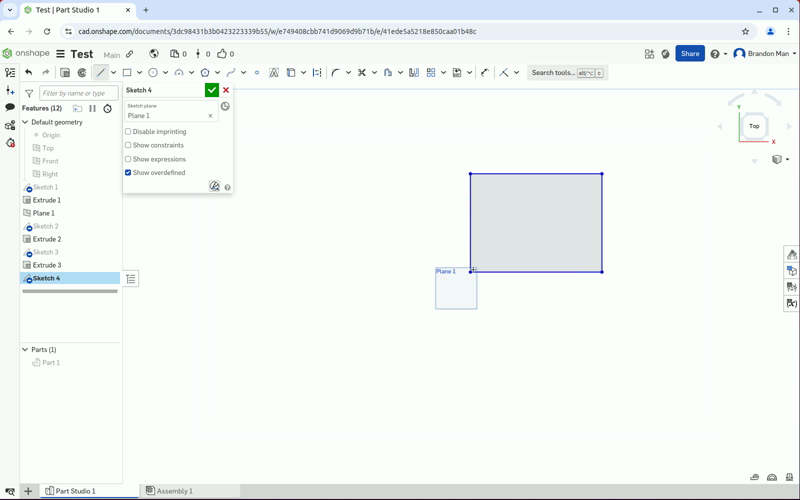
scroll(6)
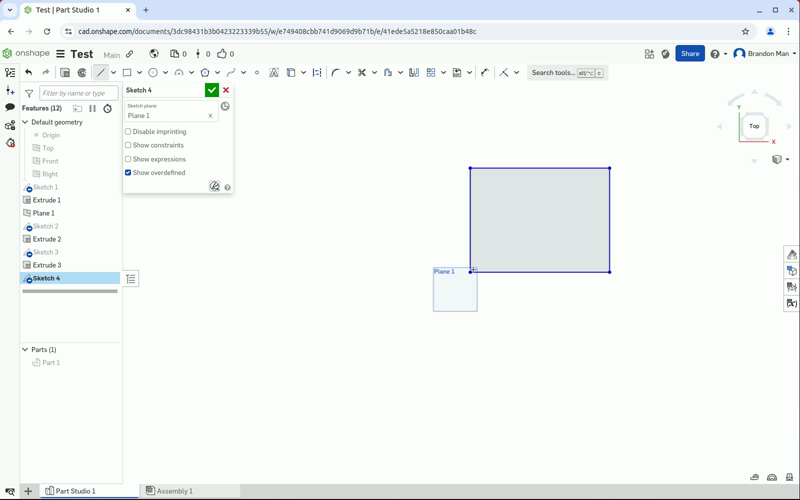
scroll(6)
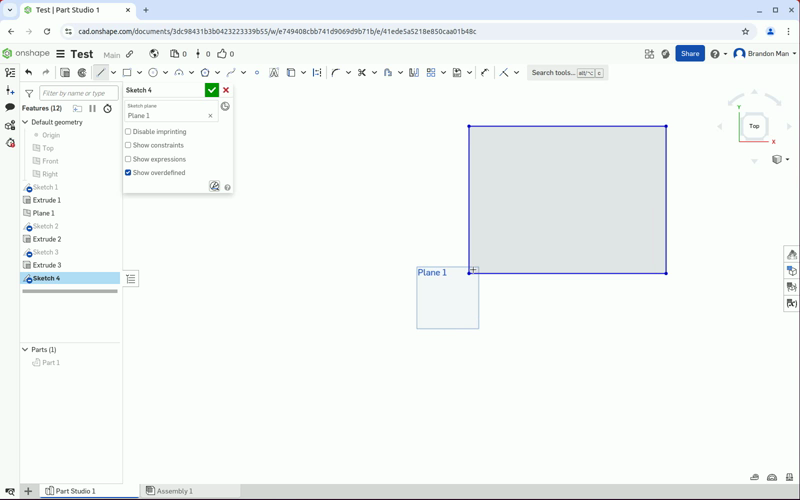
scroll(6)
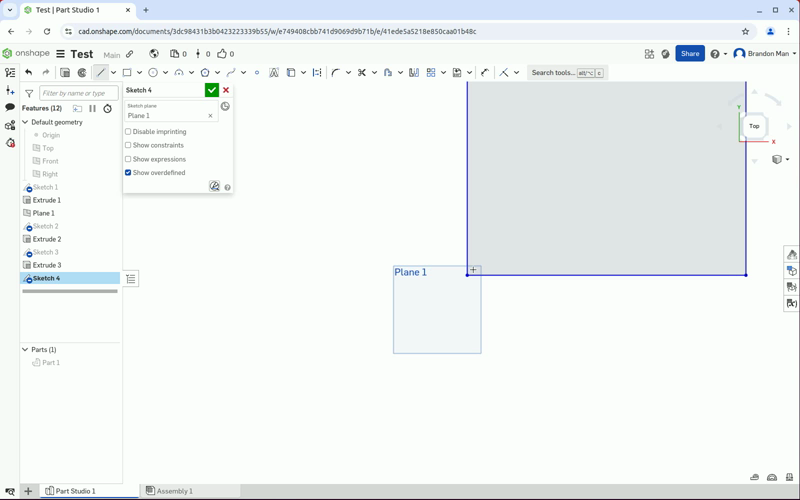
scroll(6)
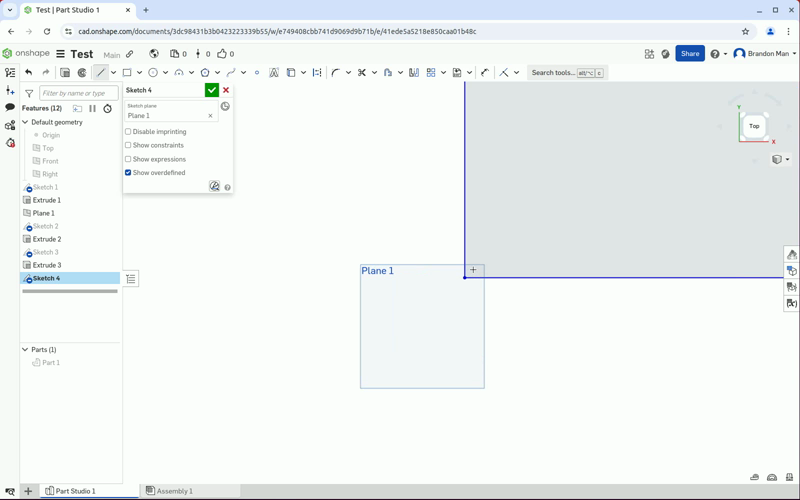
scroll(6)
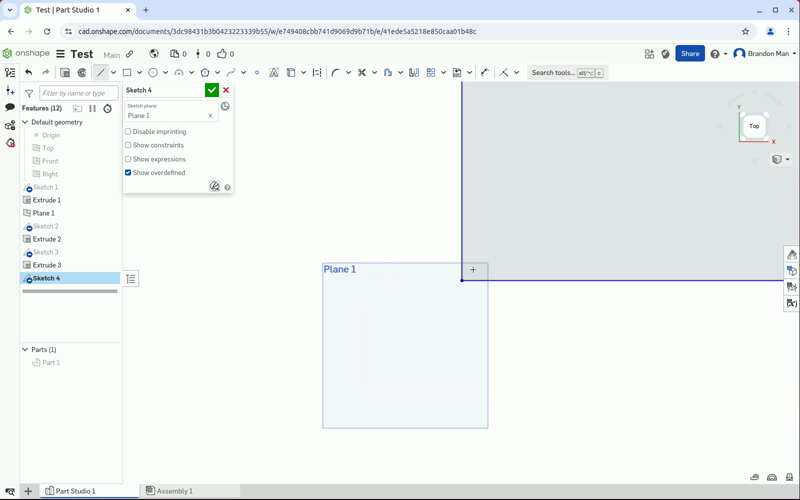
scroll(6)
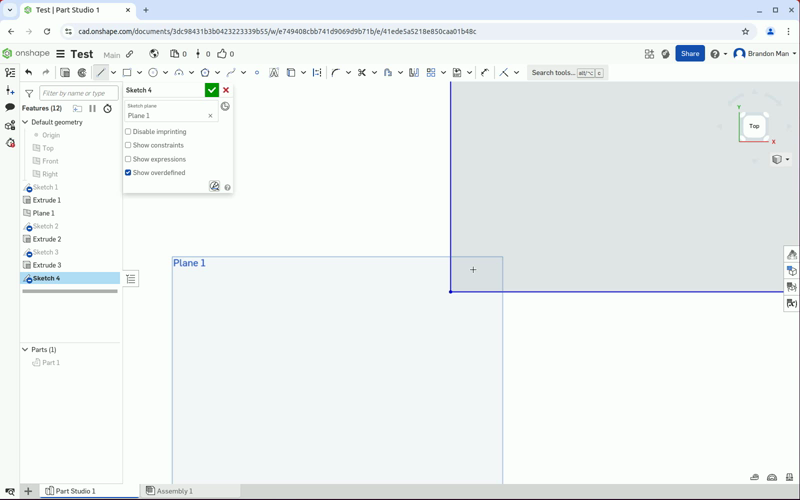
click(473, 269)
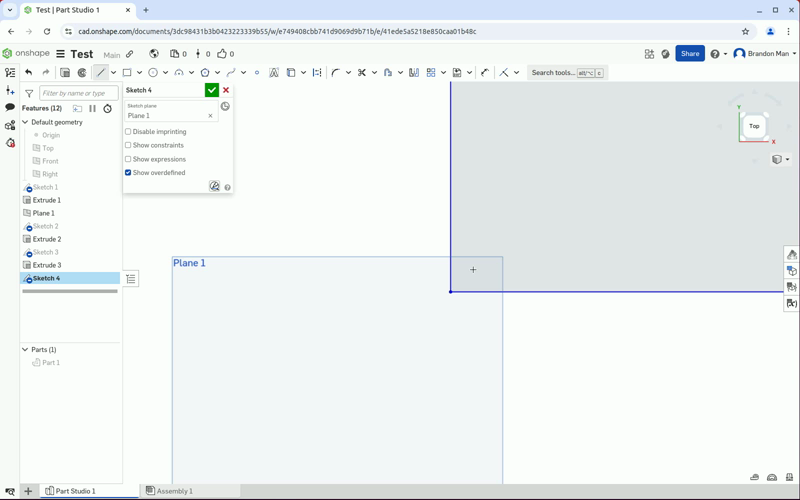
scroll(-6)
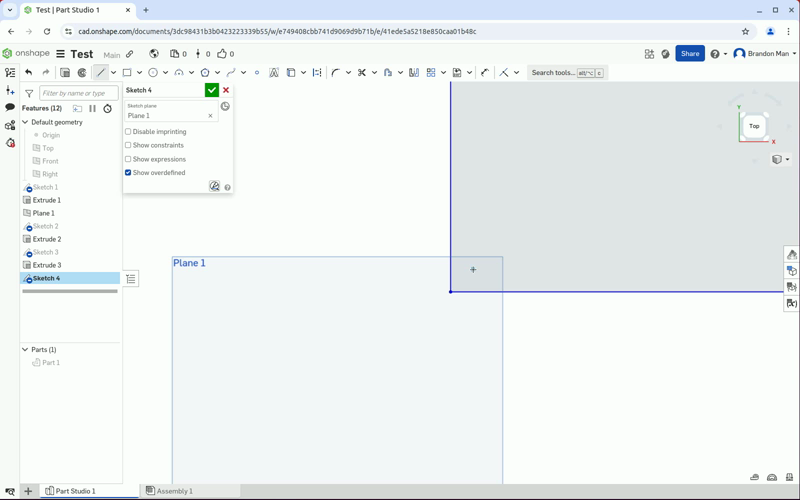
scroll(-6)
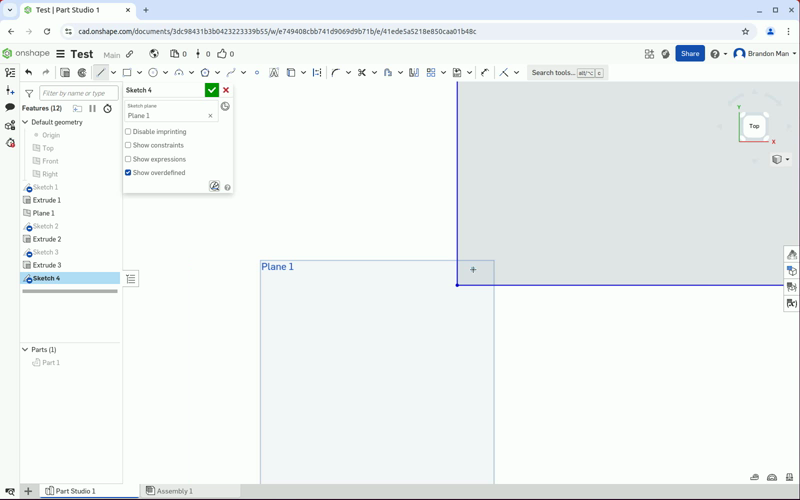
scroll(-6)
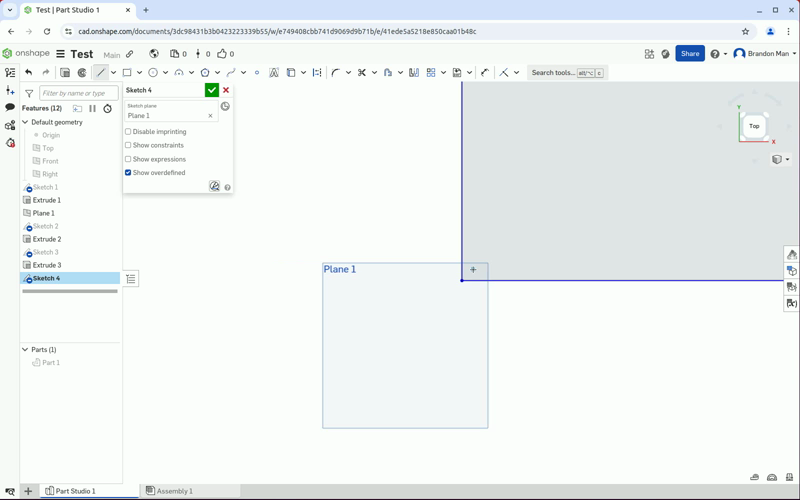
scroll(-6)
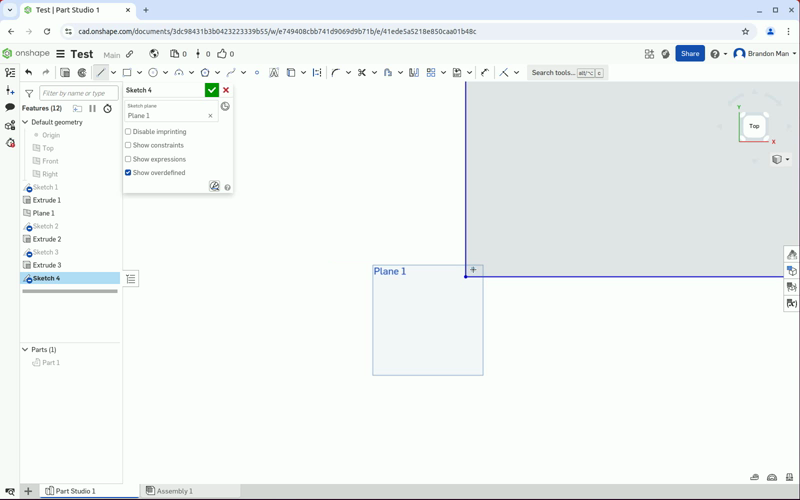
scroll(-6)
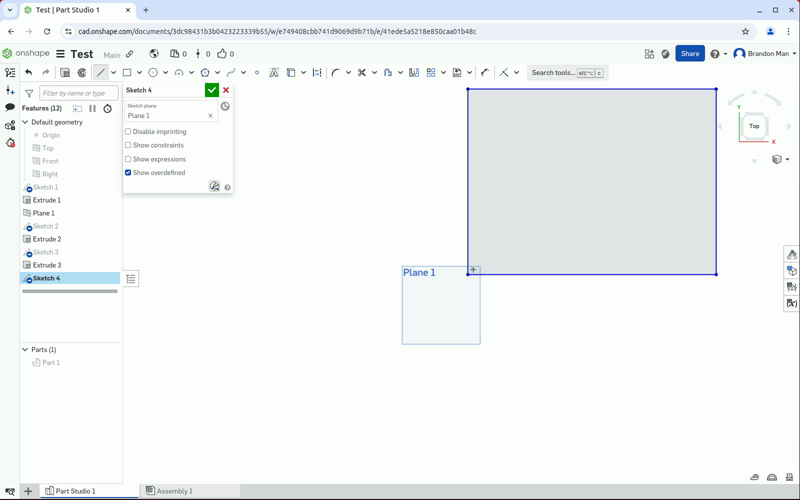
scroll(-6)
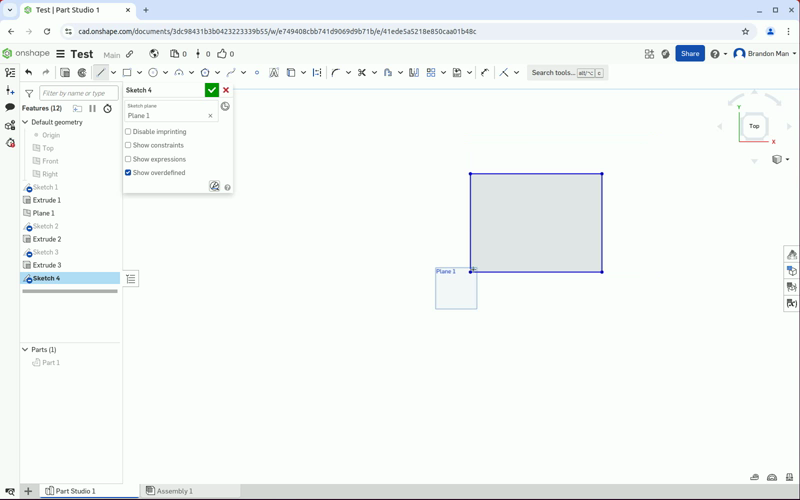
scroll(-6)
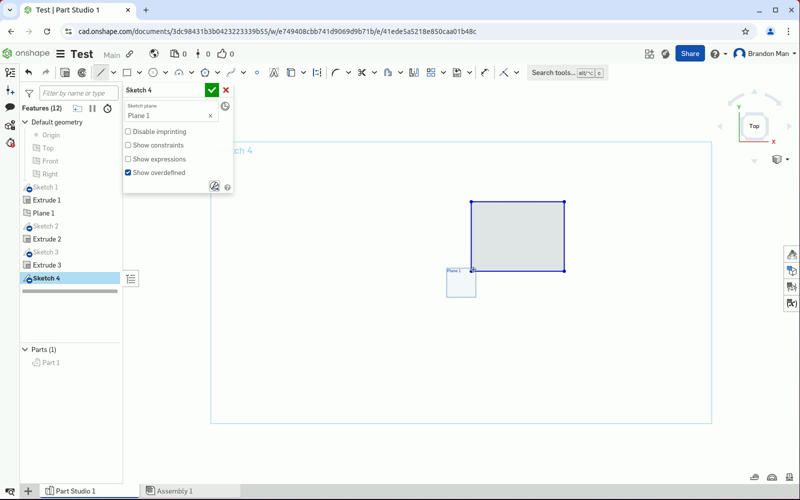
key_up(shift)
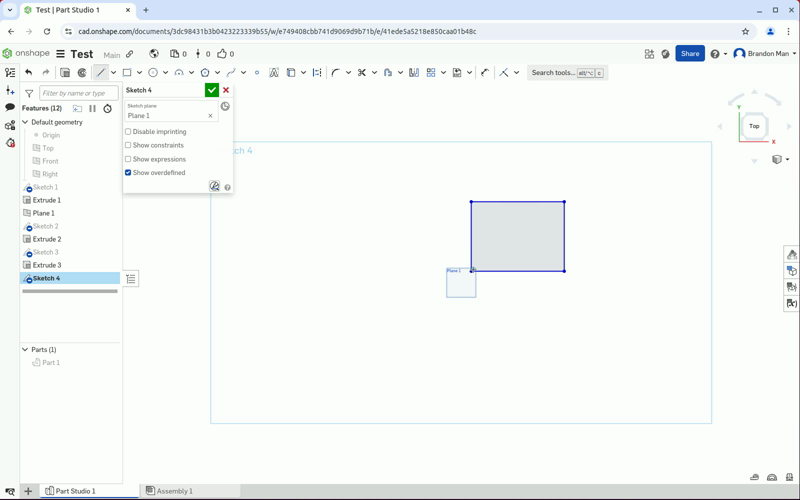
key_down(shift)
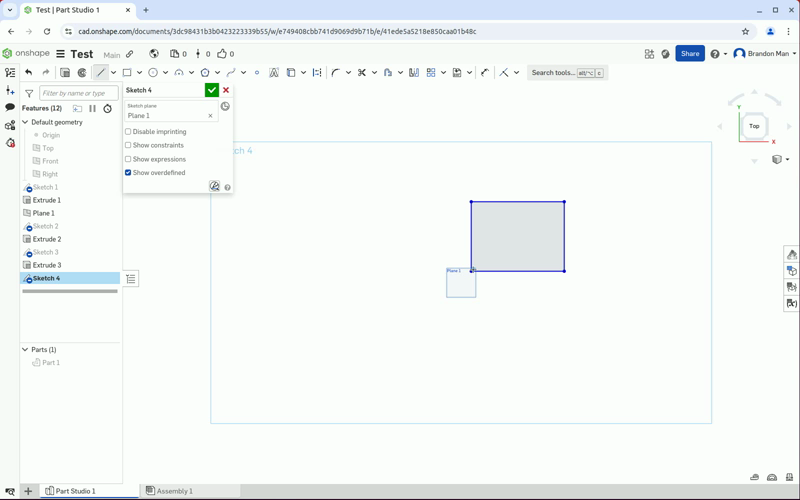
mouse_move(562, 269)
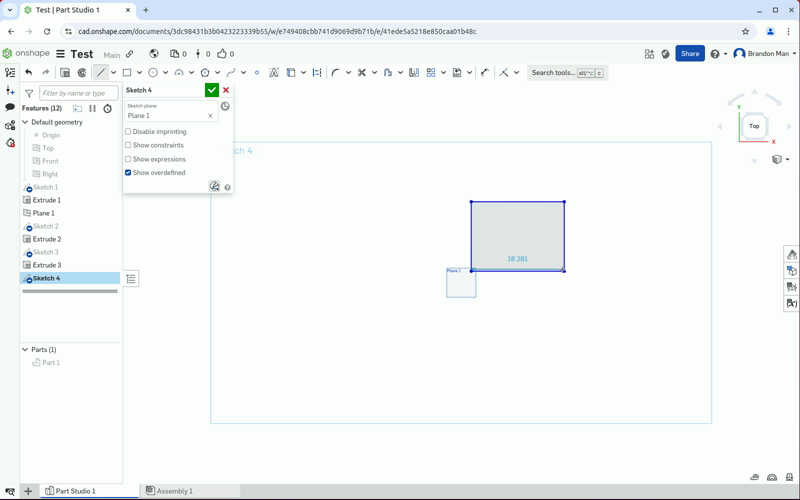
scroll(6)
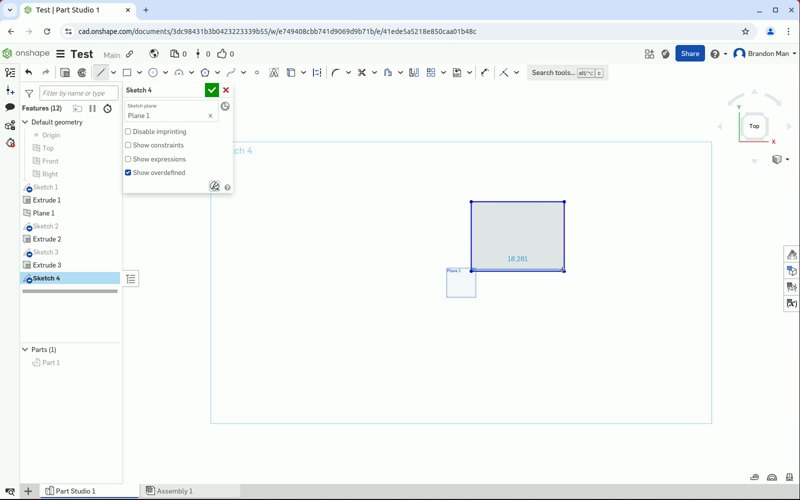
scroll(6)
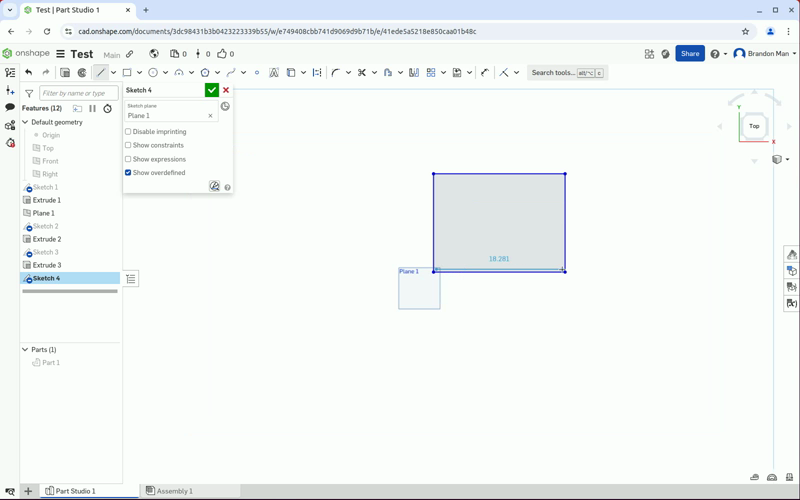
scroll(6)
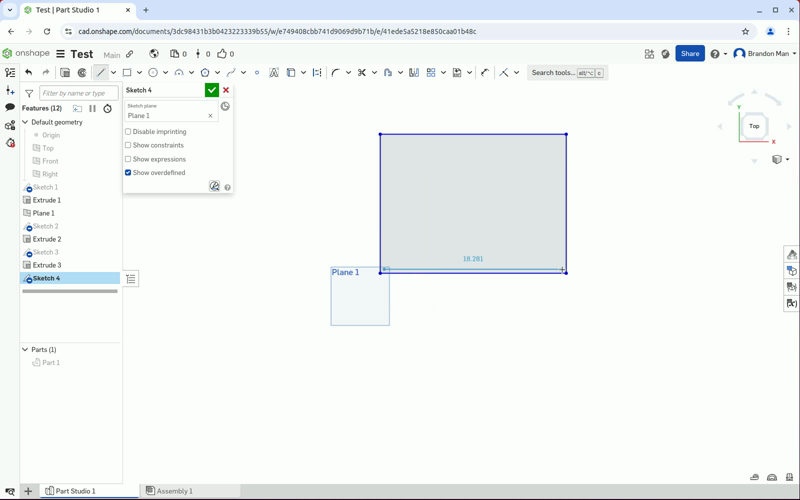
scroll(6)
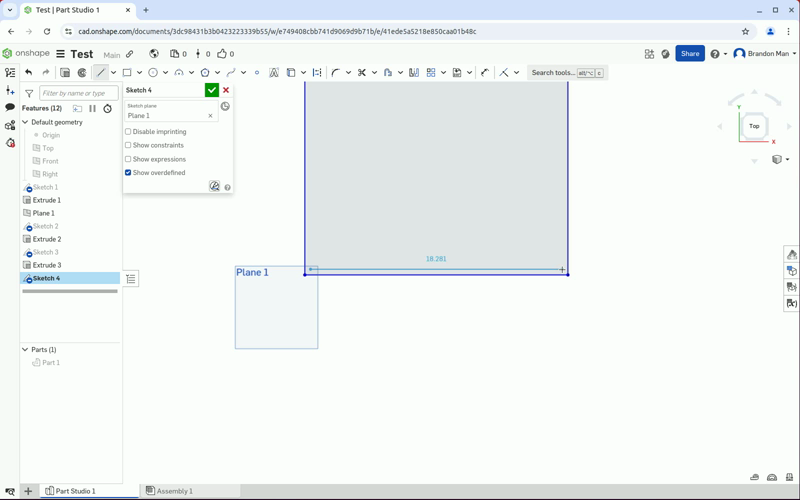
scroll(6)
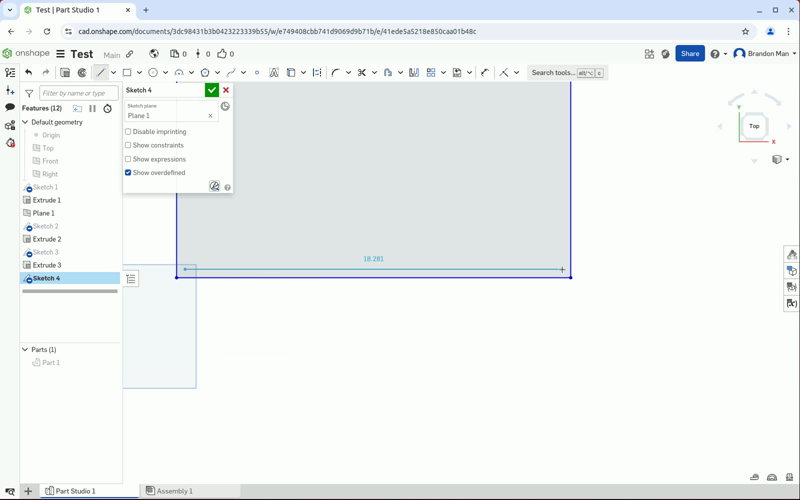
scroll(6)
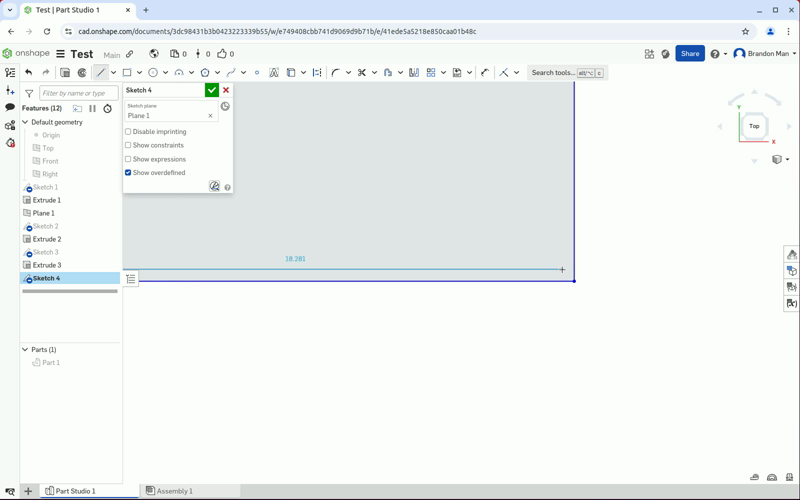
scroll(6)
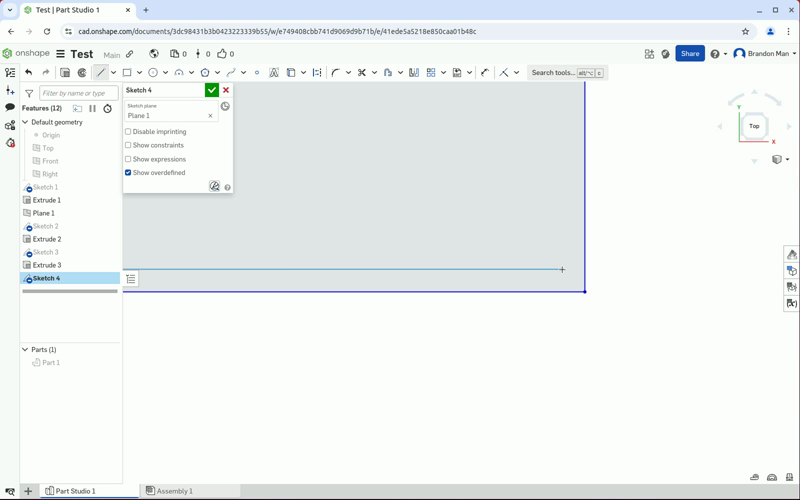
click(562, 269)
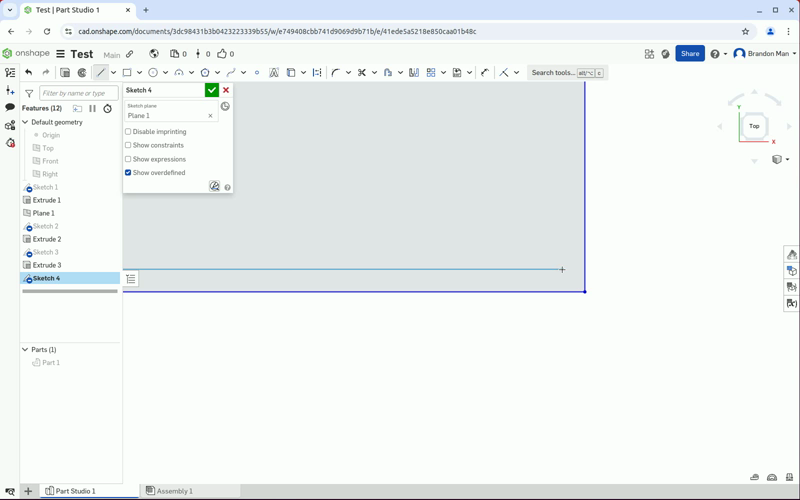
scroll(-6)
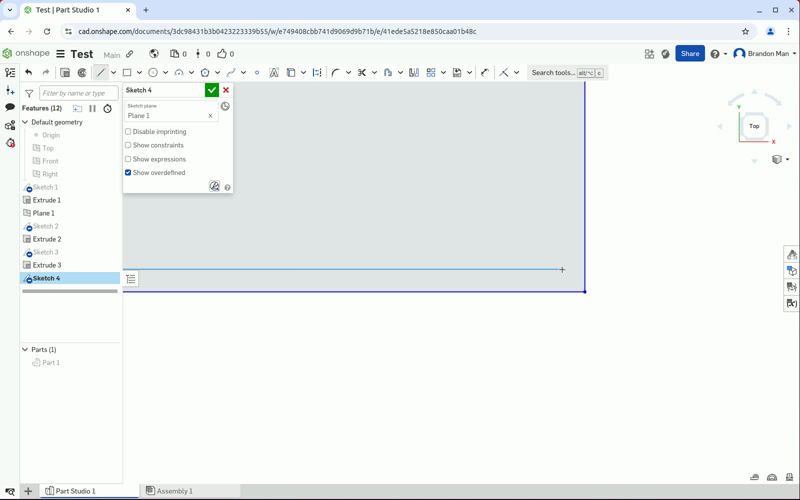
scroll(-6)
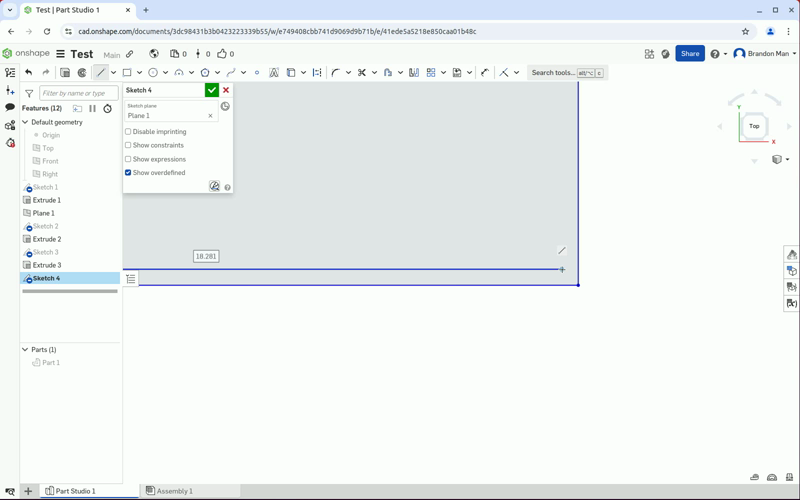
scroll(-6)
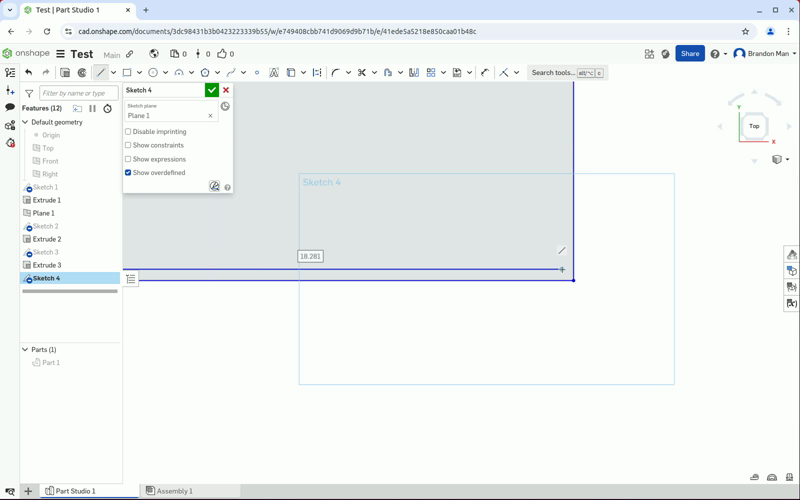
scroll(-6)
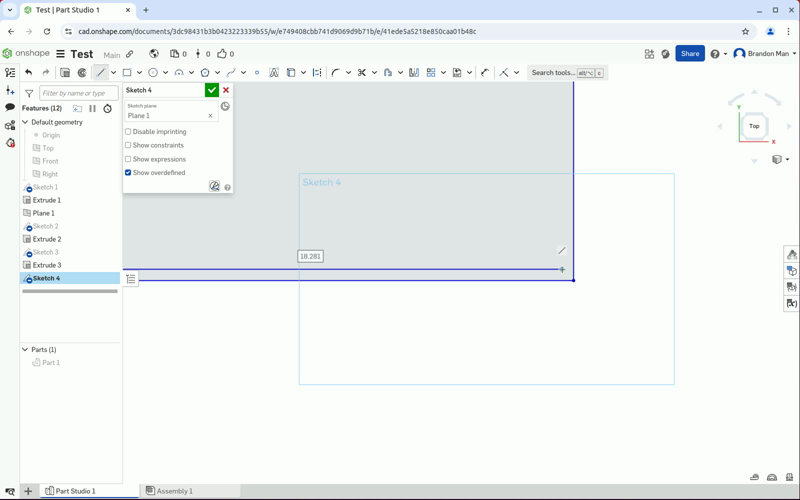
scroll(-6)
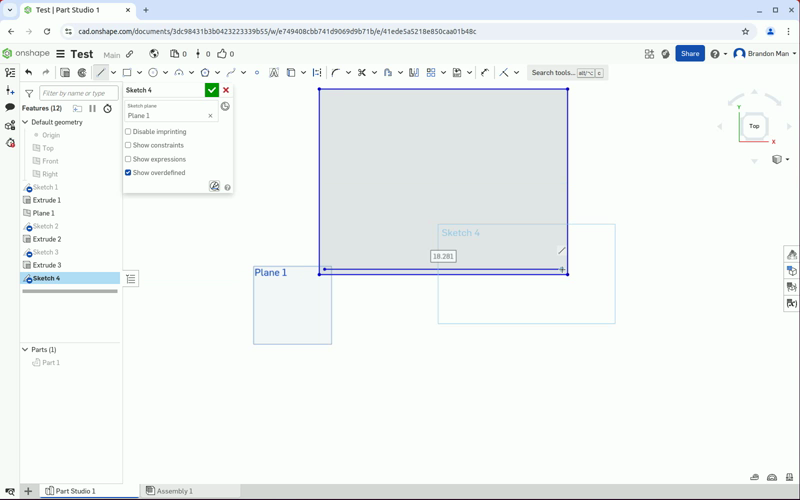
scroll(-6)
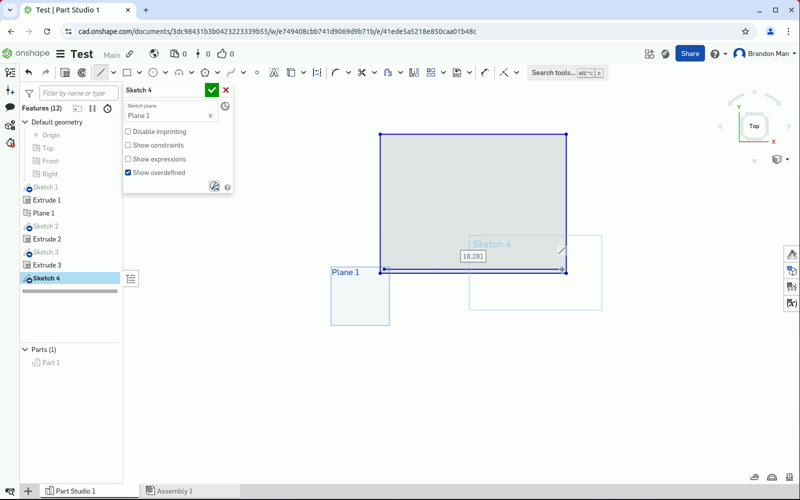
scroll(-6)
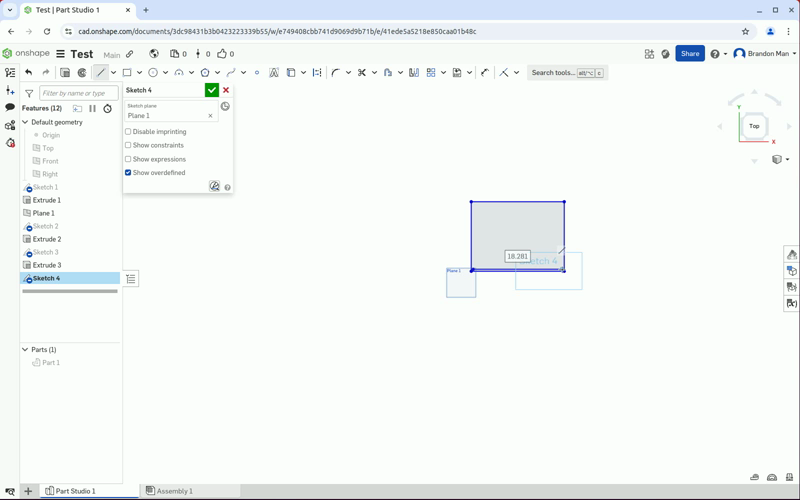
key_up(shift)
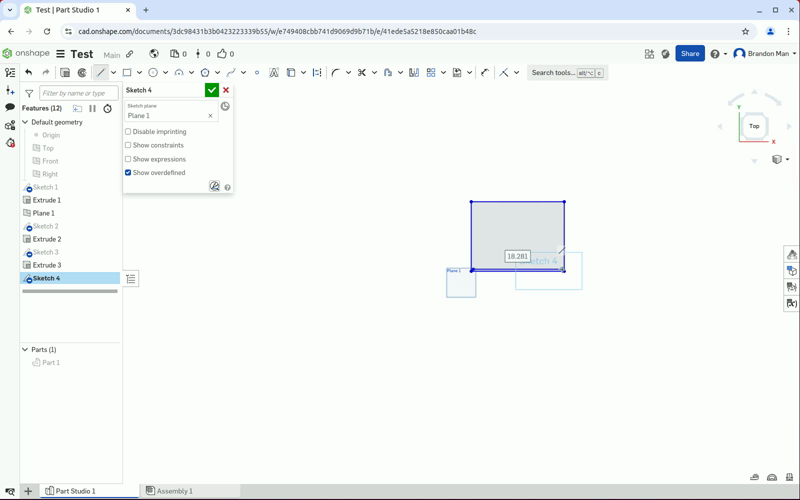
key_down(shift)
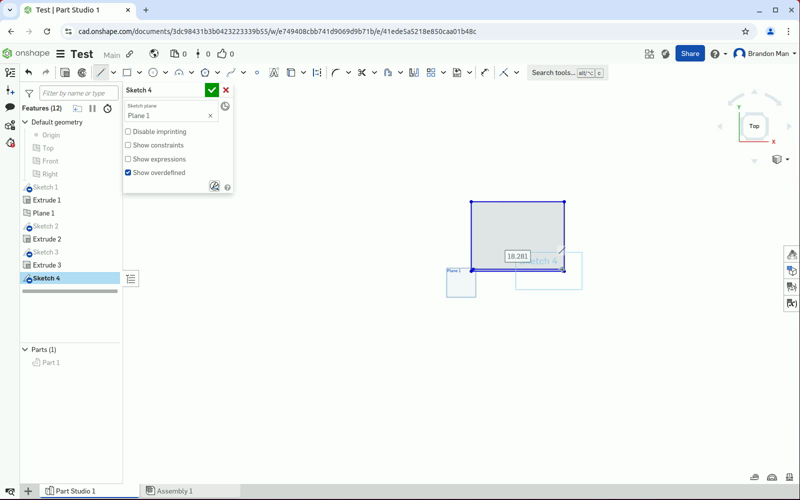
mouse_move(562, 202)
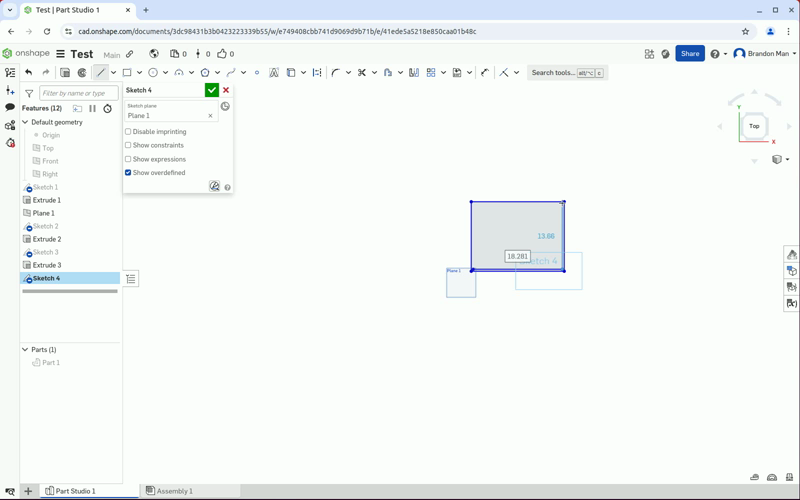
scroll(6)
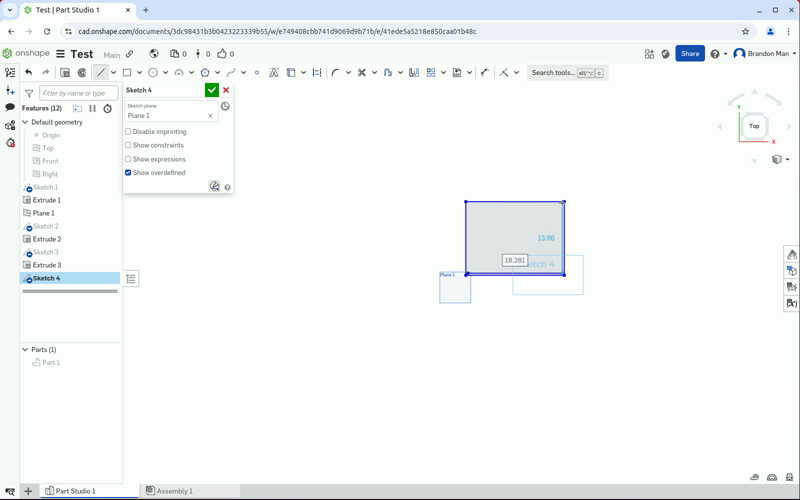
scroll(6)
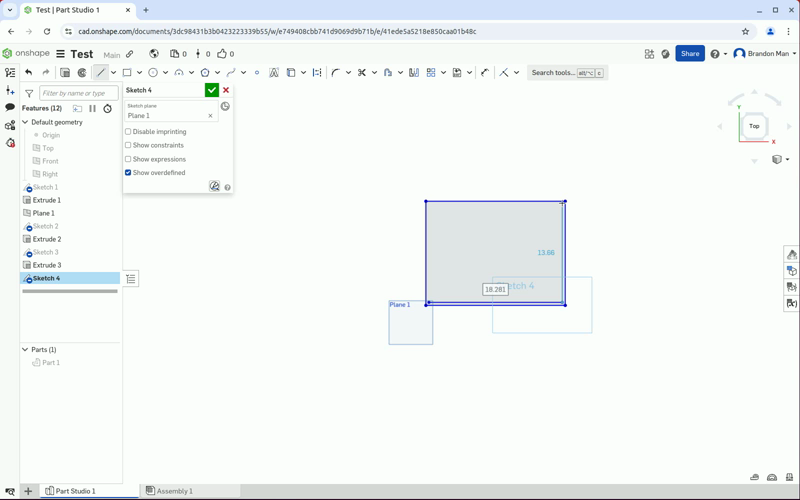
scroll(6)
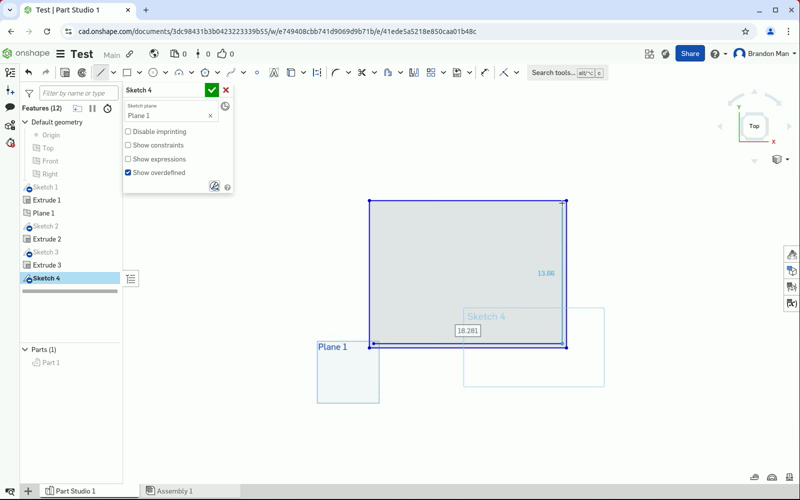
scroll(6)
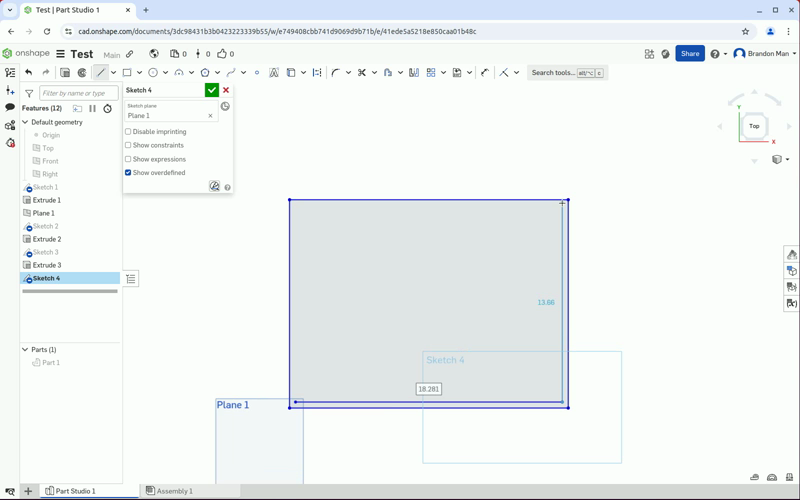
scroll(6)
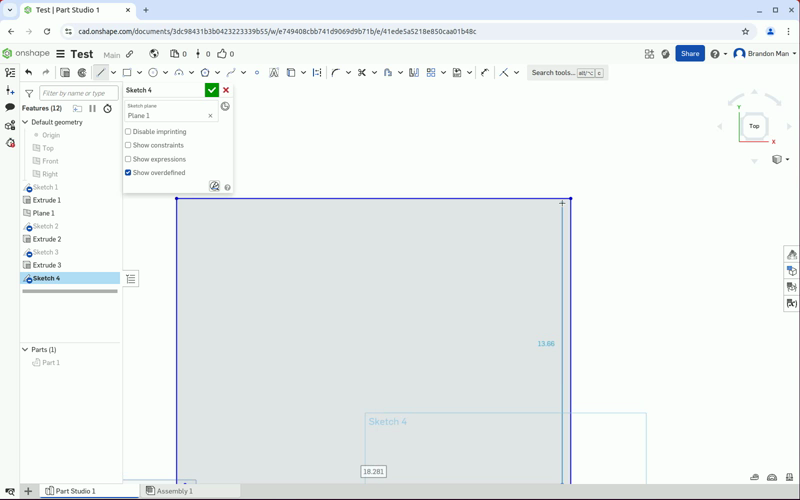
scroll(6)
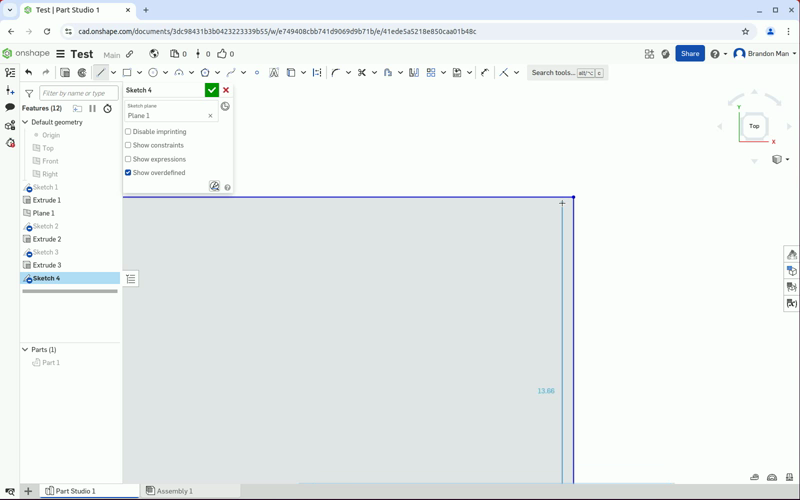
scroll(6)
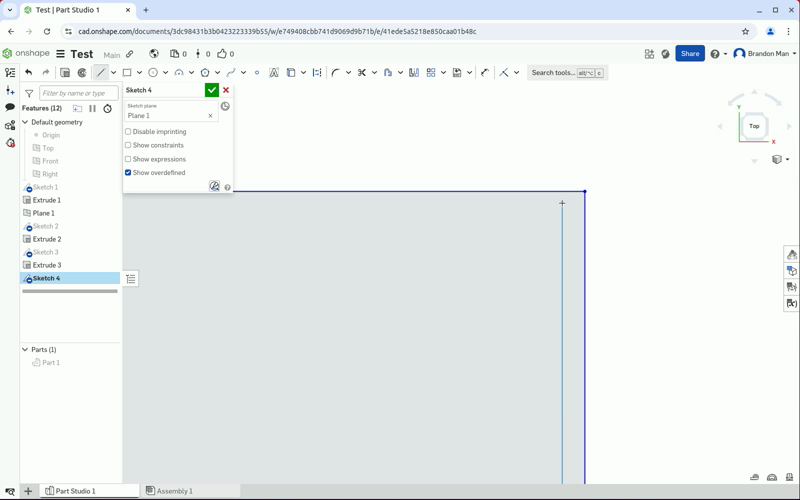
click(562, 202)
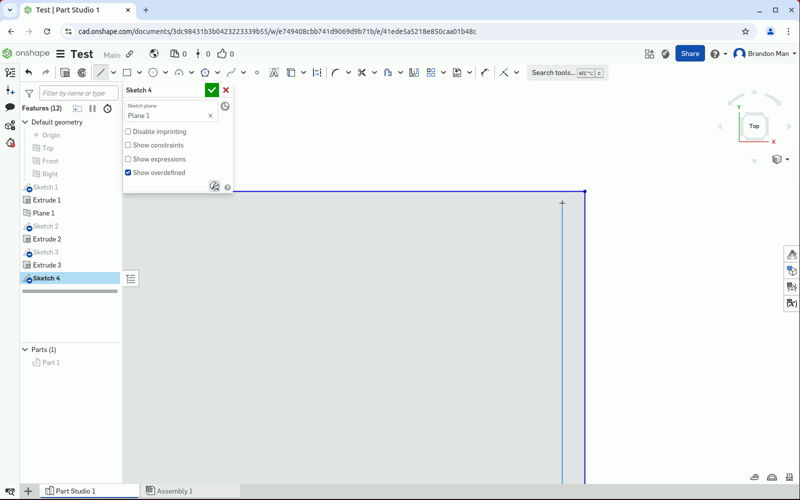
scroll(-6)
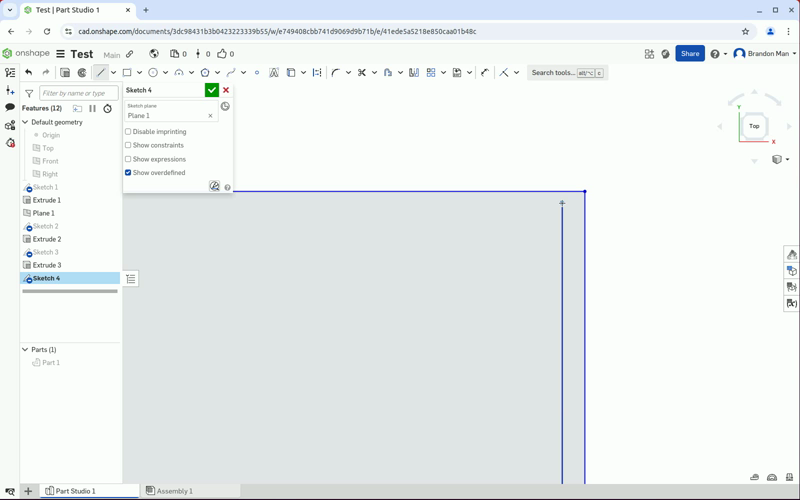
scroll(-6)
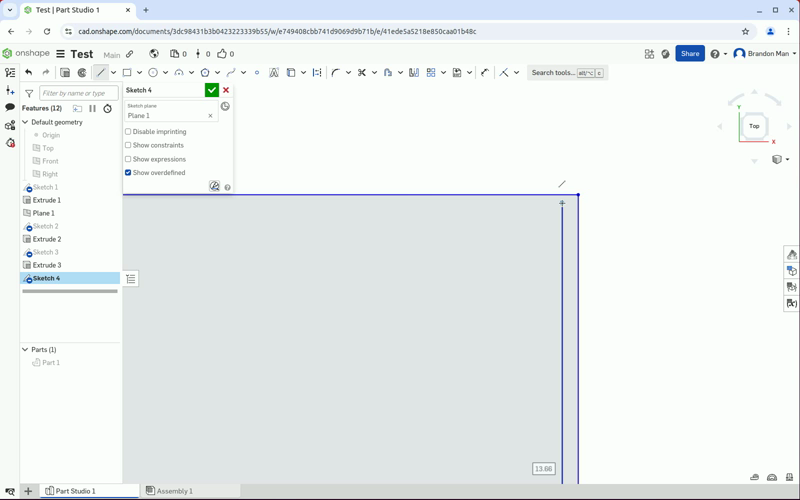
scroll(-6)
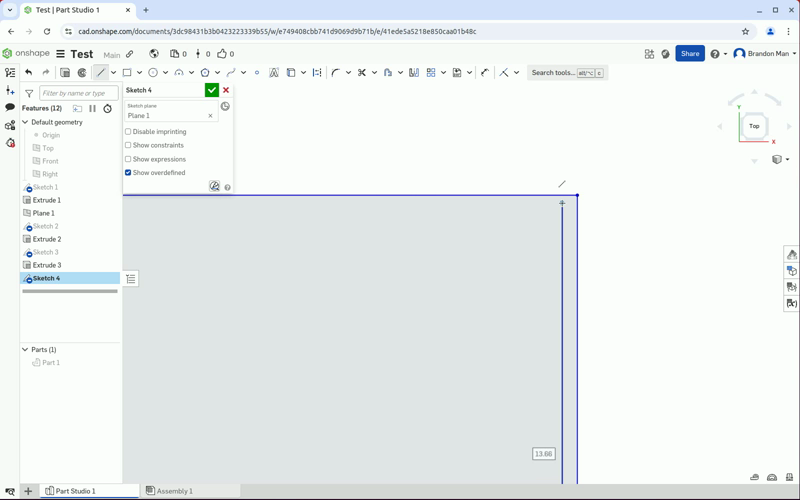
scroll(-6)
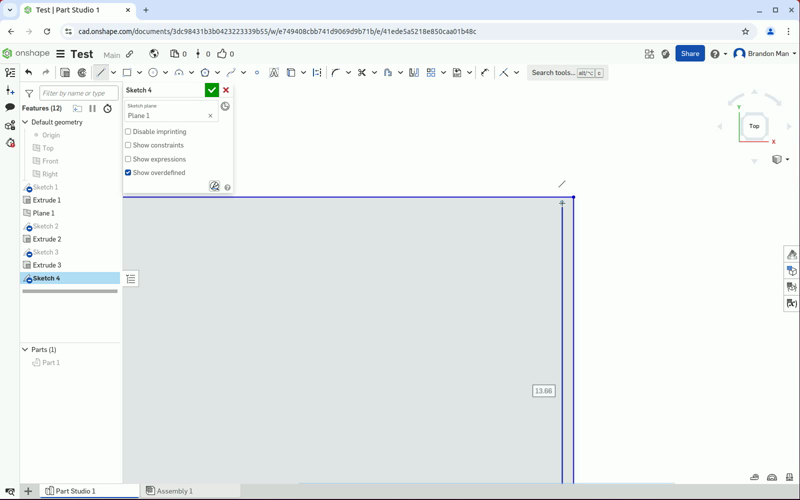
scroll(-6)
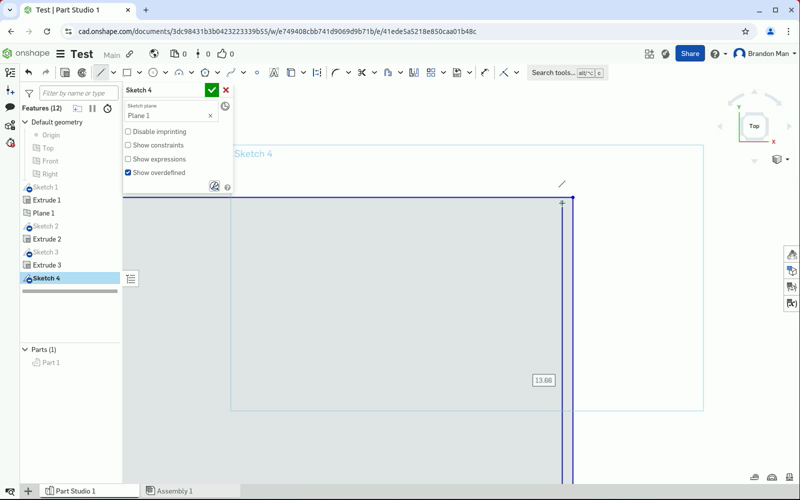
scroll(-6)
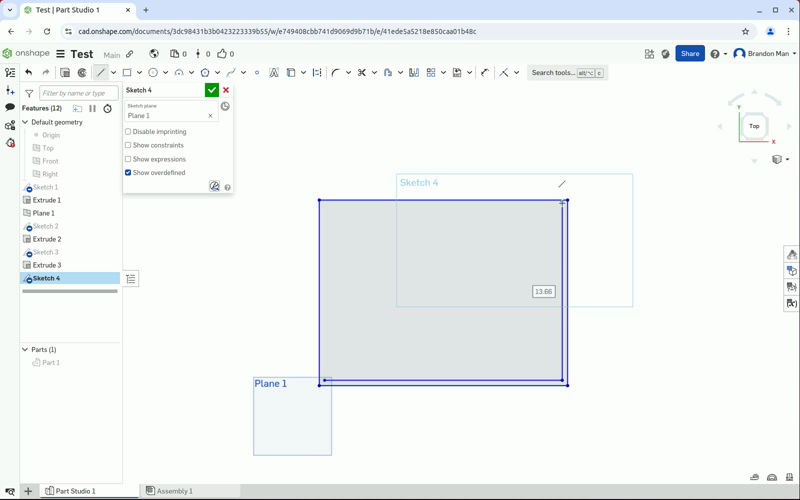
scroll(-6)
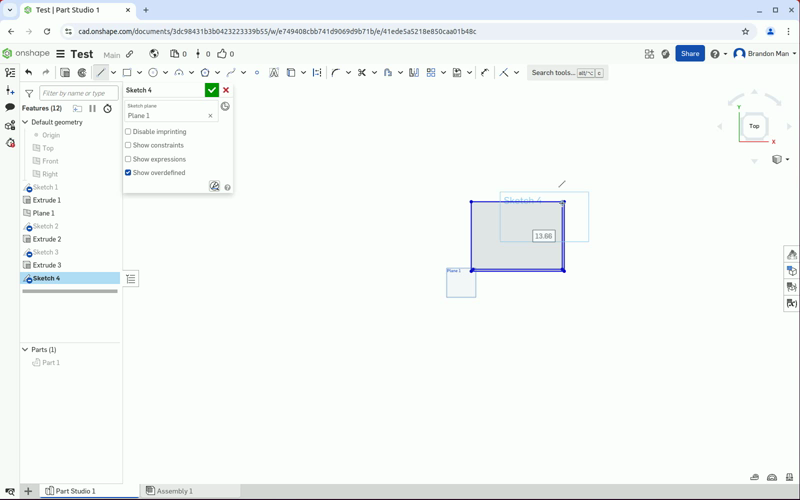
key_up(shift)
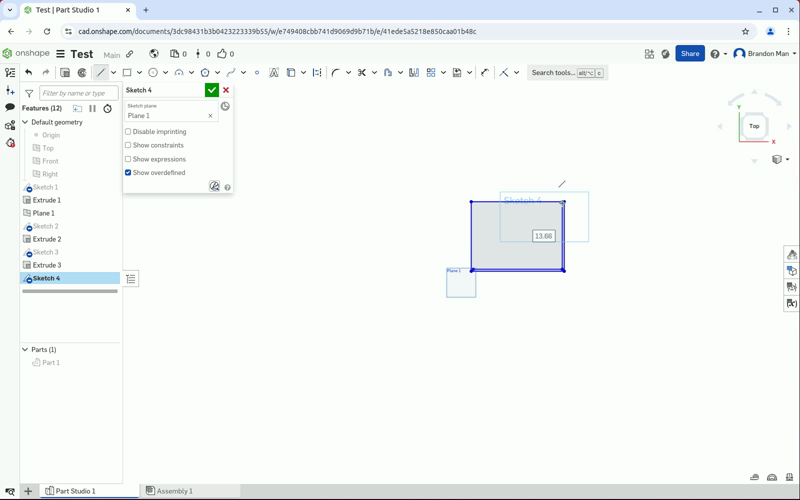
key_down(shift)
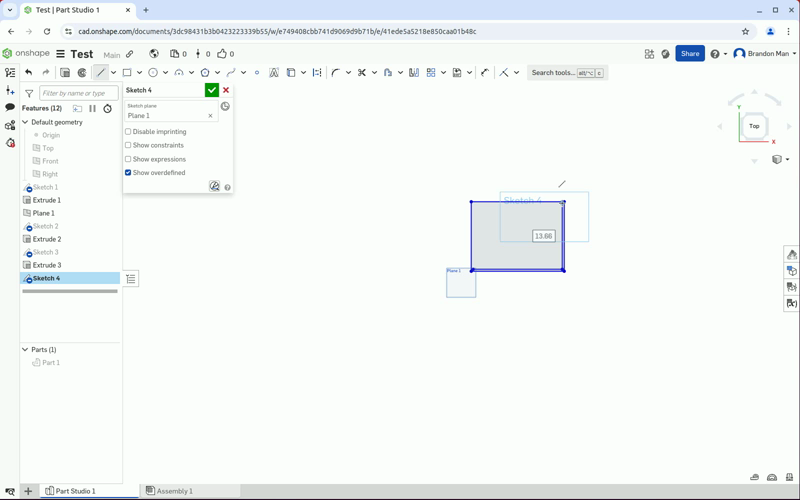
mouse_move(473, 202)
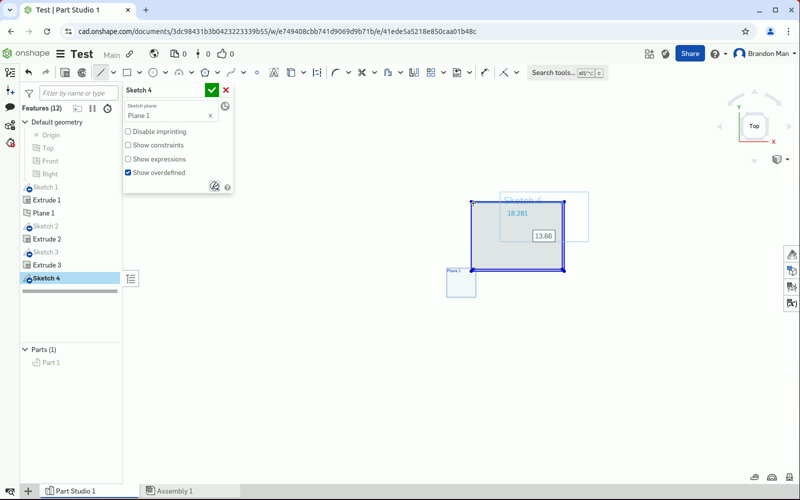
scroll(6)
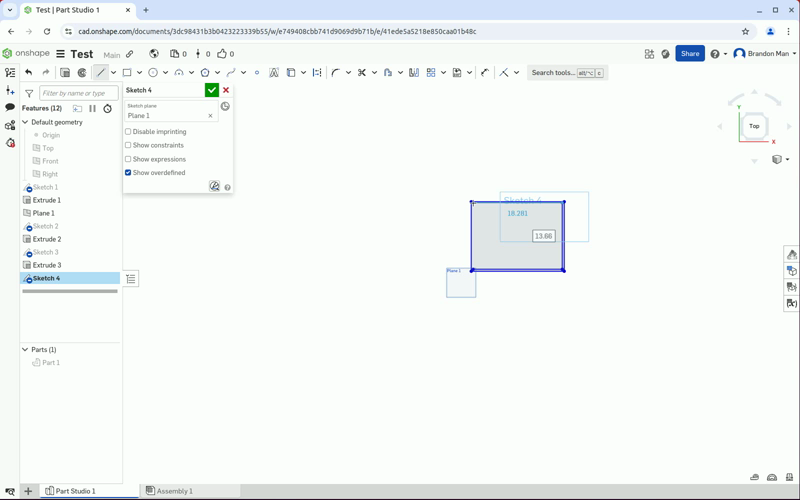
scroll(6)
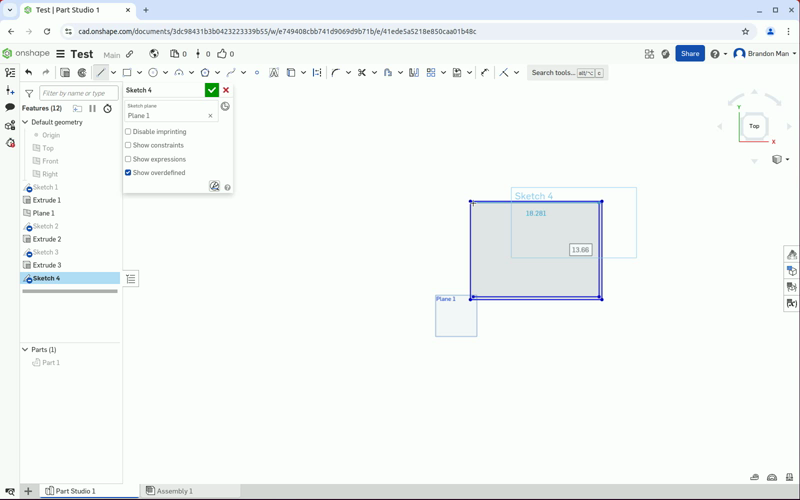
scroll(6)
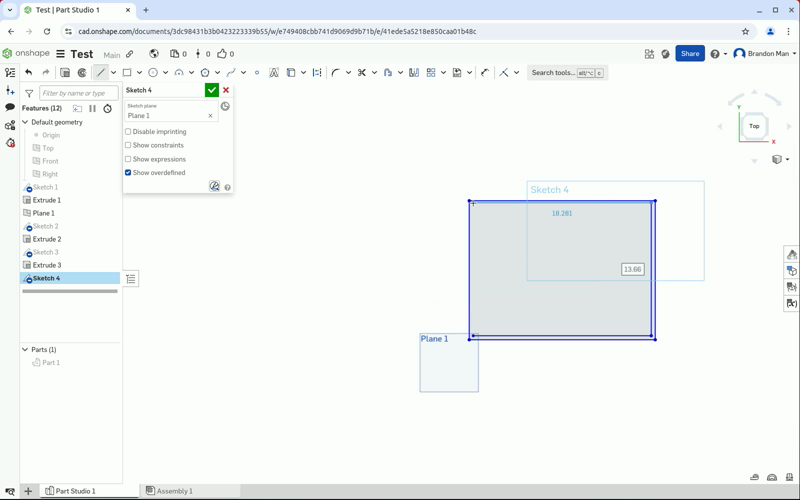
scroll(6)
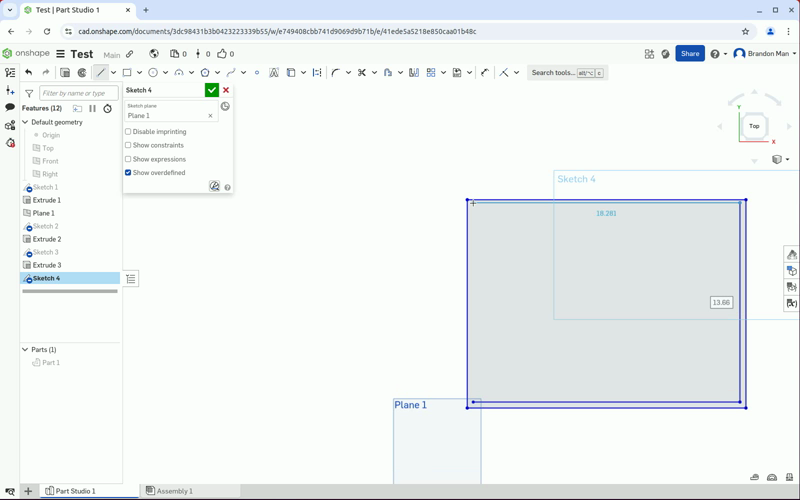
scroll(6)
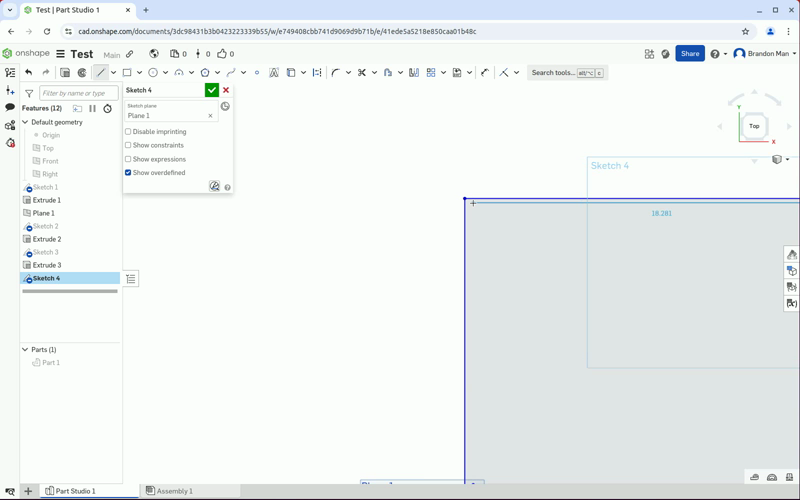
scroll(6)
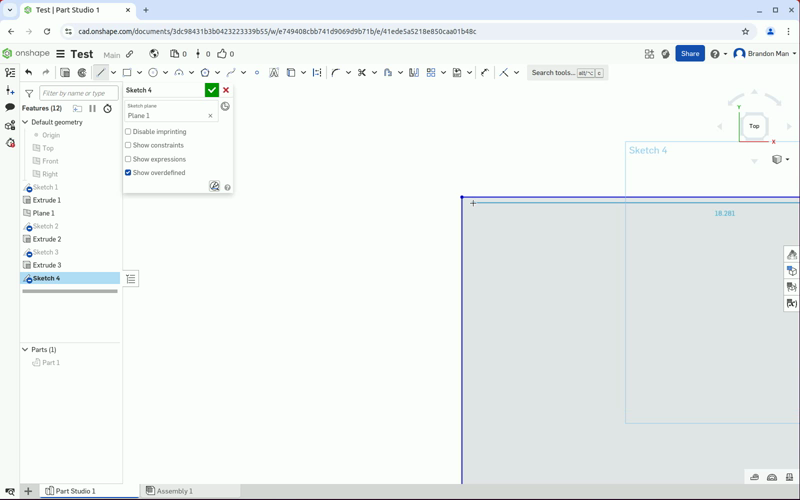
scroll(6)
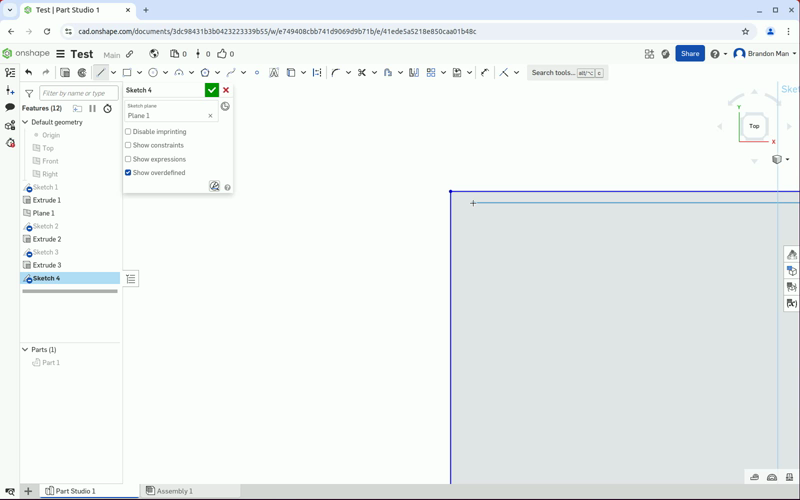
click(473, 202)
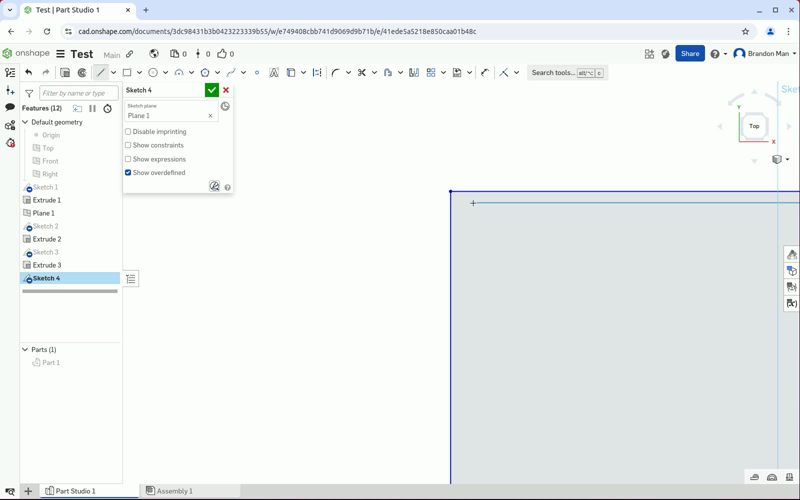
scroll(-6)
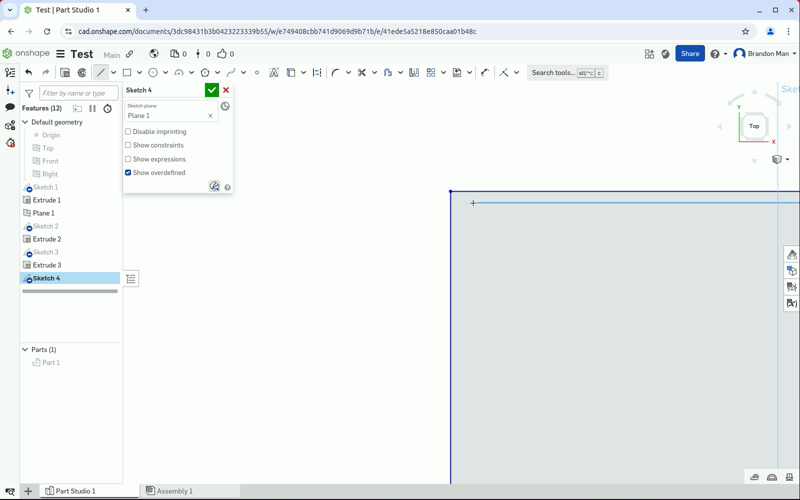
scroll(-6)
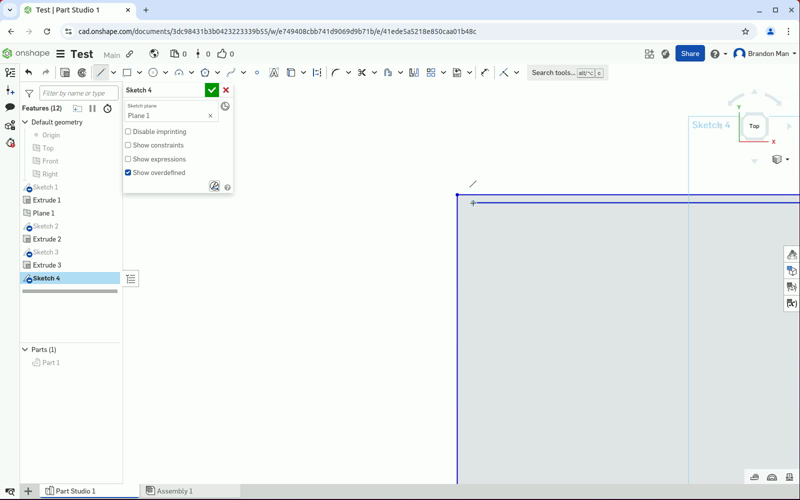
scroll(-6)
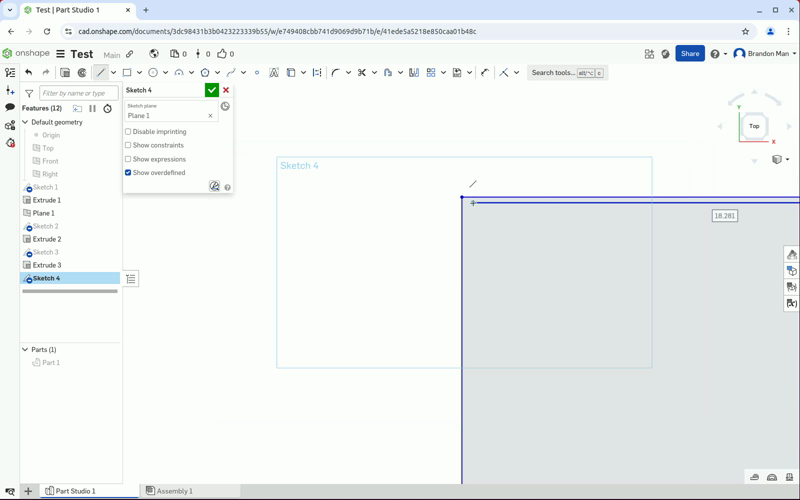
scroll(-6)
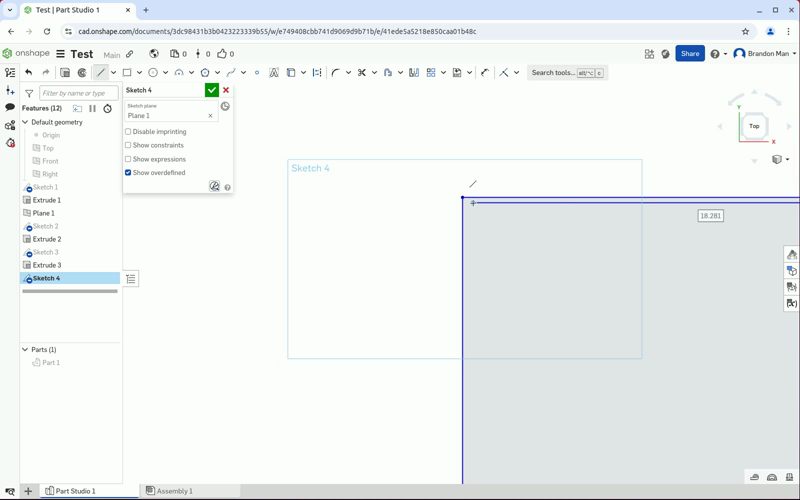
scroll(-6)
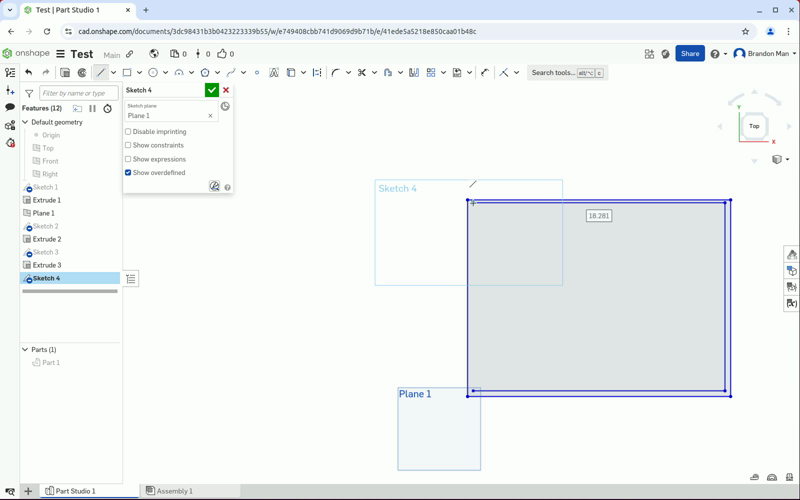
scroll(-6)
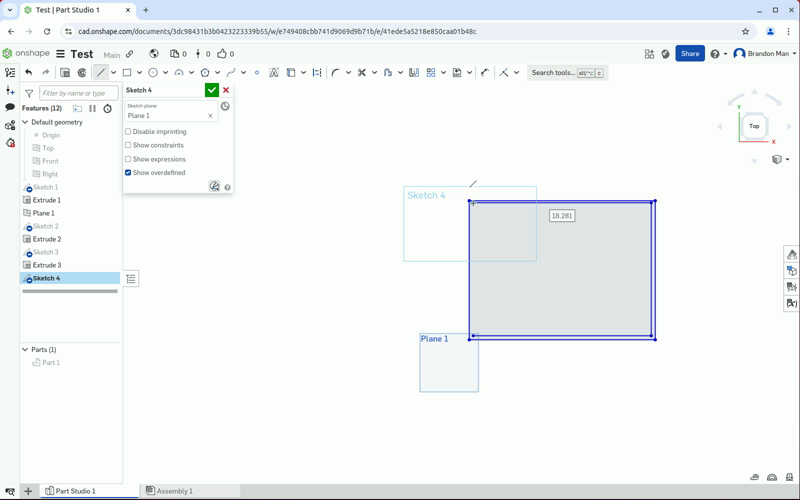
scroll(-6)
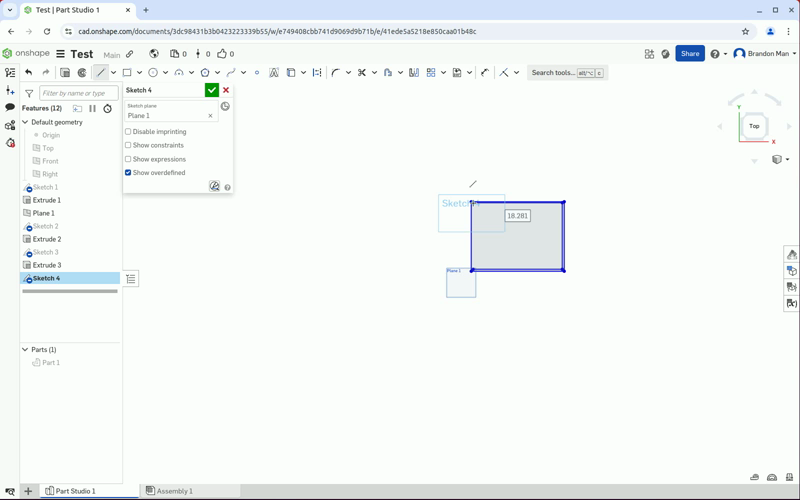
key_up(shift)
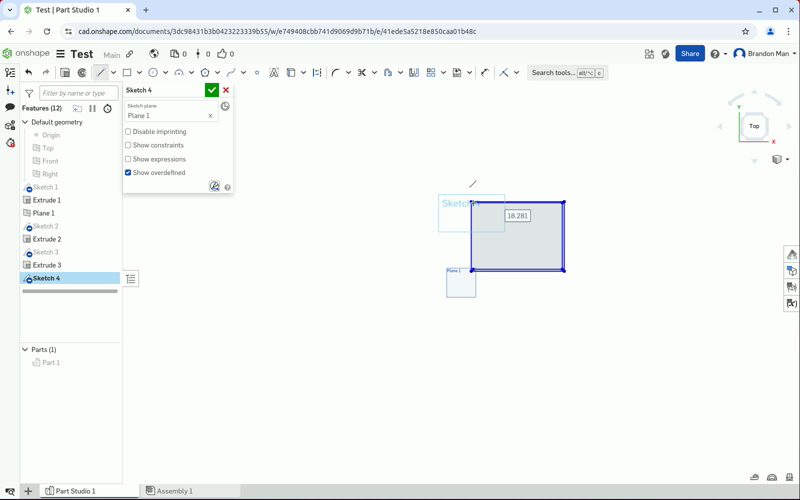
key_down(shift)
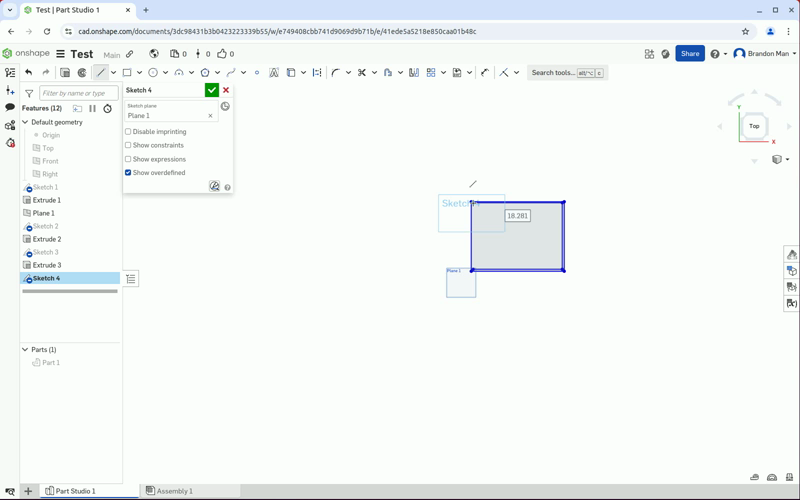
mouse_move(473, 269)
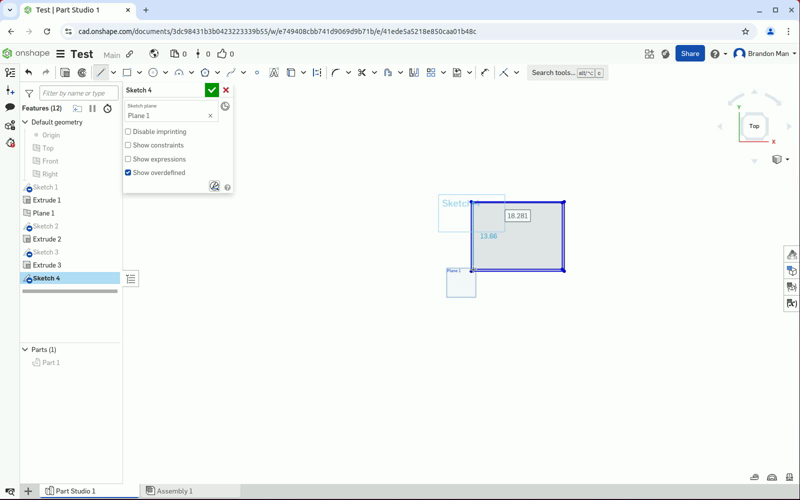
scroll(6)
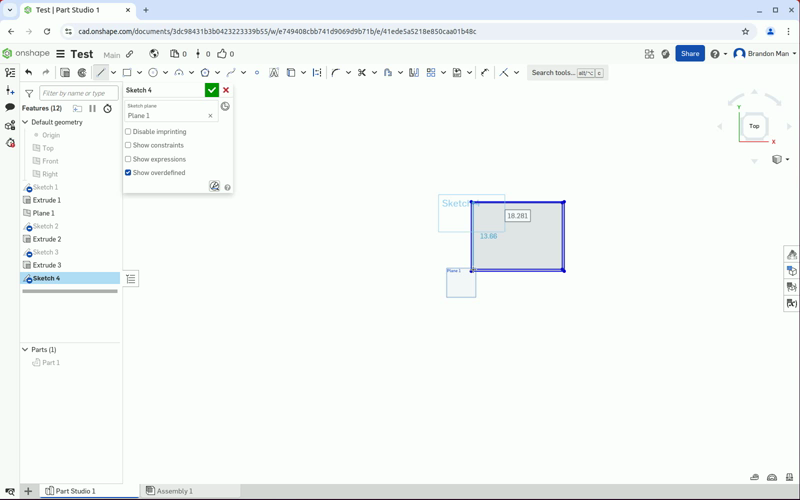
scroll(6)
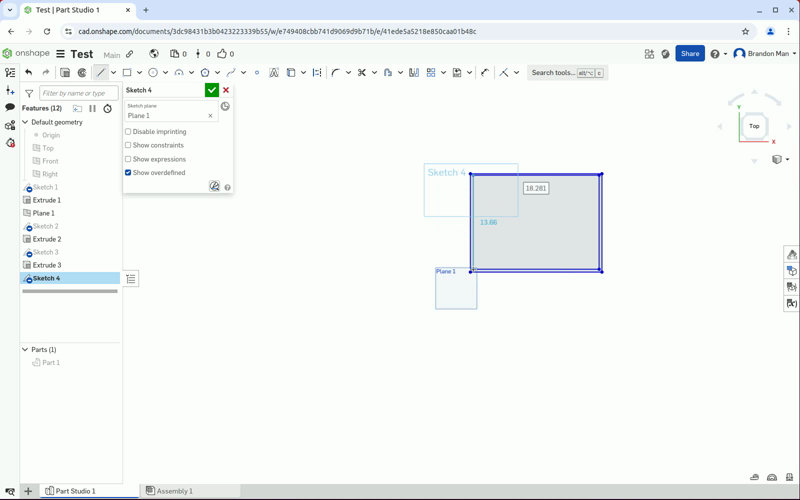
scroll(6)
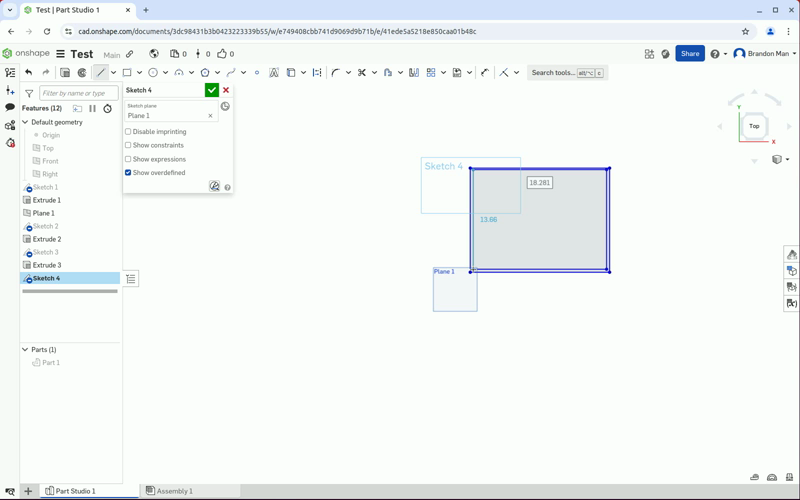
scroll(6)
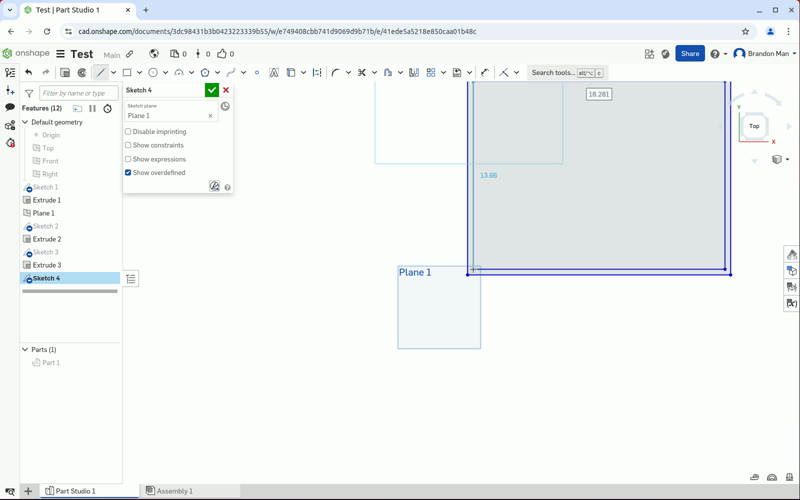
scroll(6)
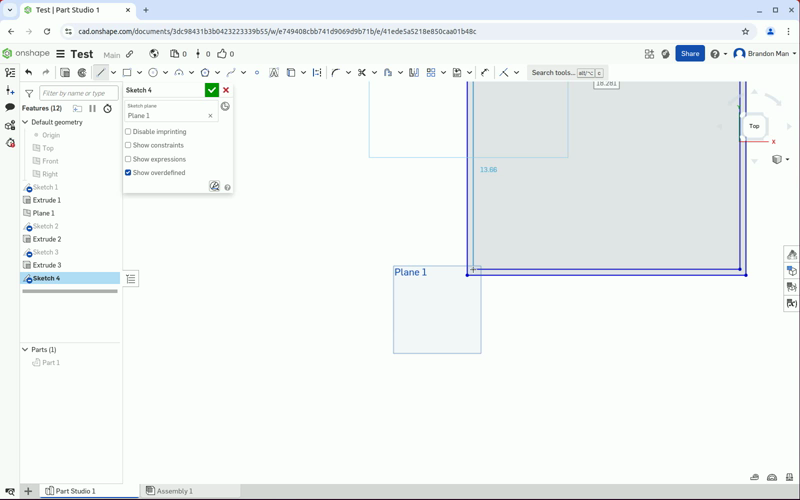
scroll(6)
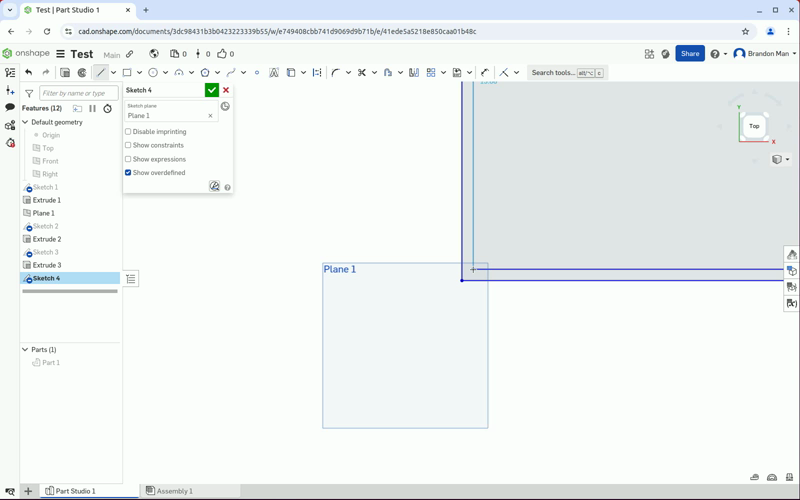
scroll(6)
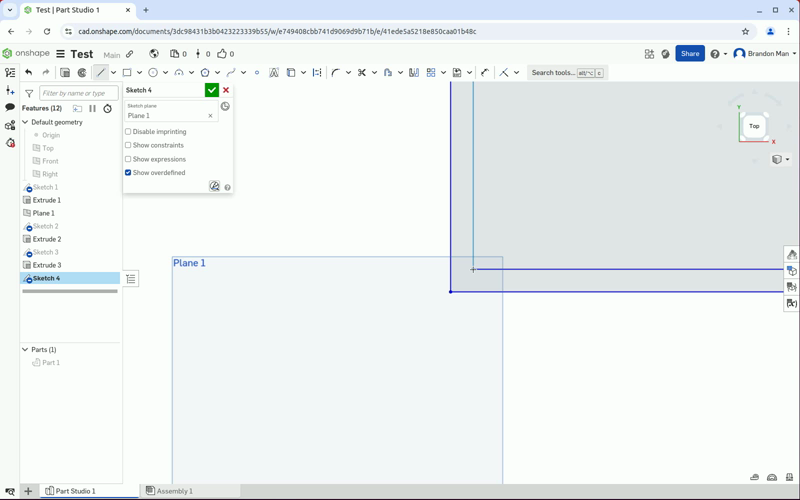
key_up(shift)
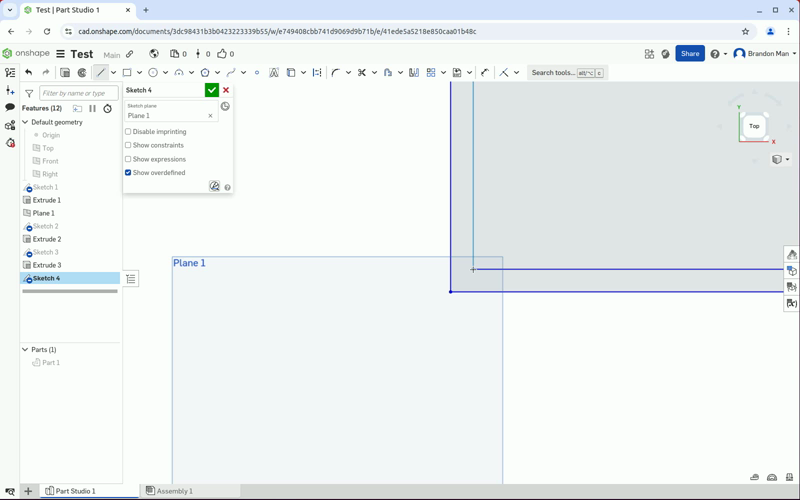
click(473, 269)
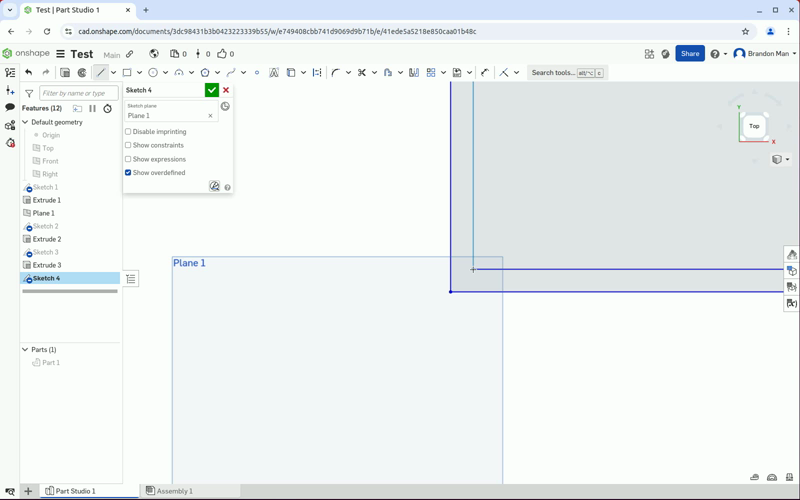
scroll(-6)
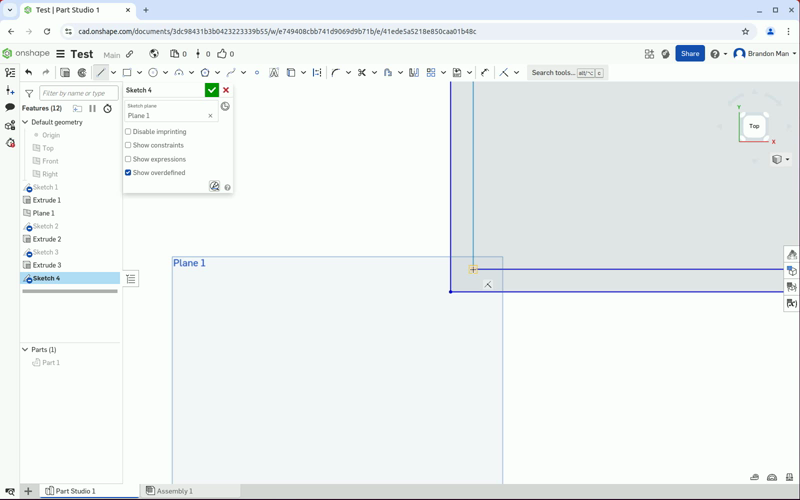
scroll(-6)
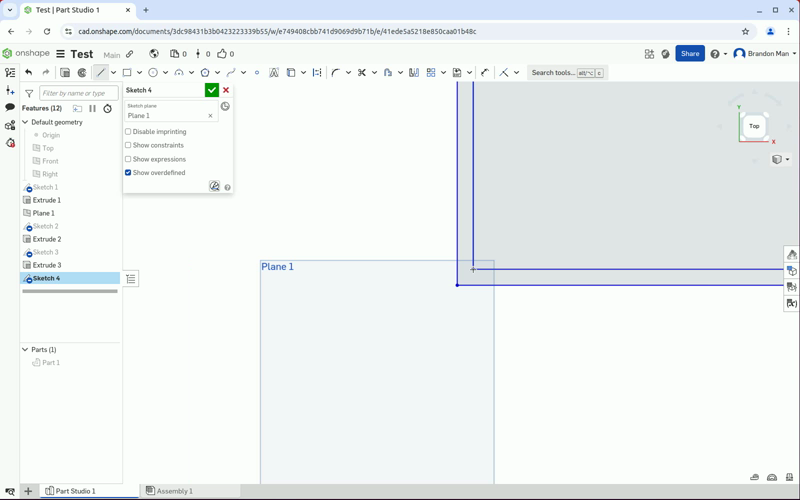
scroll(-6)
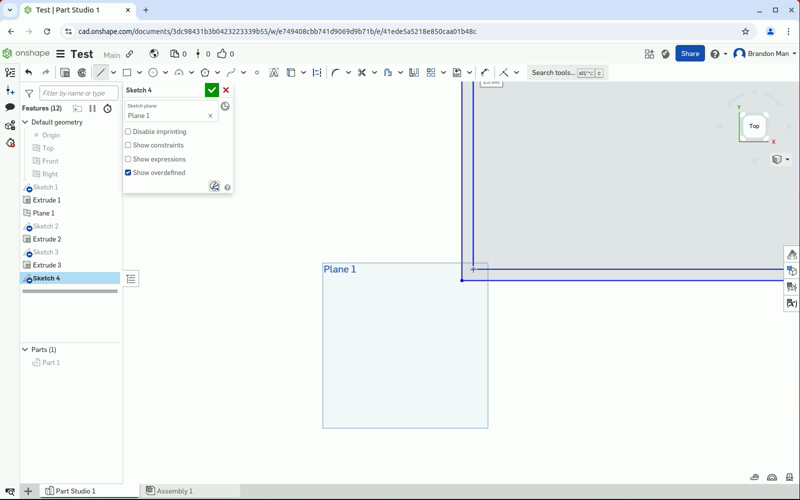
scroll(-6)
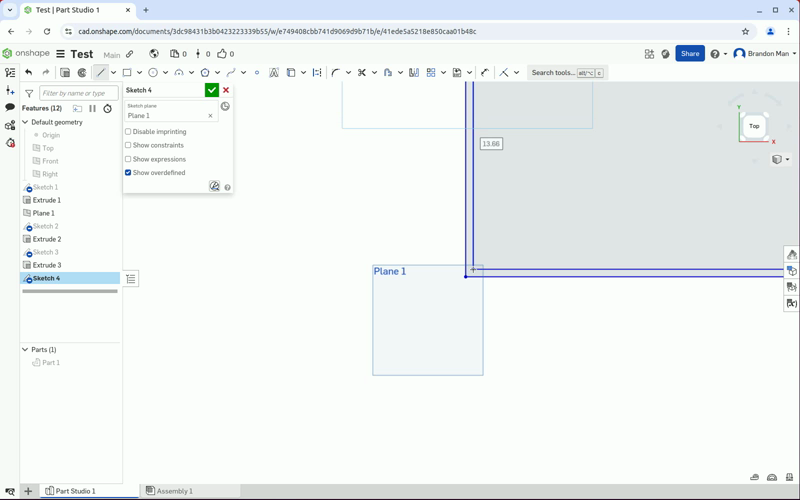
scroll(-6)
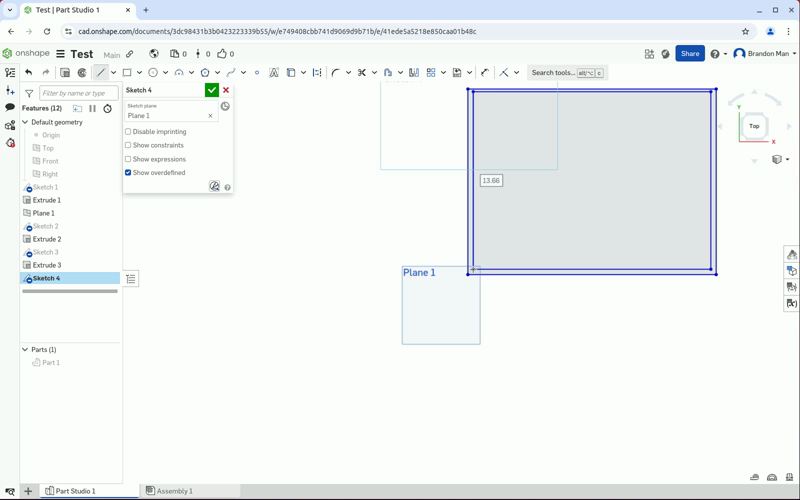
scroll(-6)
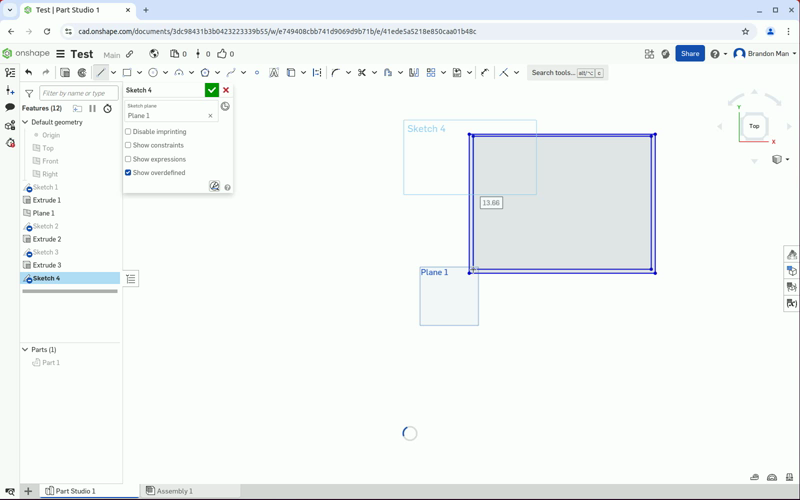
scroll(-6)
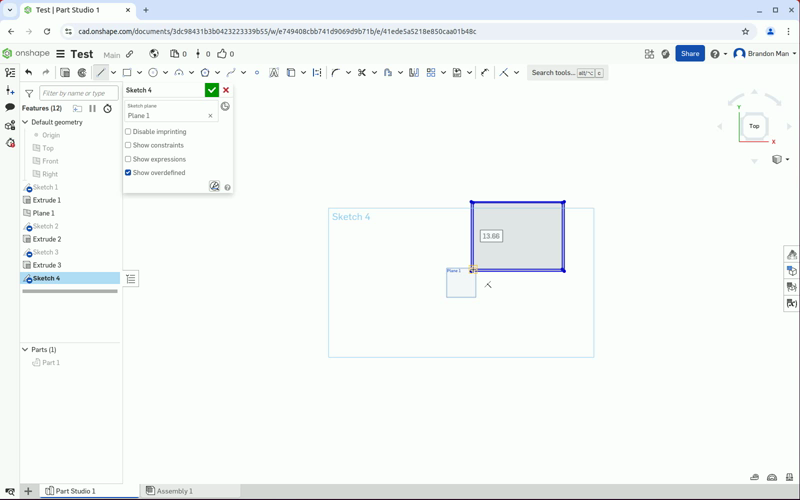
key(esc)
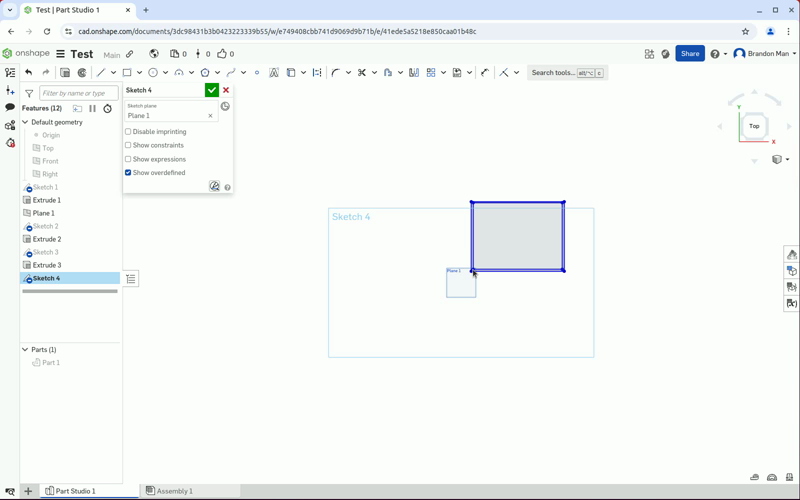
mouse_move(498, 270)
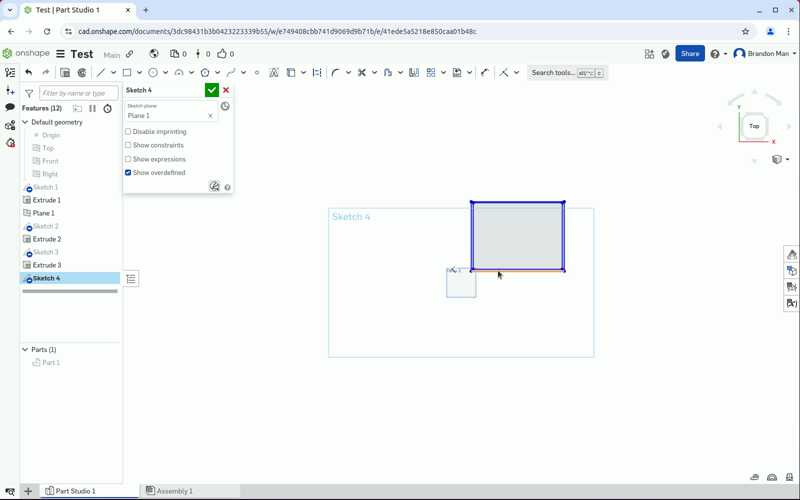
scroll(6)
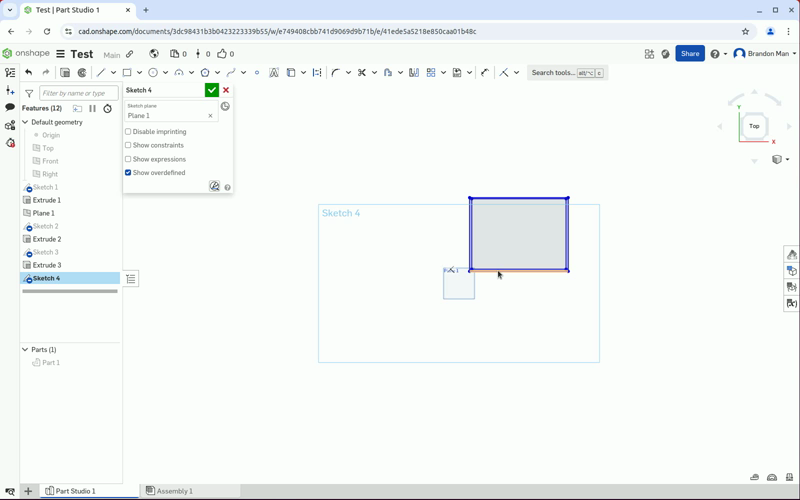
scroll(6)
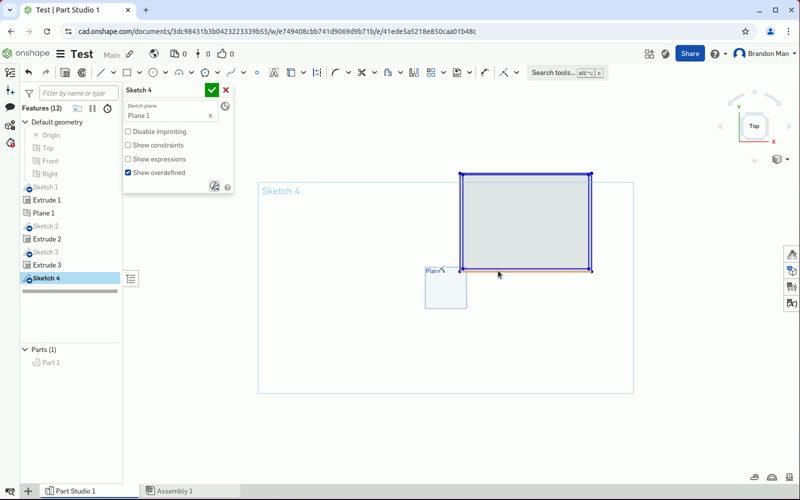
scroll(6)
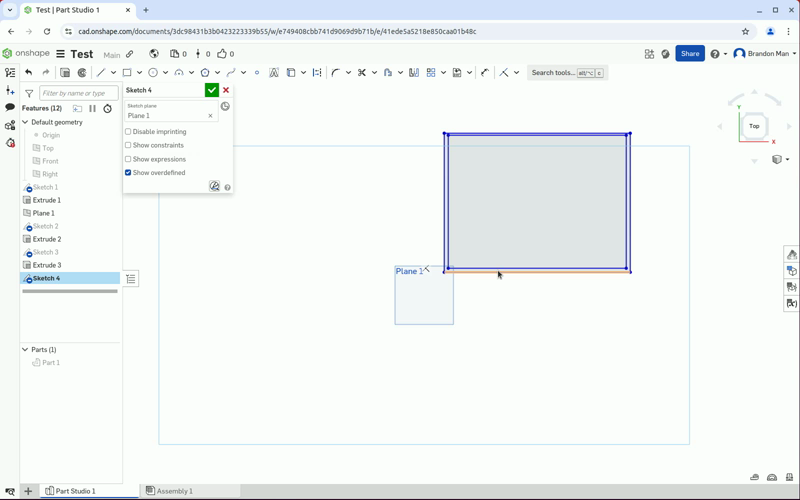
scroll(6)
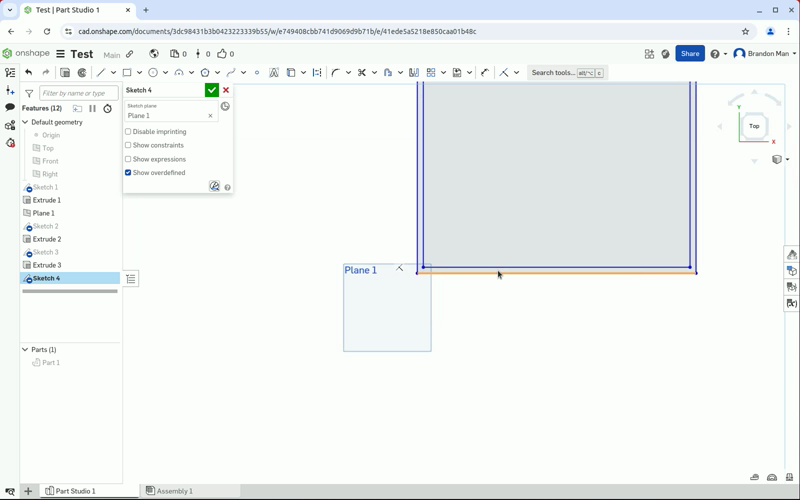
scroll(6)
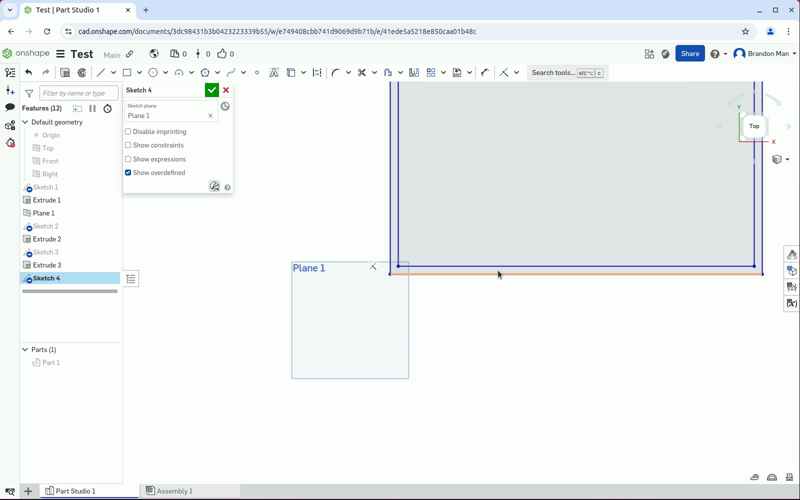
scroll(6)
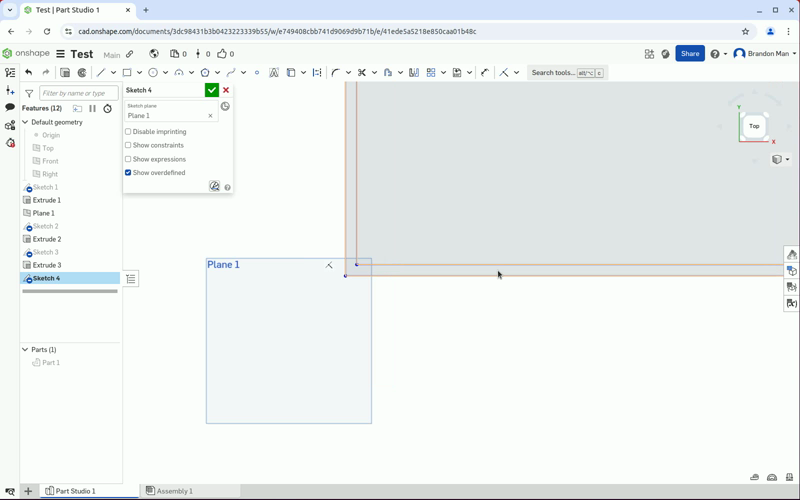
scroll(6)
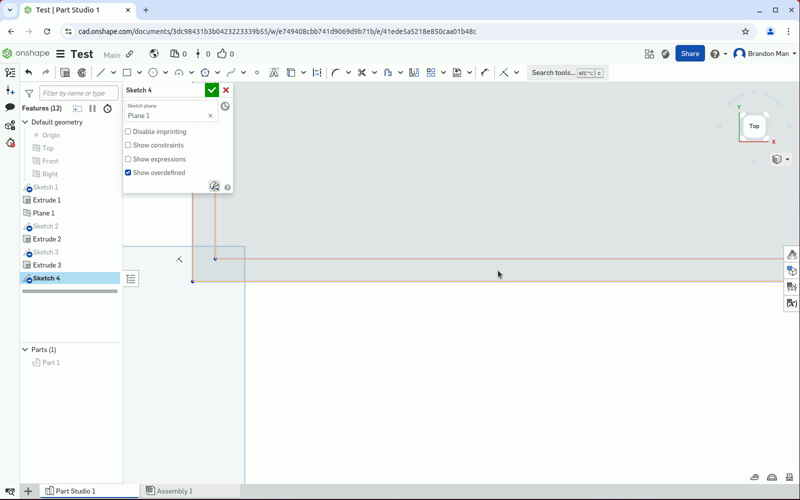
click(498, 270)
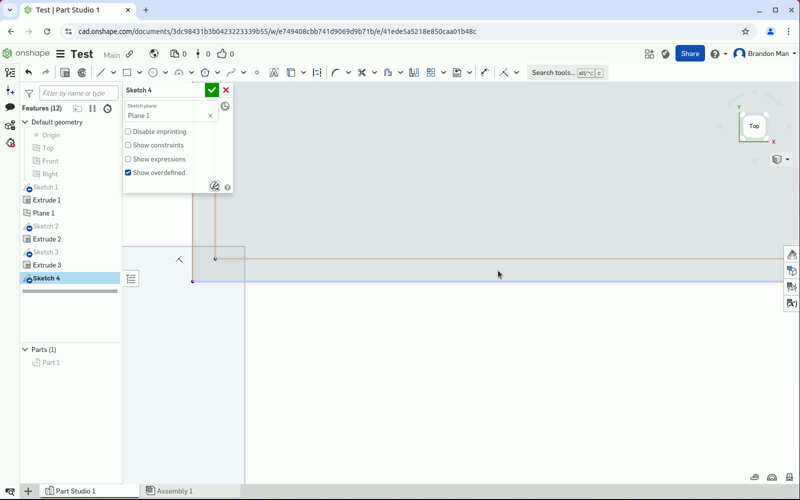
scroll(-6)
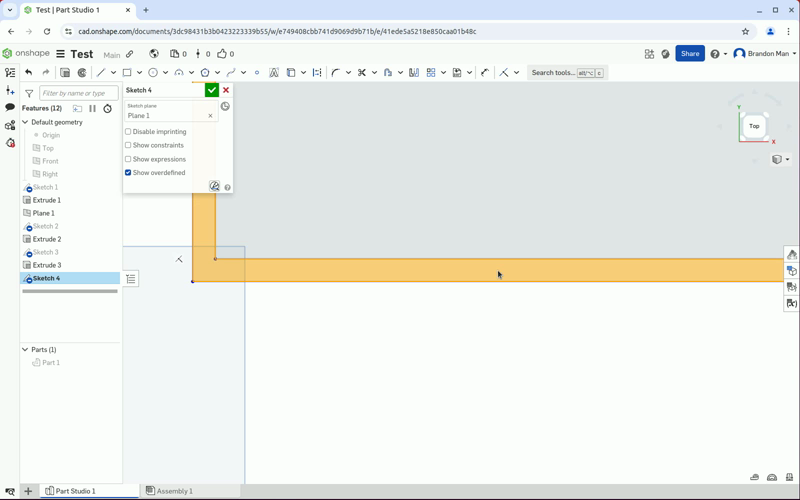
scroll(-6)
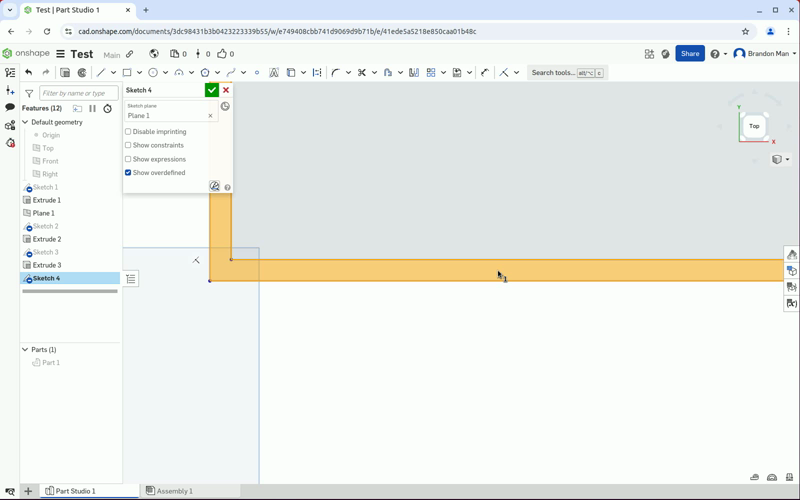
scroll(-6)
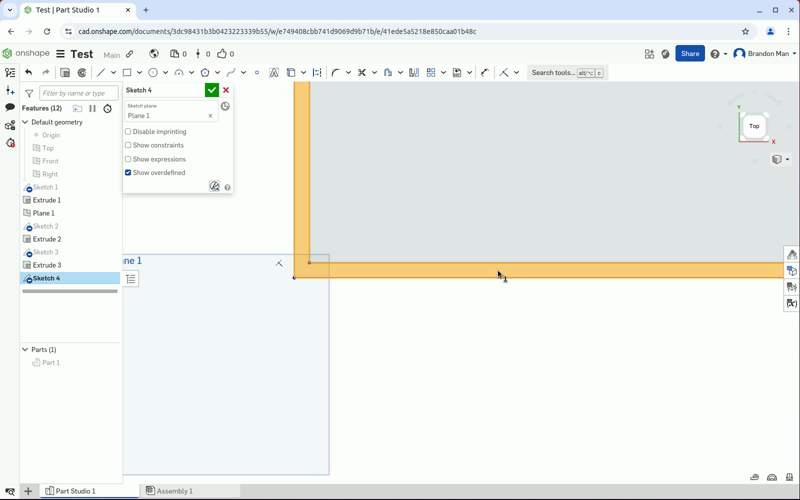
scroll(-6)
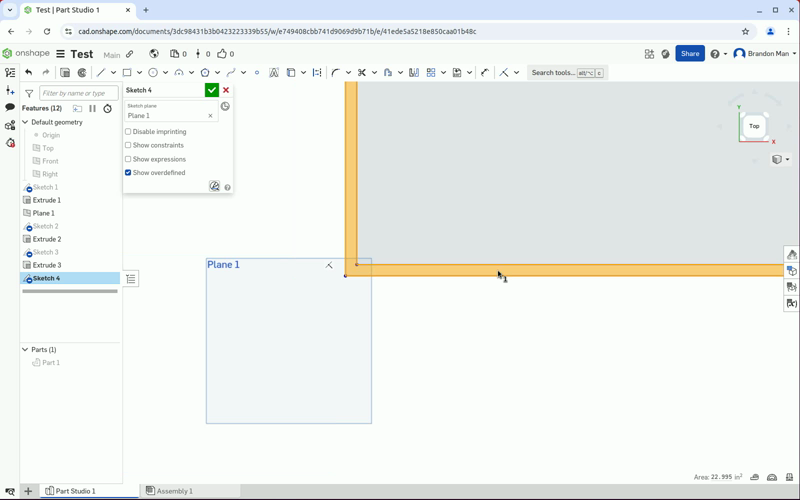
scroll(-6)
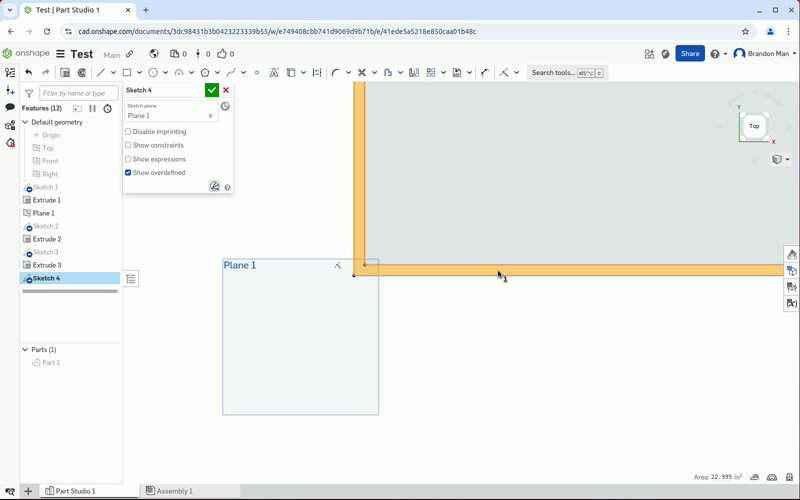
scroll(-6)
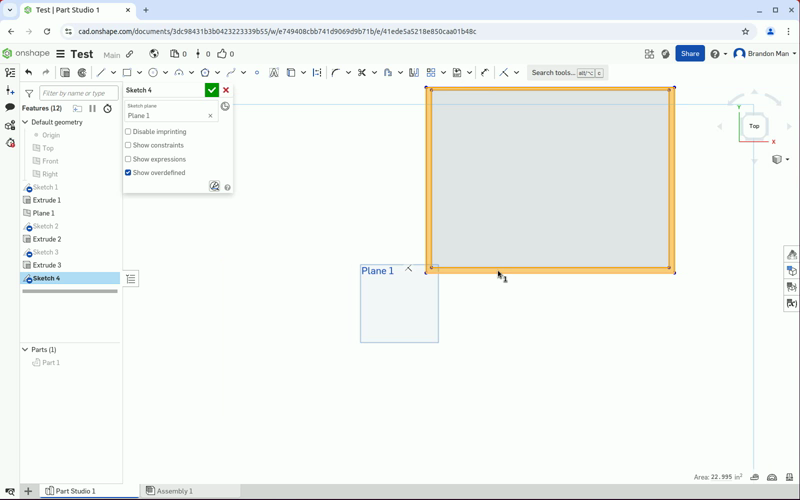
scroll(-6)
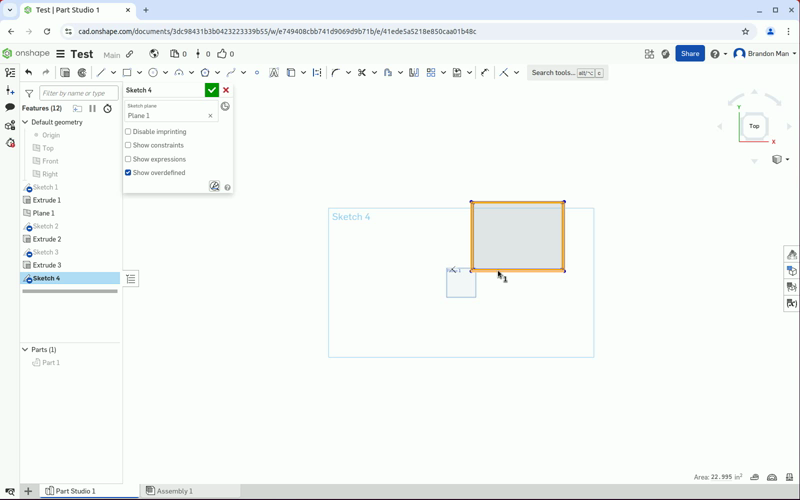
mouse_move(73, 352)
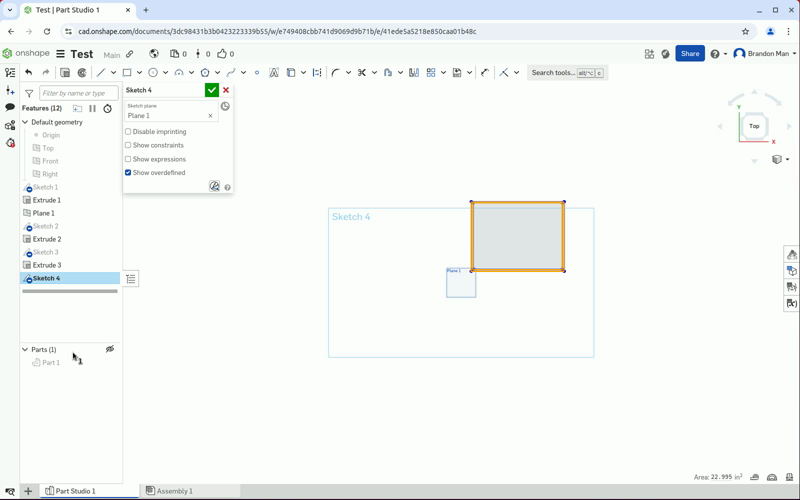
key(shift+y)
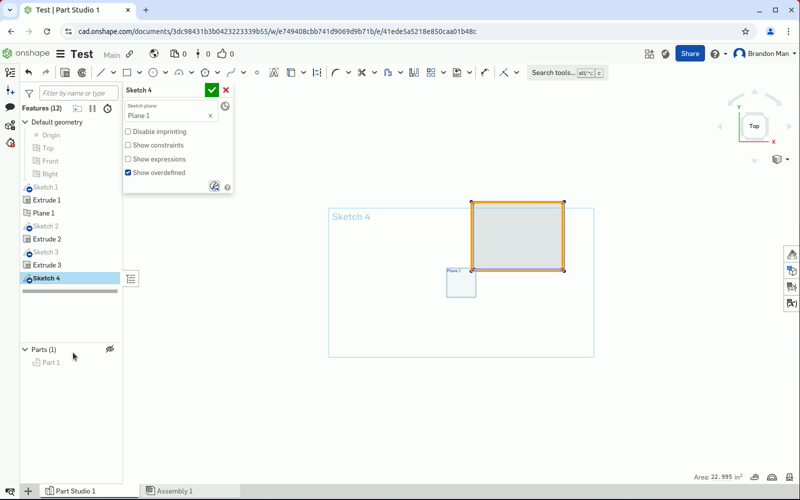
key(shift+e)
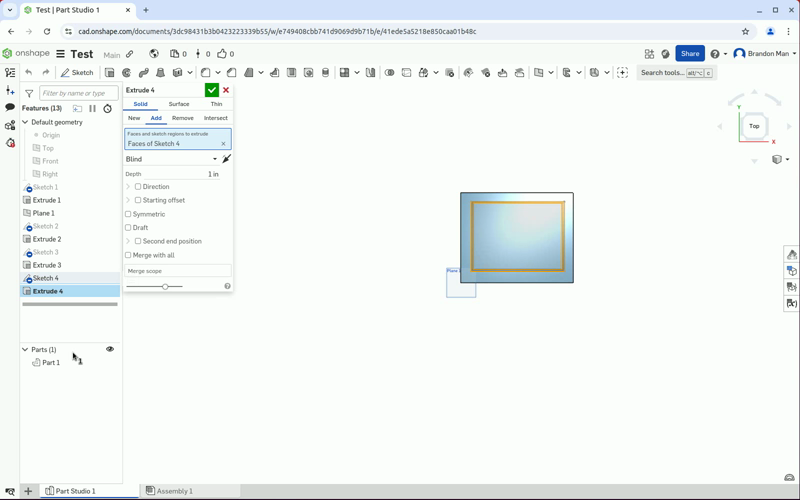
mouse_move(143, 106)
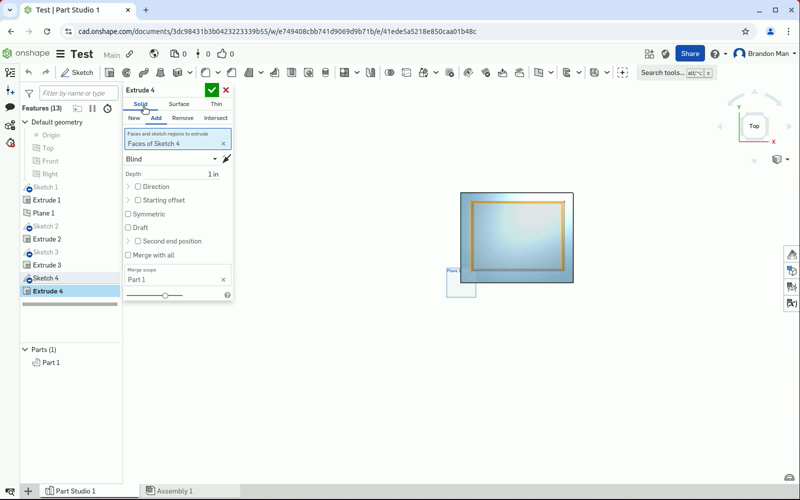
click(143, 106)
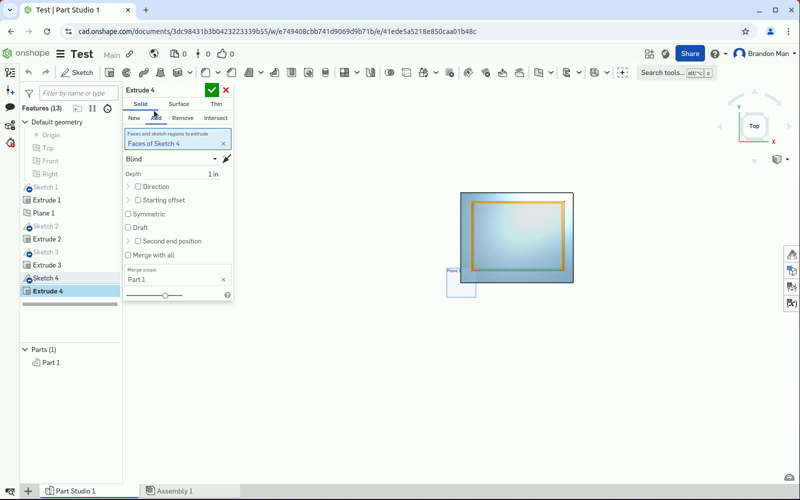
mouse_move(186, 120)
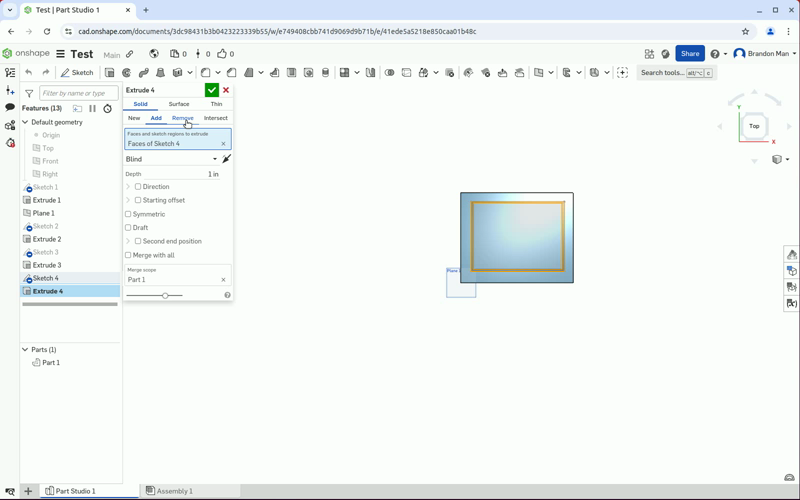
click(186, 120)
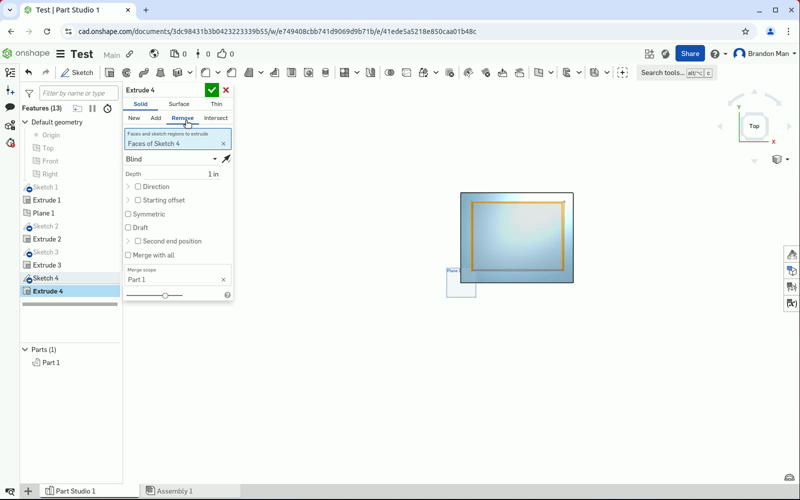
key(tab, 4)
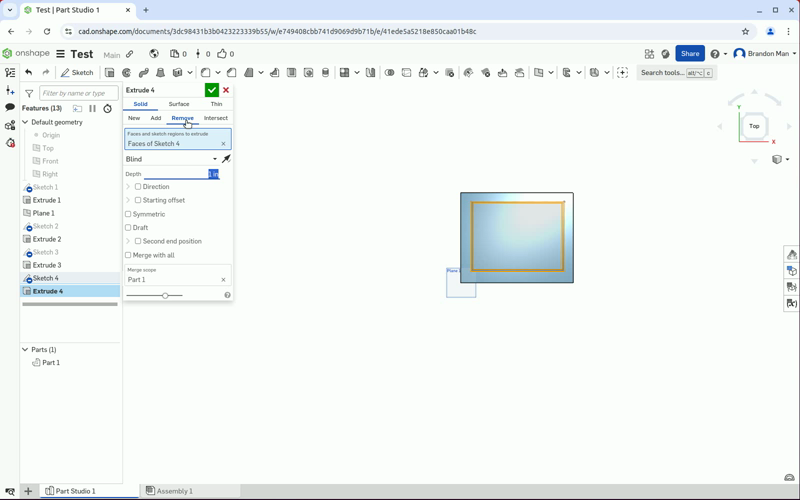
text(0.241)
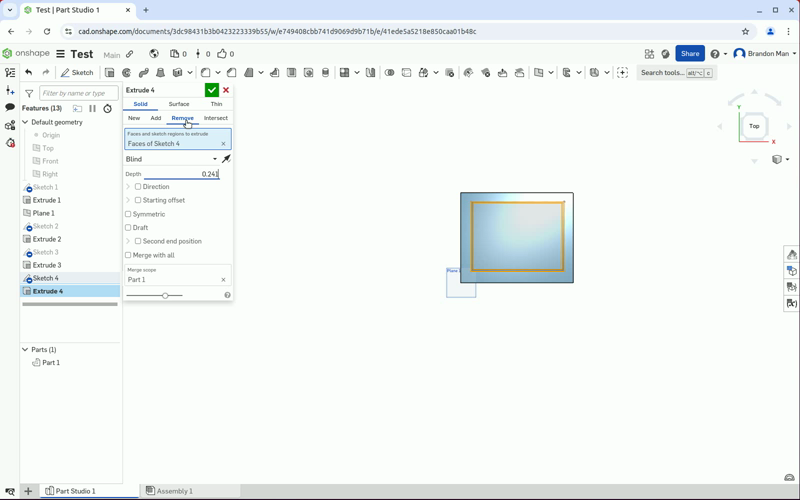
key(tab, 6)
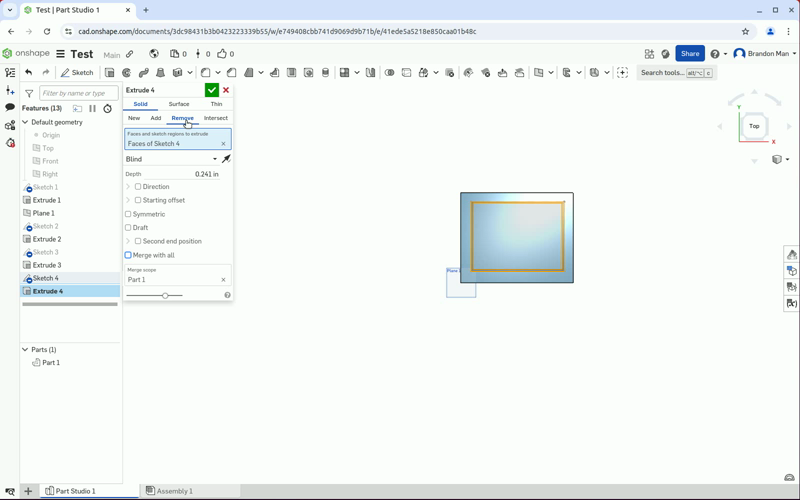
key(space)
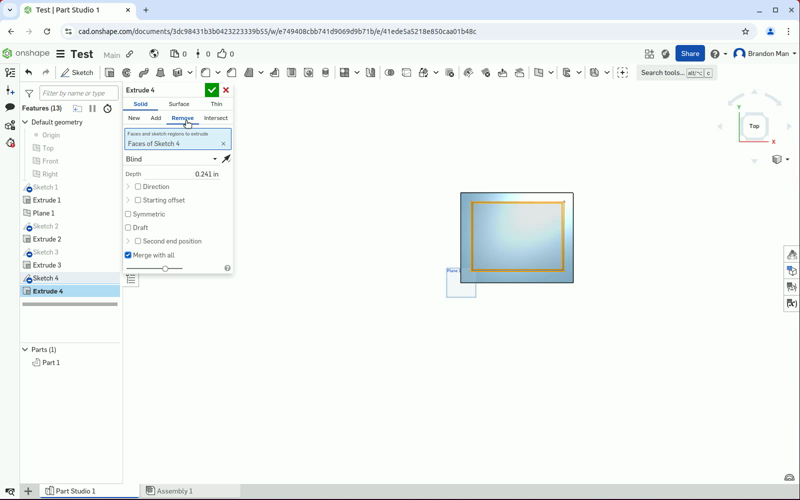
key(enter)
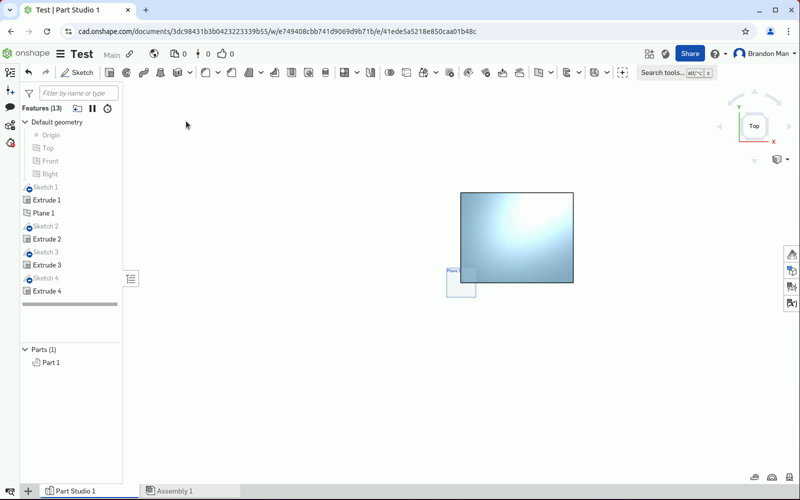
key(shift+h)
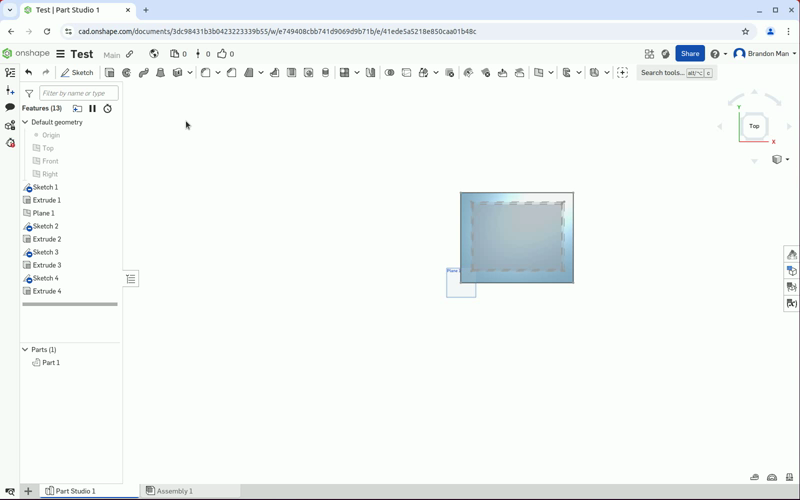
key(shift+h)
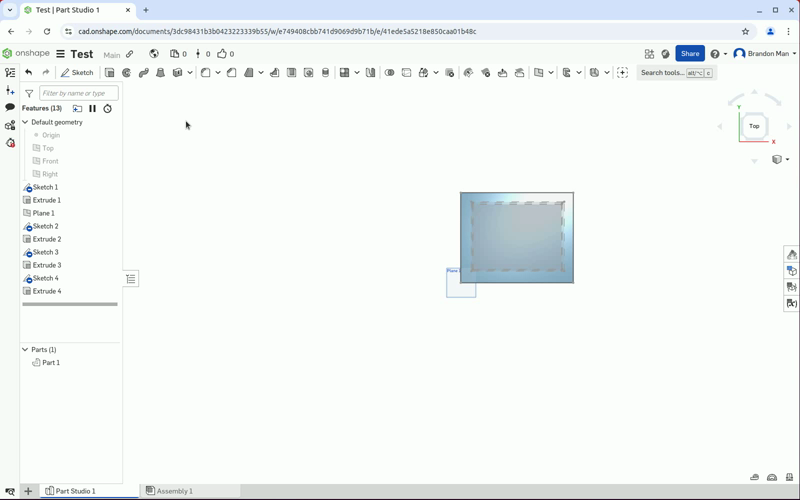
key(shift+7)
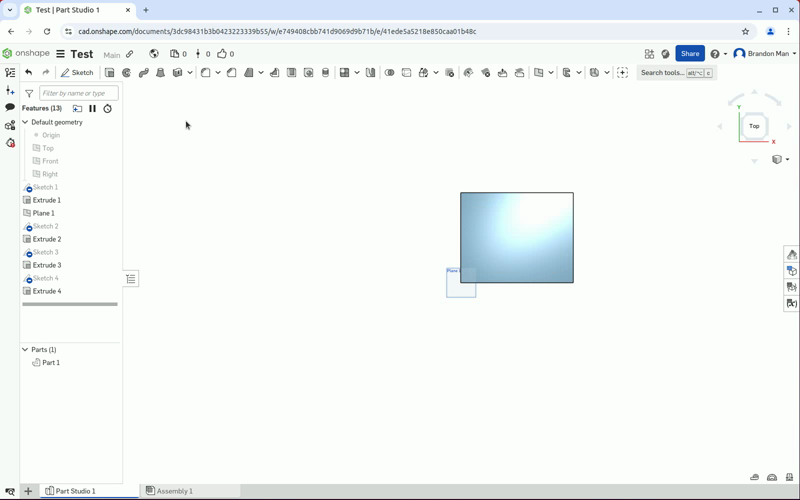
key(up, 3)
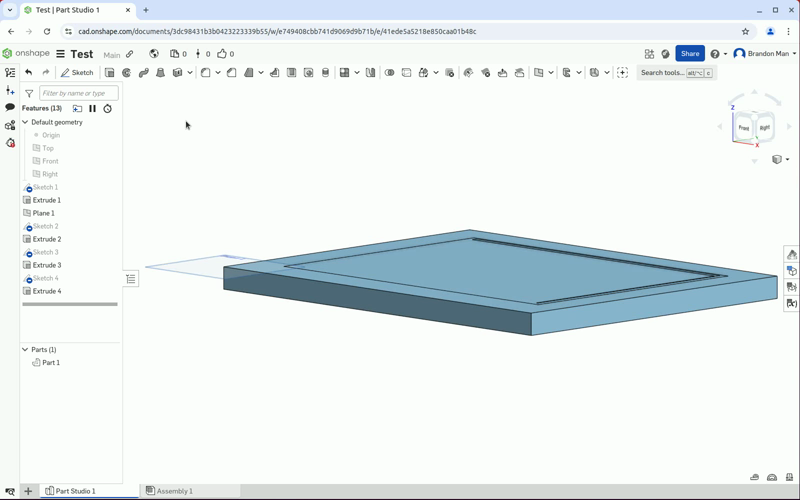
key(left, 3)
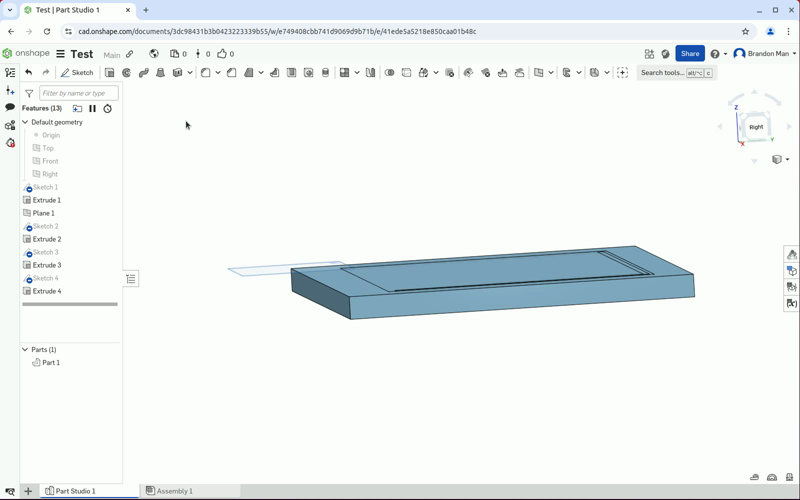
key(right, 3)
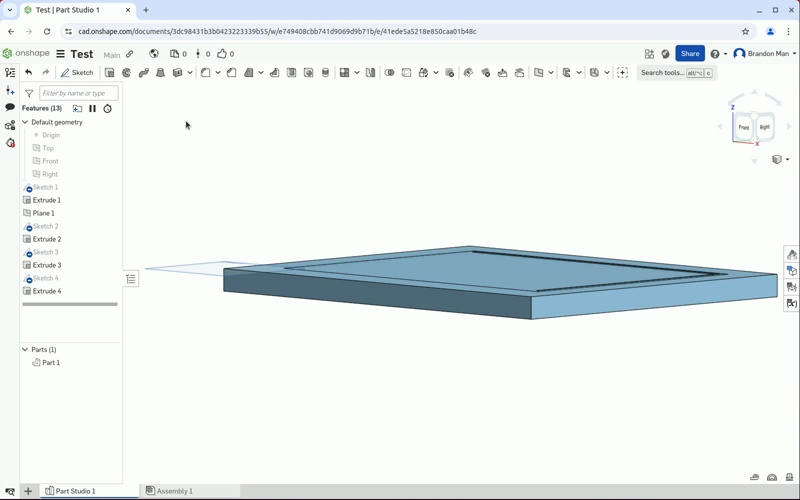
key(down, 3)
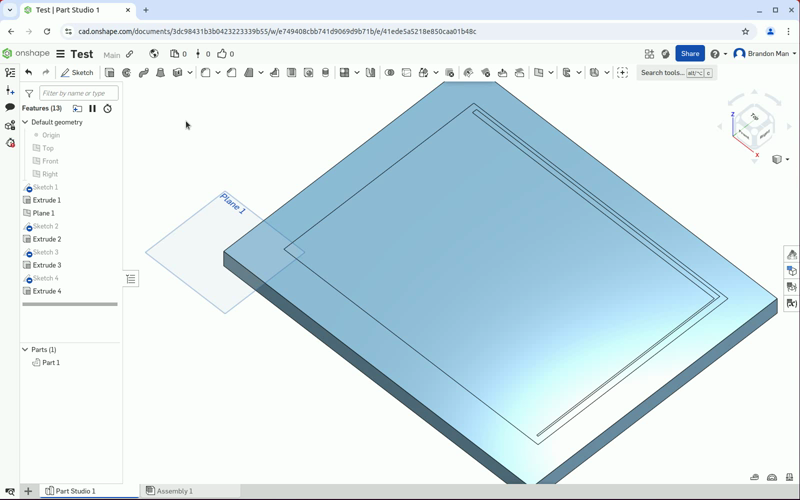
mouse_move(73, 189)
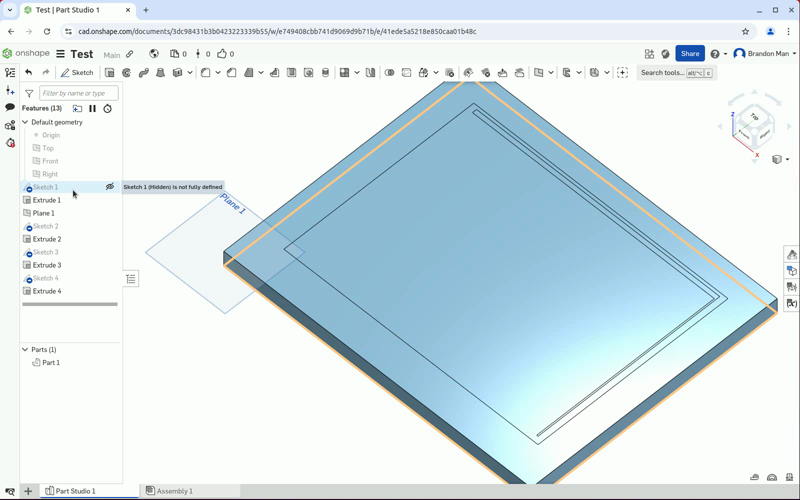
click(73, 189)